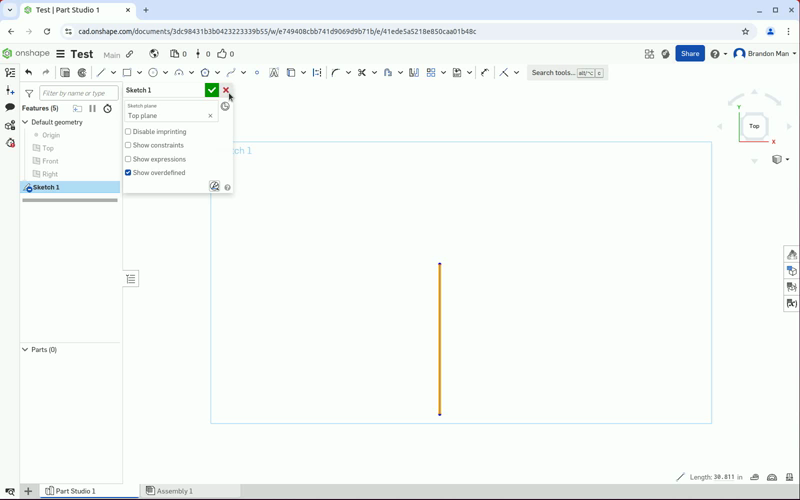
key(shift+h)
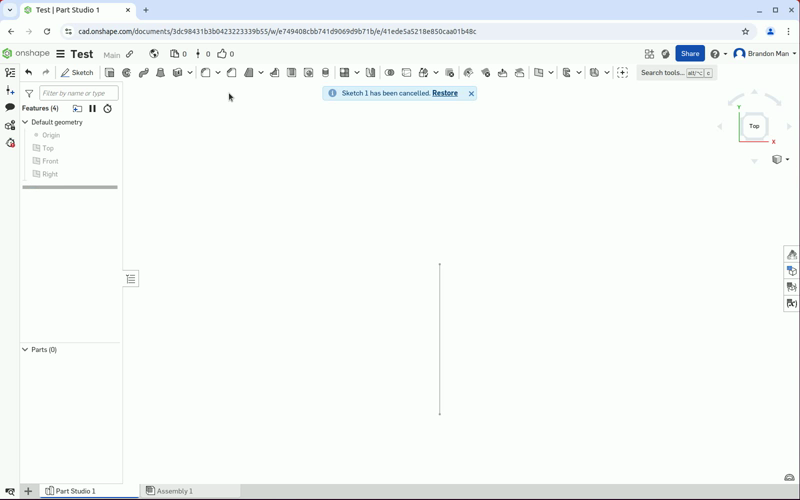
mouse_move(73, 352)
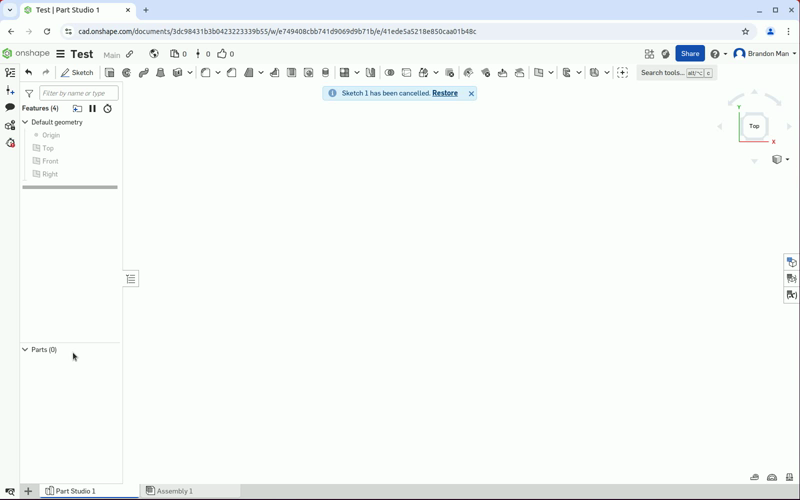
key(y)
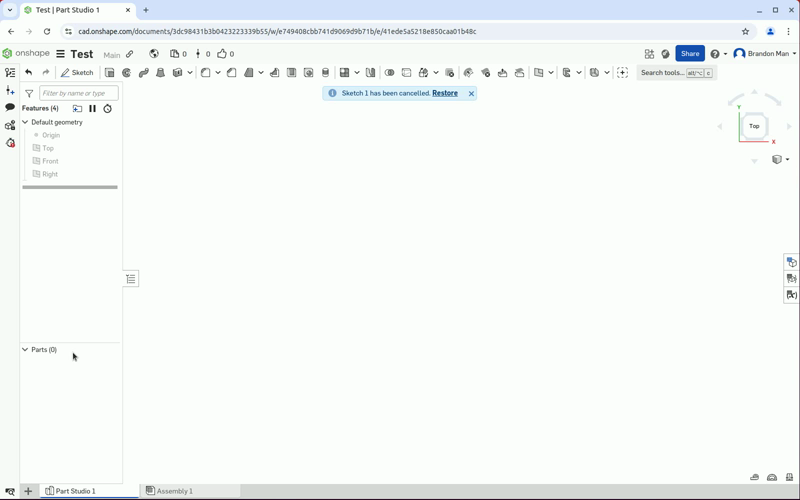
key(shift+p)
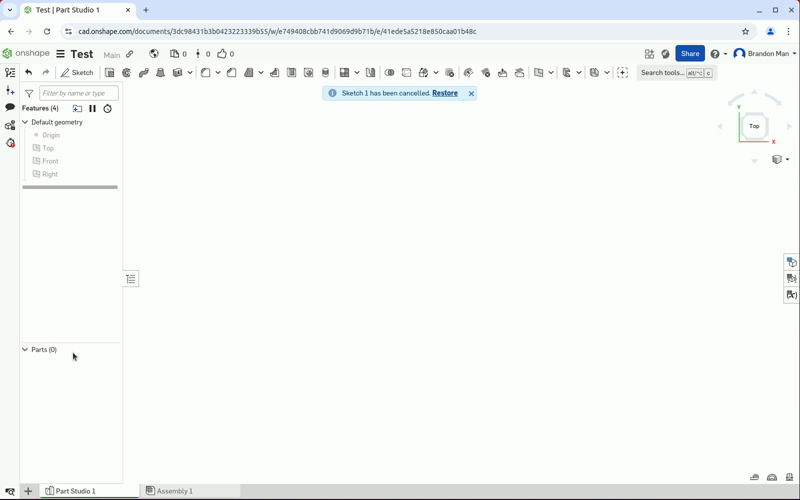
key(space)
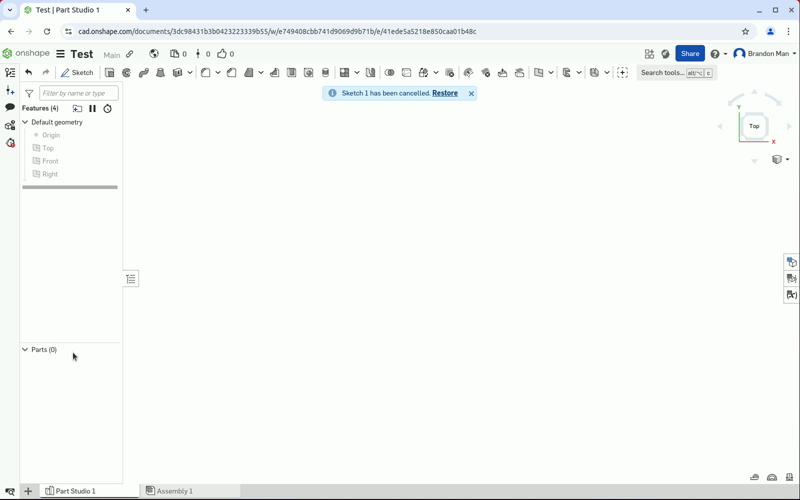
key_down(shift)
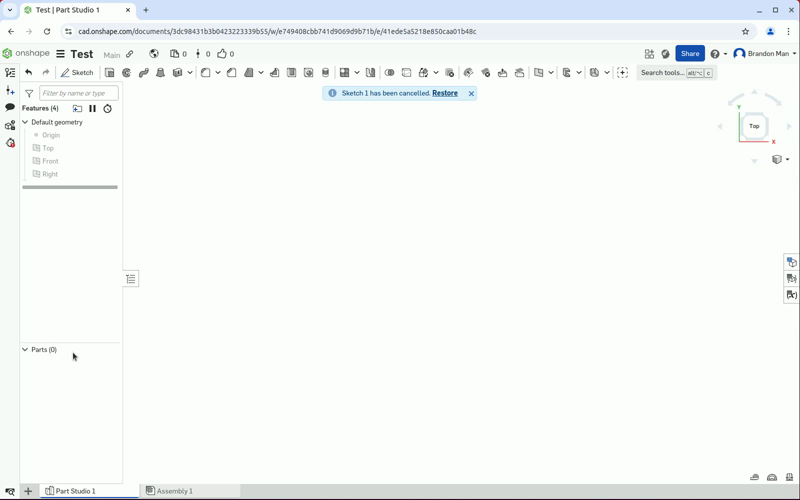
key(up)
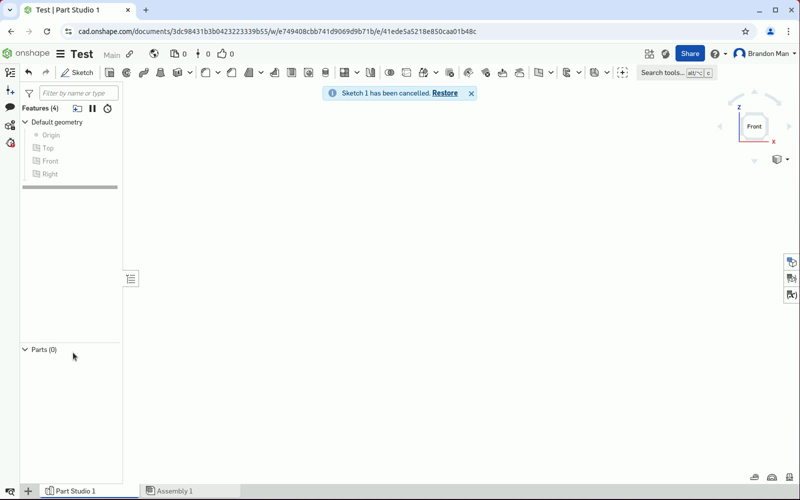
key_up(shift)
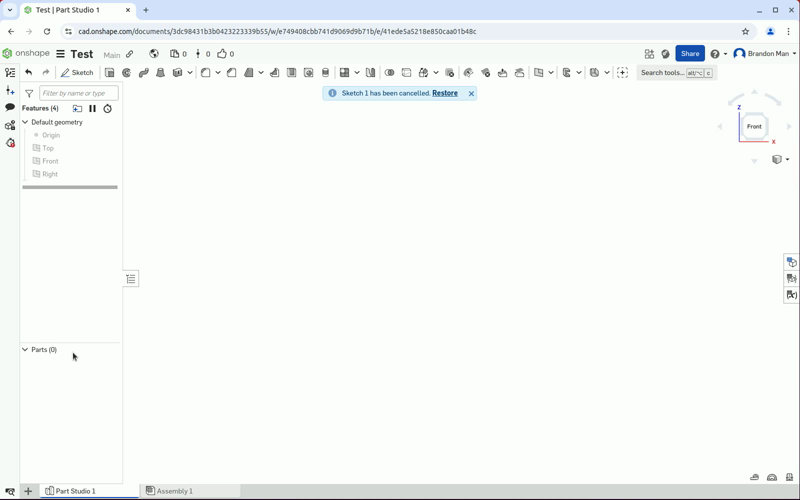
key(space)
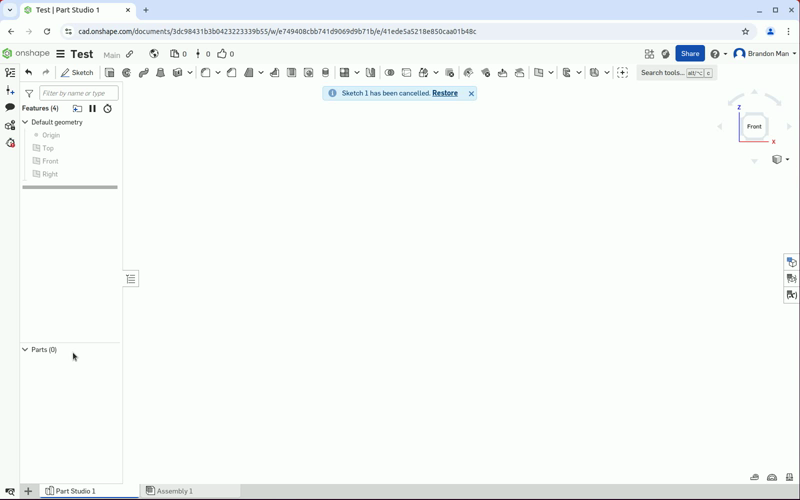
key_down(shift)
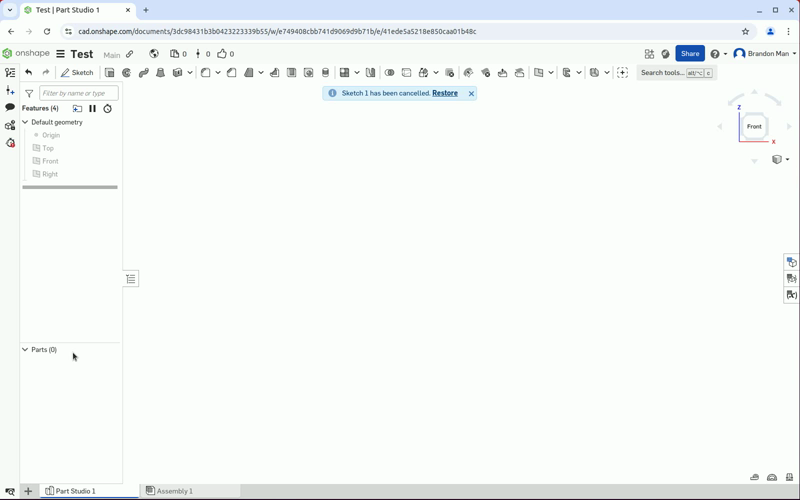
key(left)
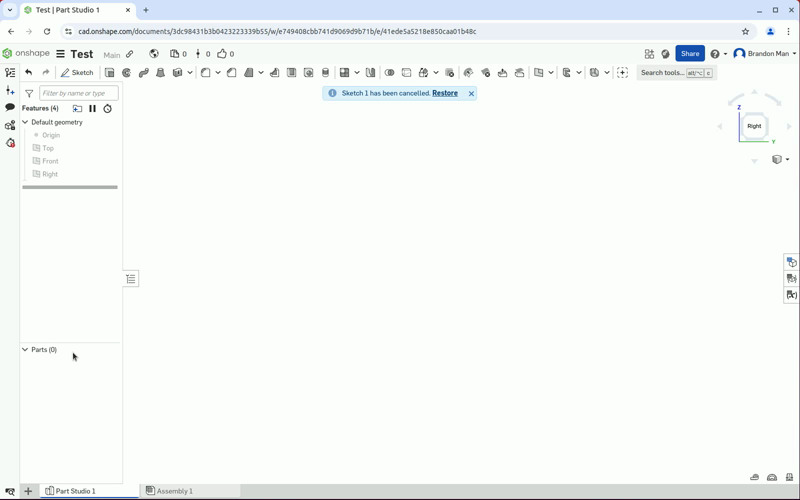
key_up(shift)
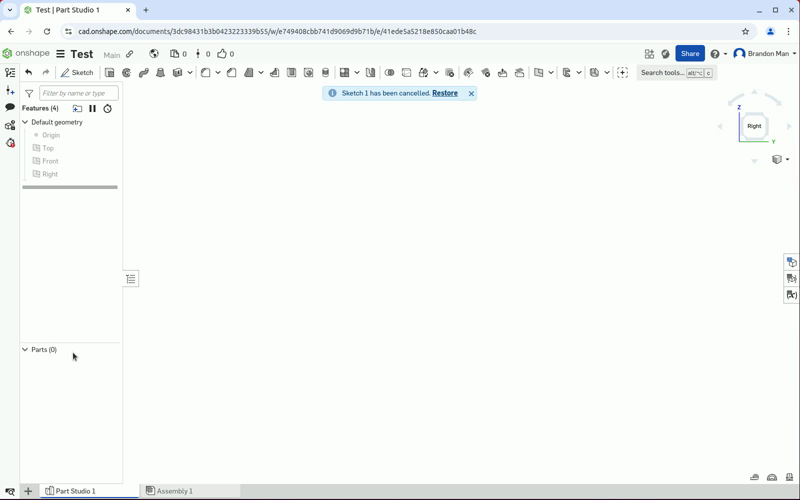
mouse_move(73, 352)
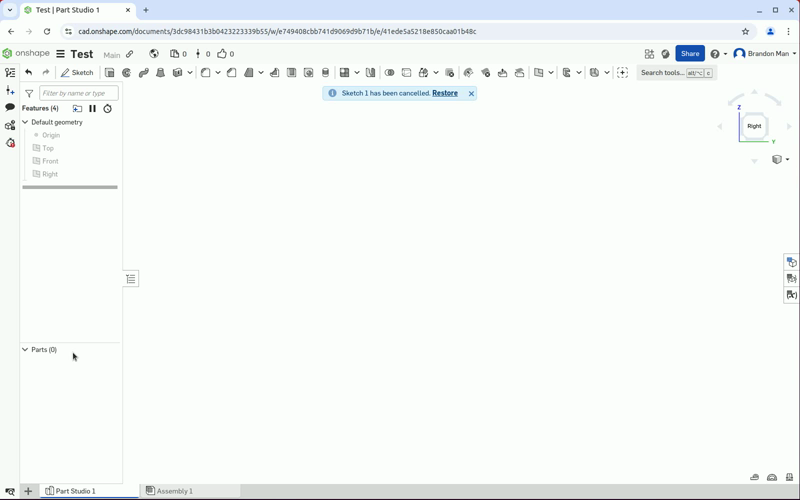
key(shift+y)
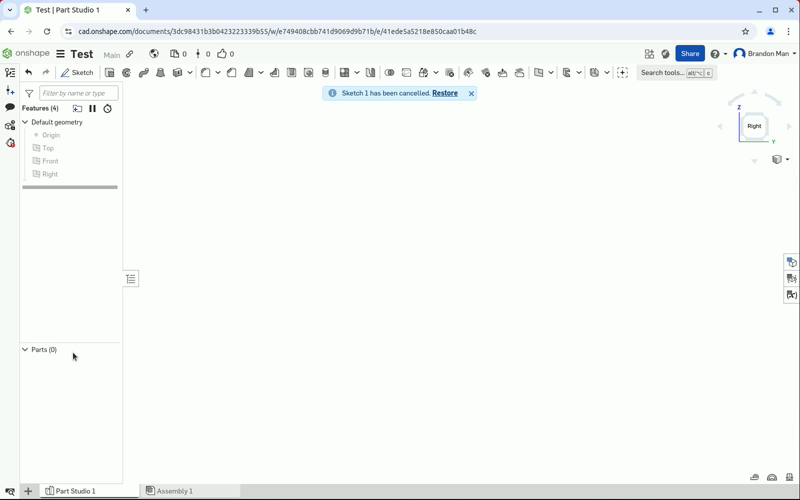
key(shift+s)
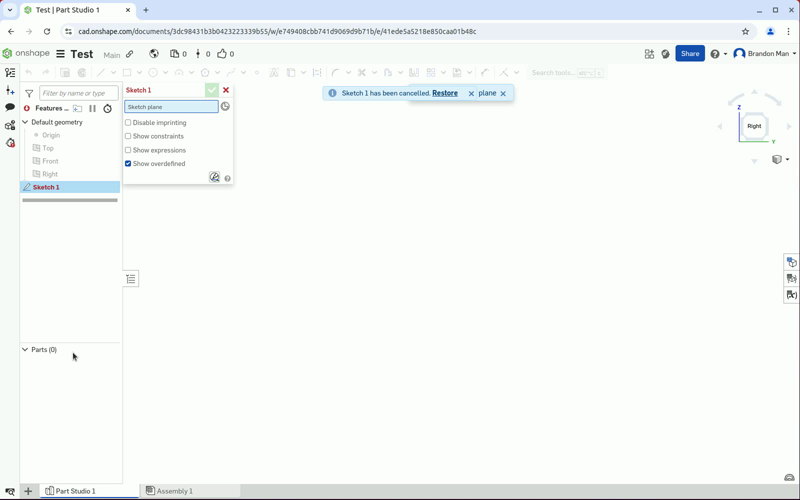
mouse_move(73, 176)
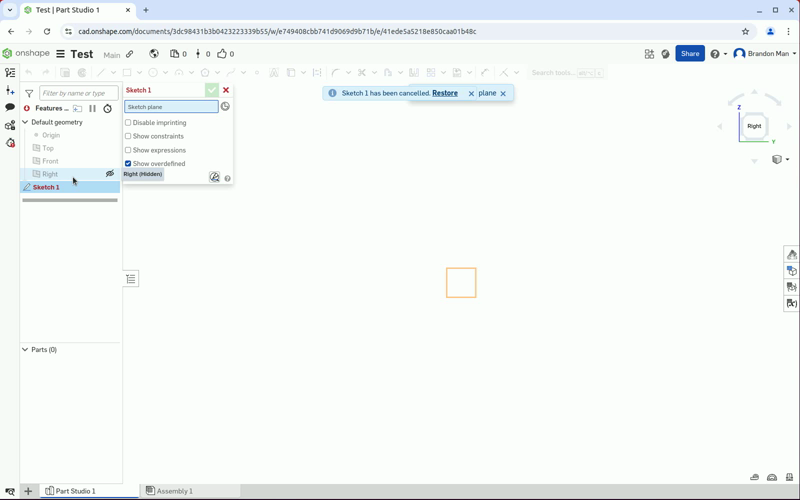
click(73, 176)
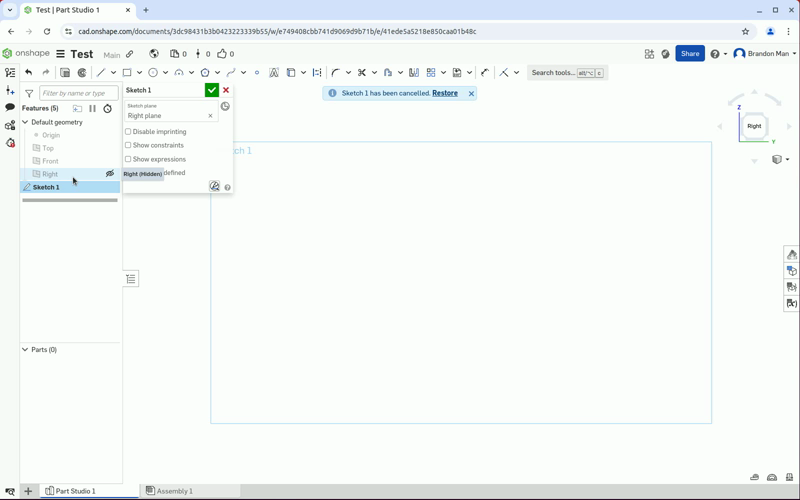
mouse_move(73, 352)
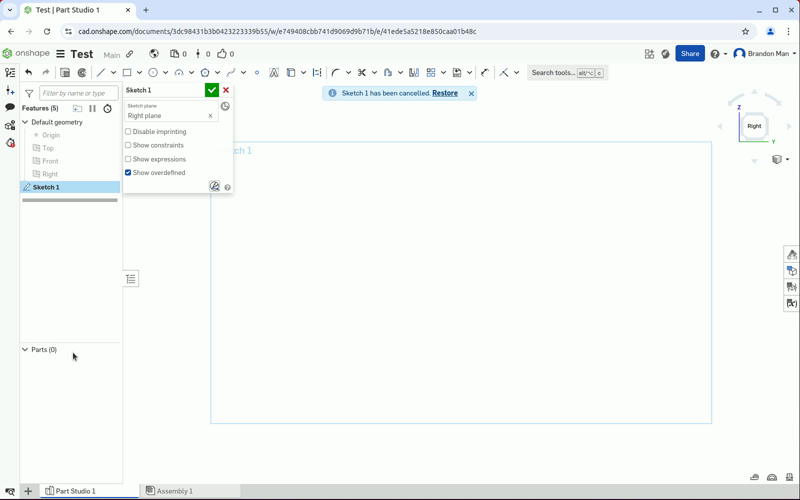
key(y)
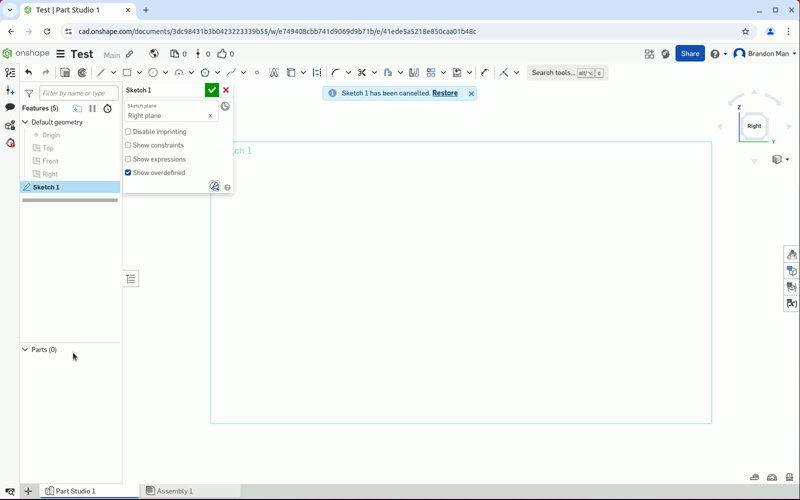
key(l)
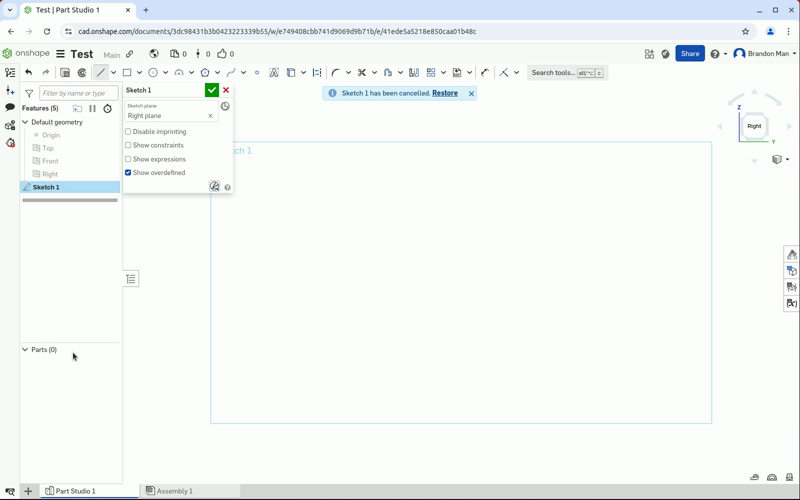
key_down(shift)
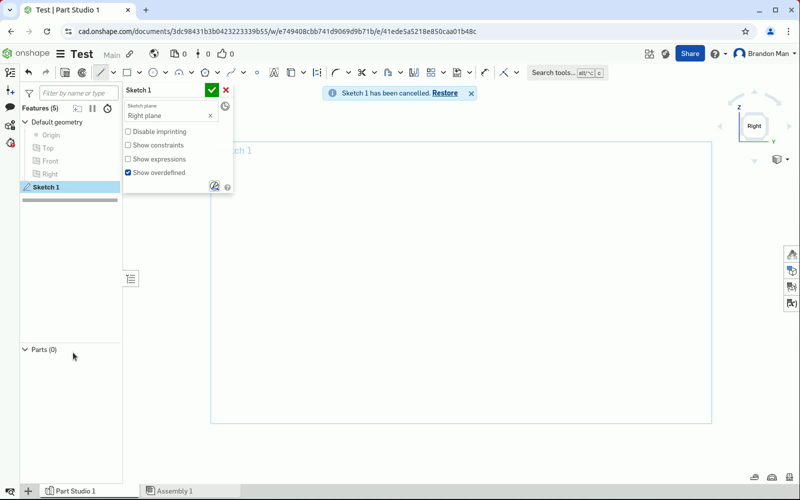
mouse_move(365, 308)
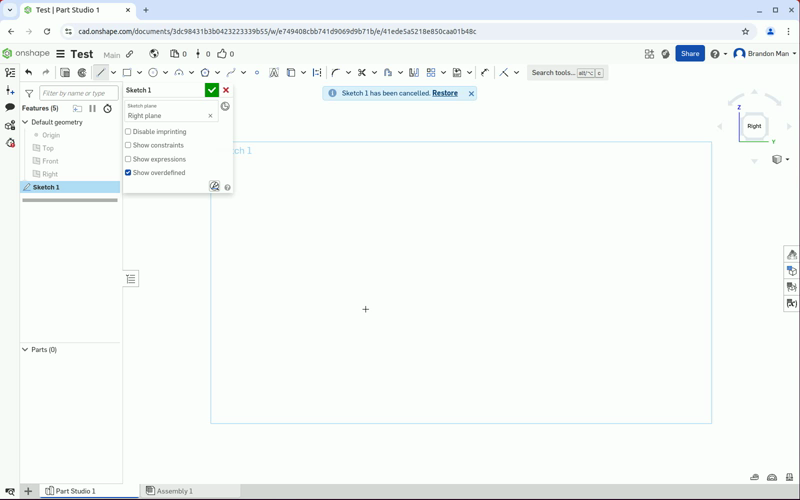
click(365, 308)
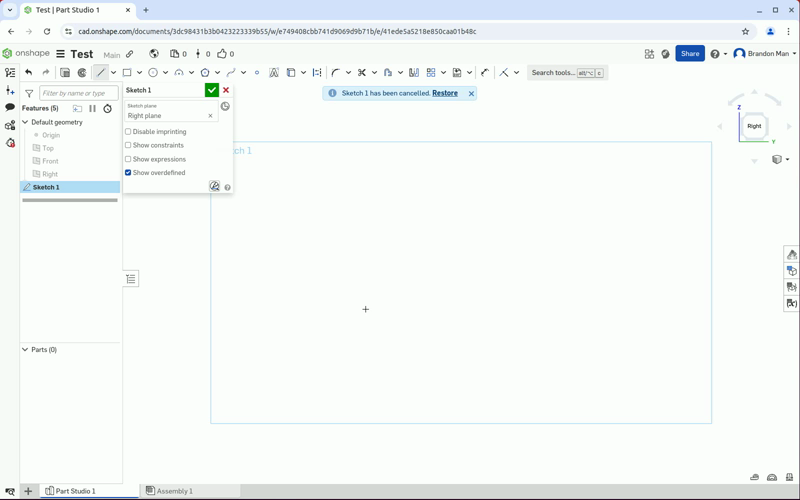
key_up(shift)
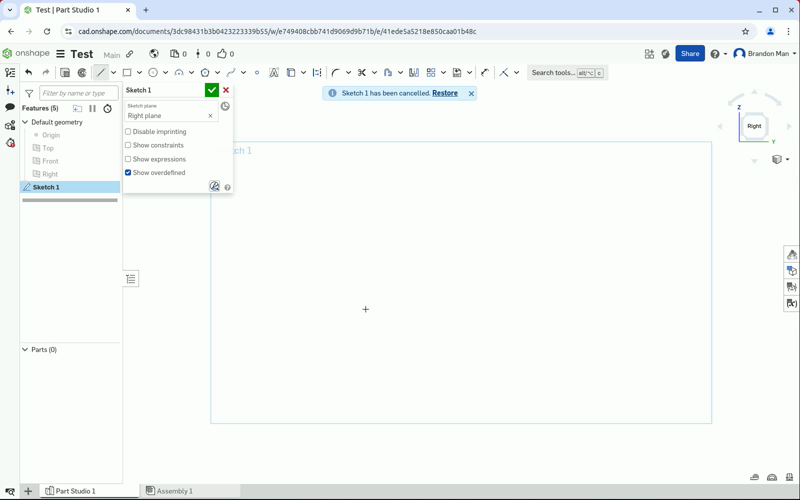
key_down(shift)
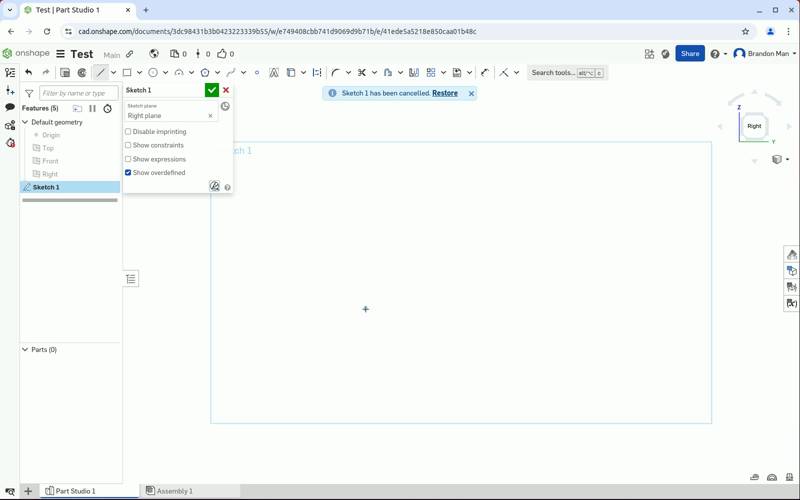
mouse_move(467, 308)
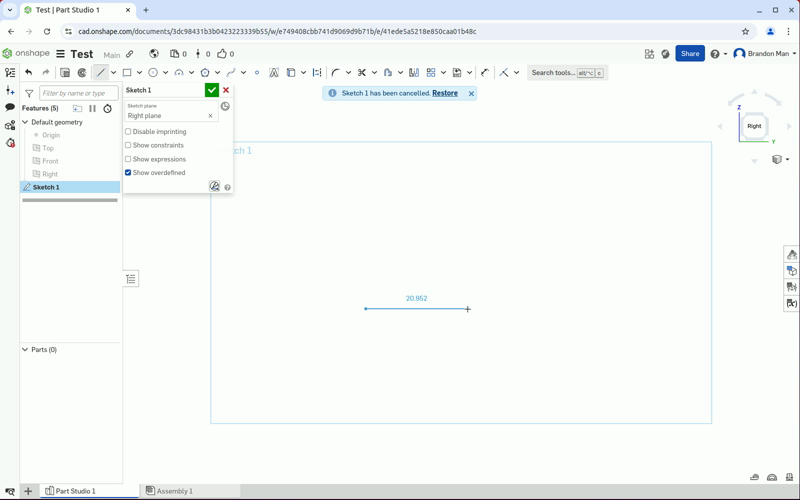
click(467, 308)
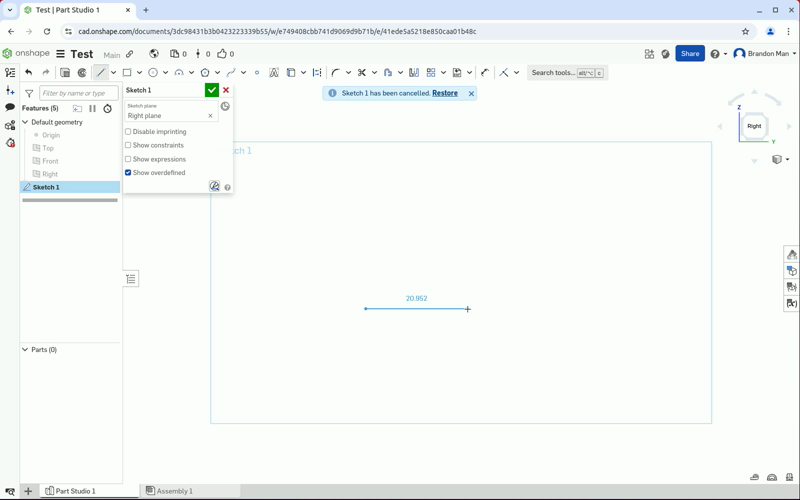
key_up(shift)
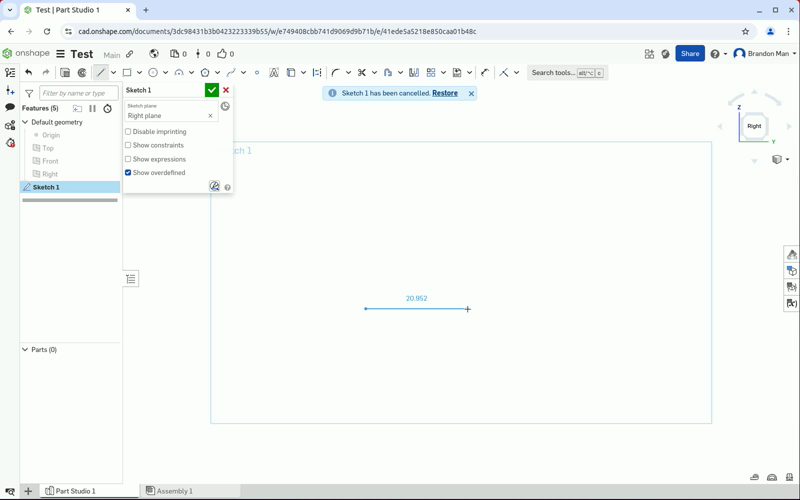
key(esc)
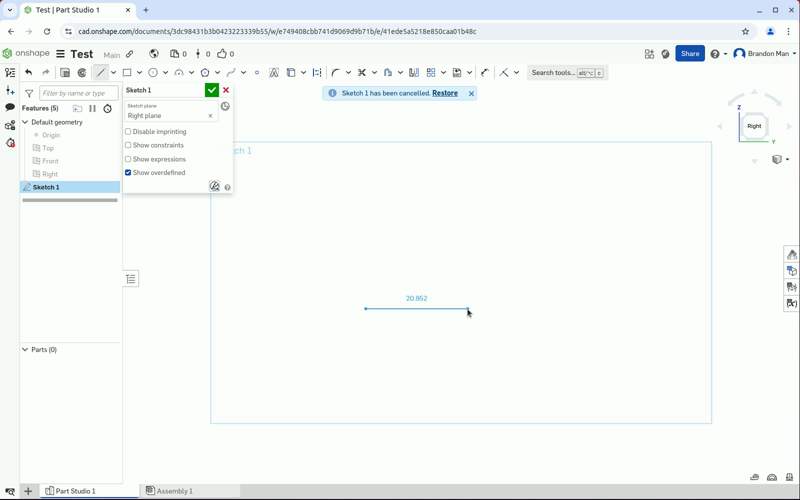
key(a)
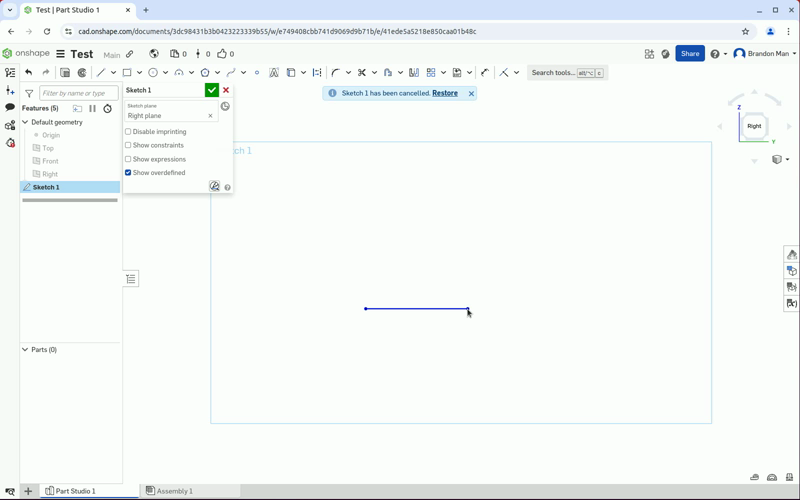
mouse_move(467, 308)
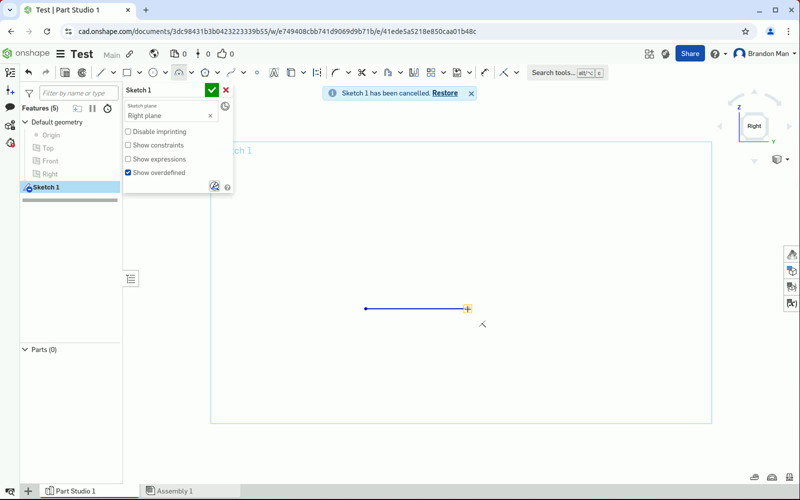
click(467, 308)
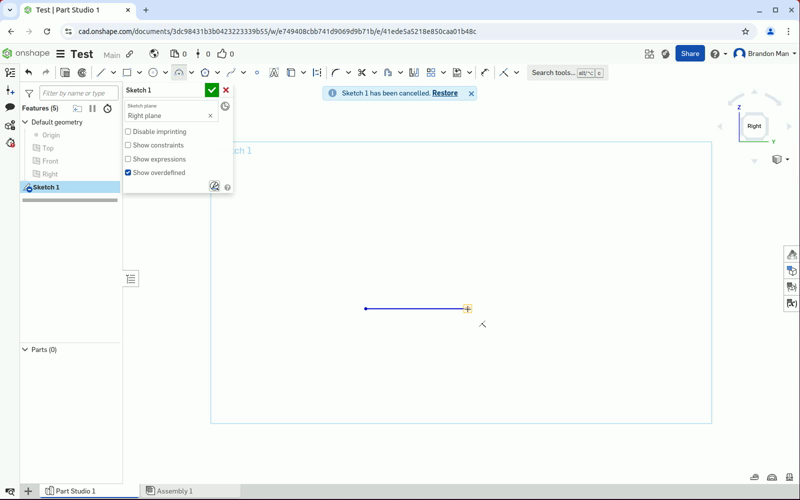
key_down(shift)
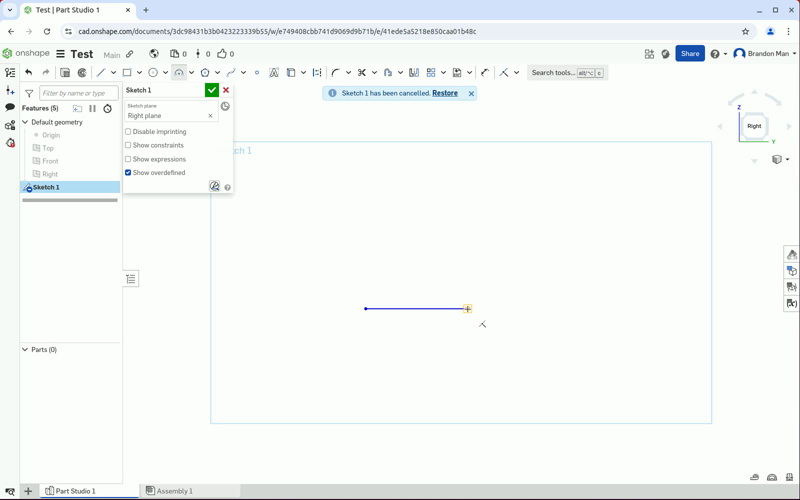
mouse_move(447, 266)
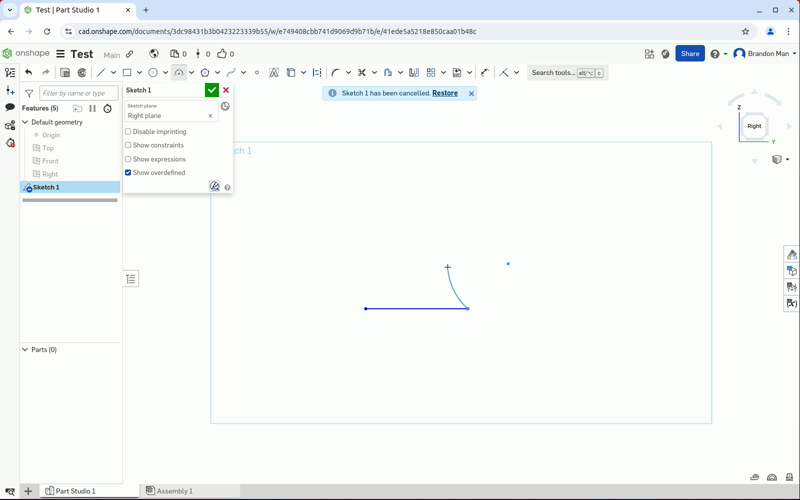
click(447, 266)
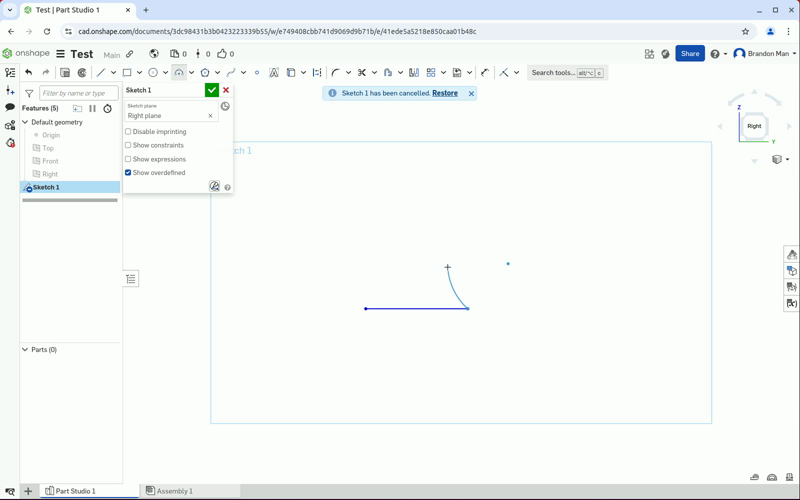
mouse_move(444, 294)
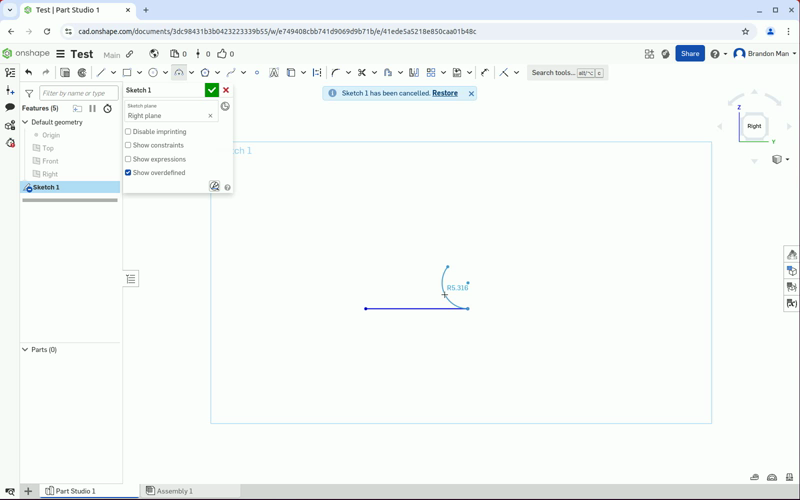
click(444, 294)
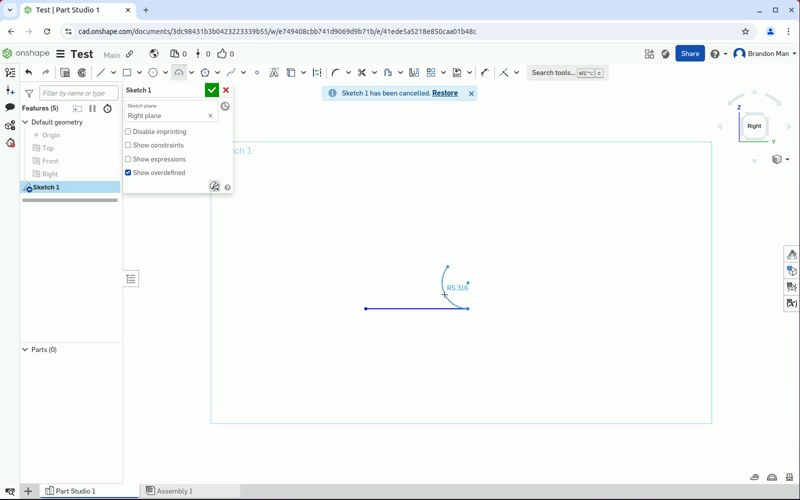
key_up(shift)
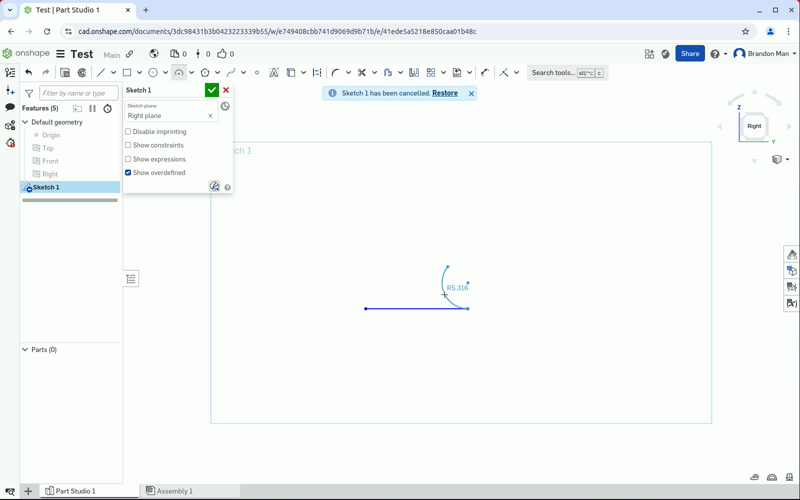
key(esc)
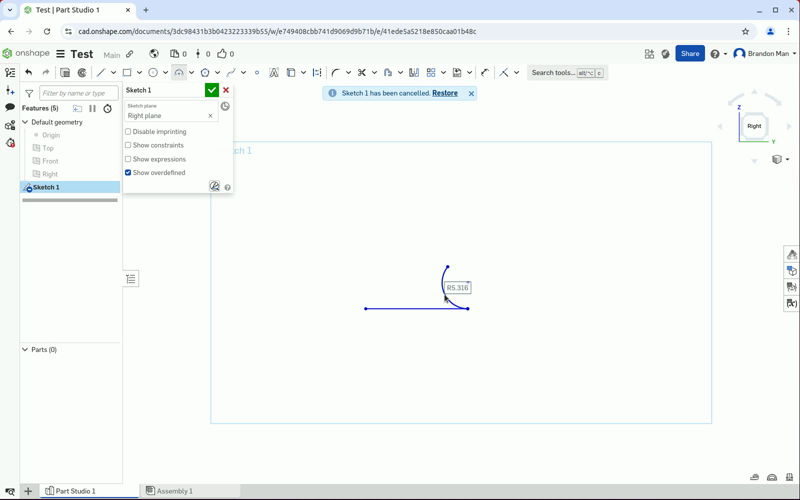
key(l)
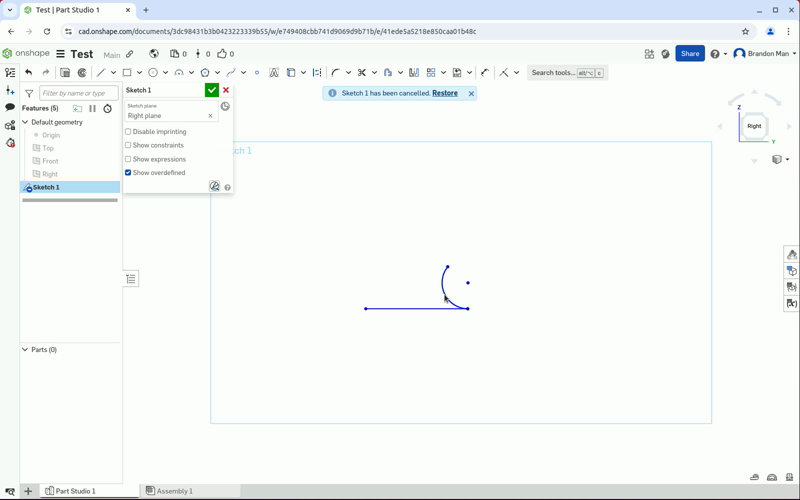
mouse_move(447, 266)
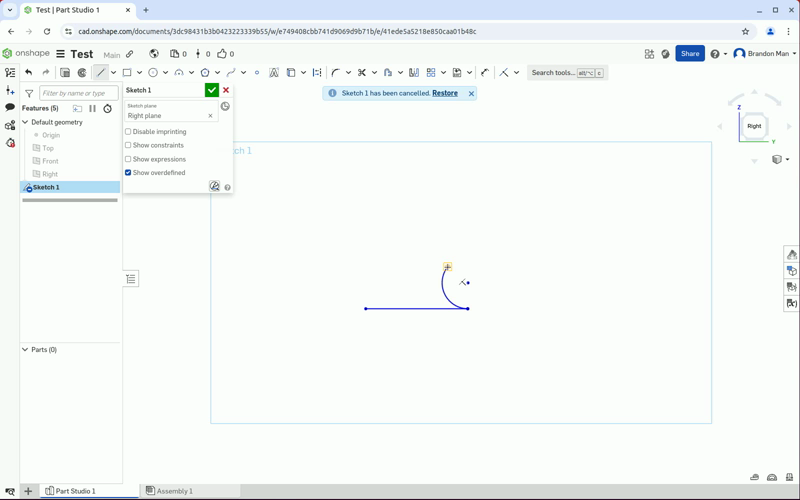
click(447, 266)
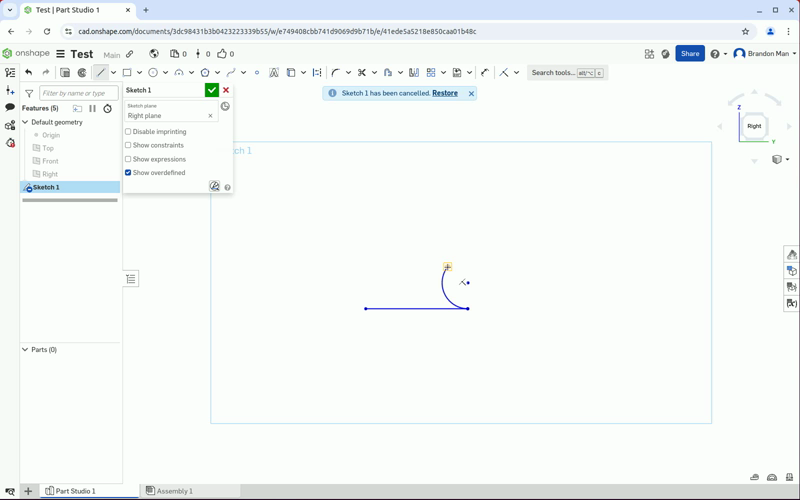
key_down(shift)
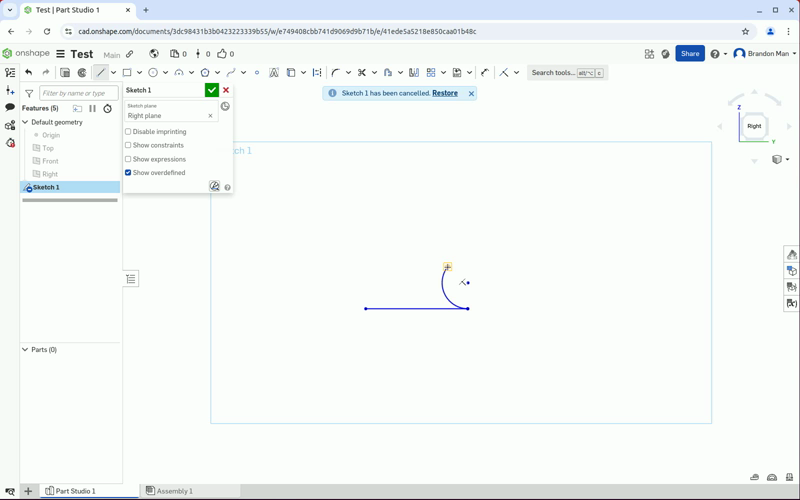
mouse_move(477, 266)
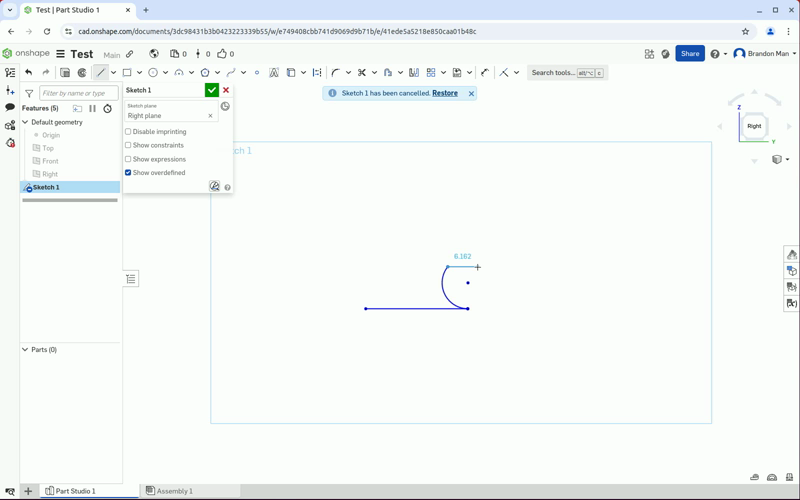
mouse_move(419, 266)
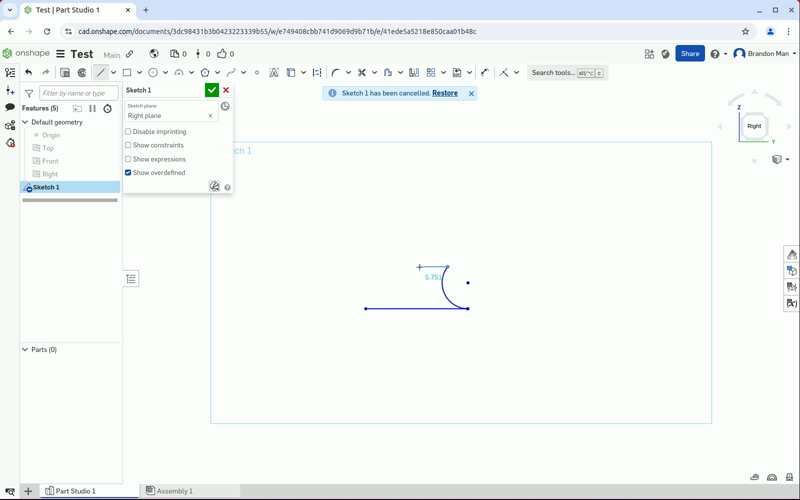
click(419, 266)
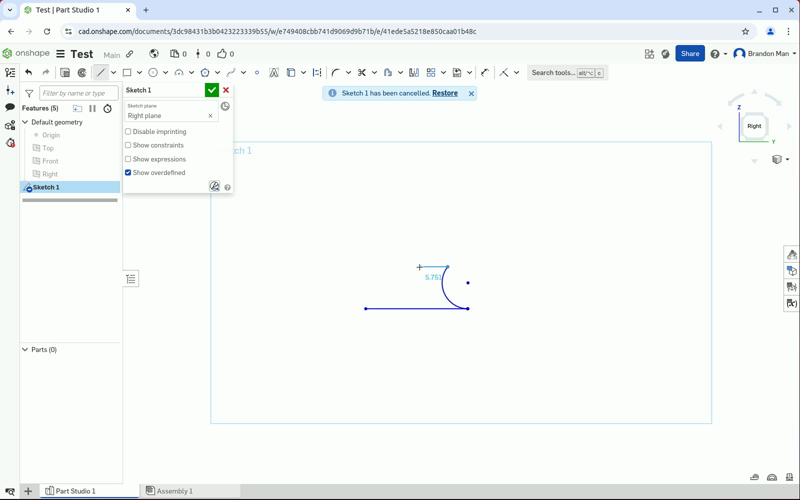
key_up(shift)
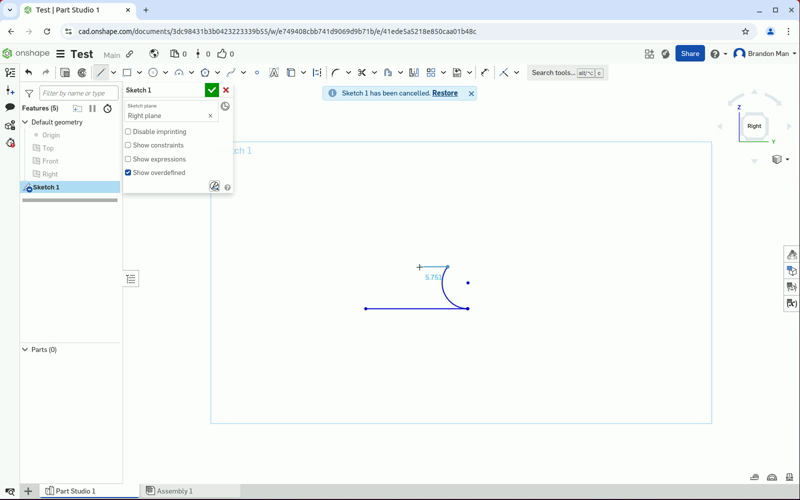
key_down(shift)
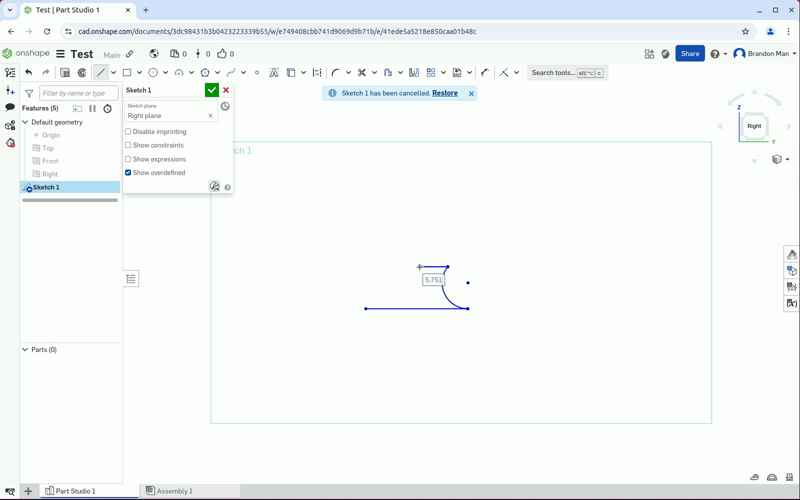
mouse_move(449, 266)
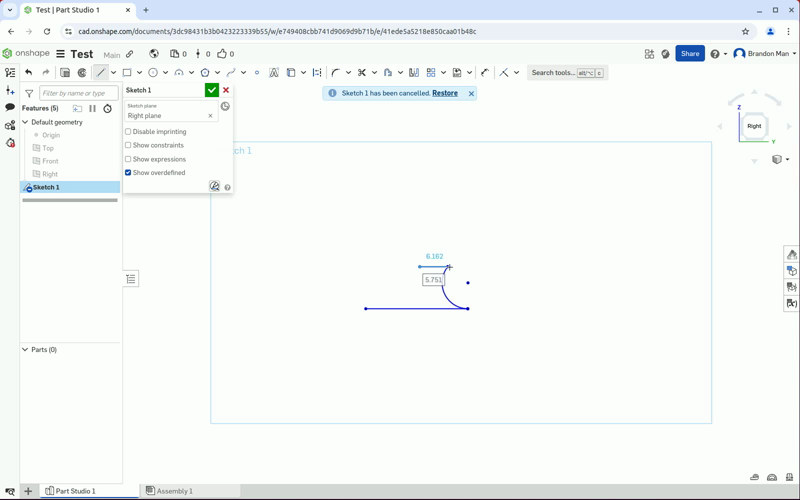
mouse_move(417, 266)
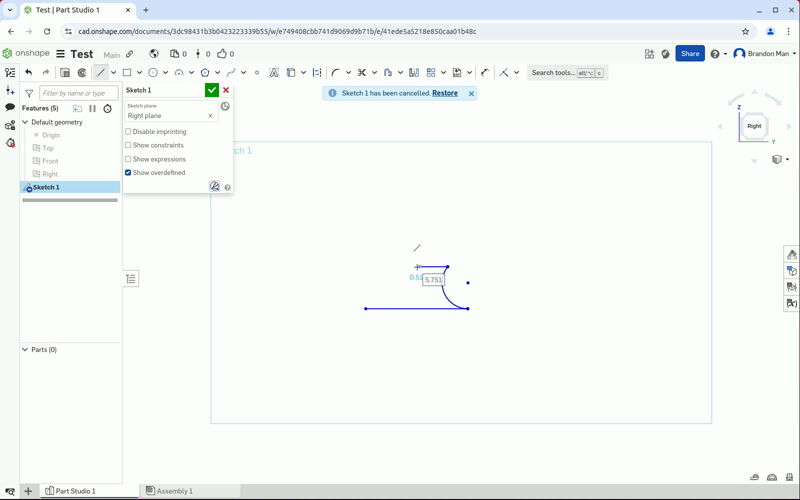
scroll(6)
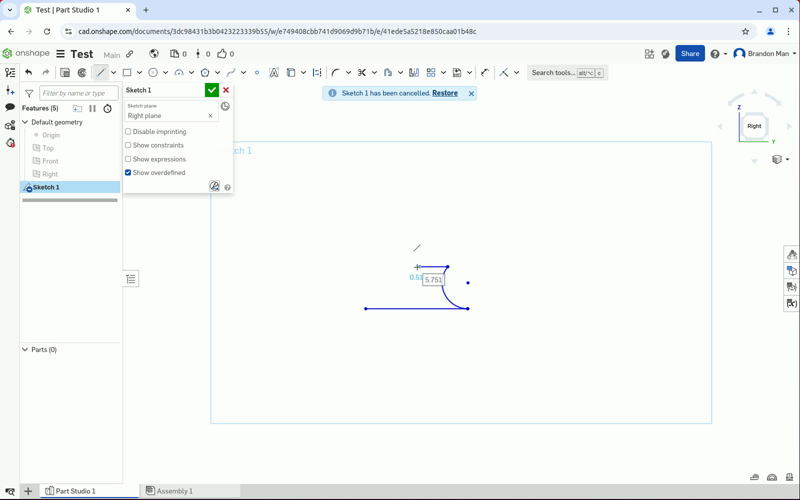
scroll(6)
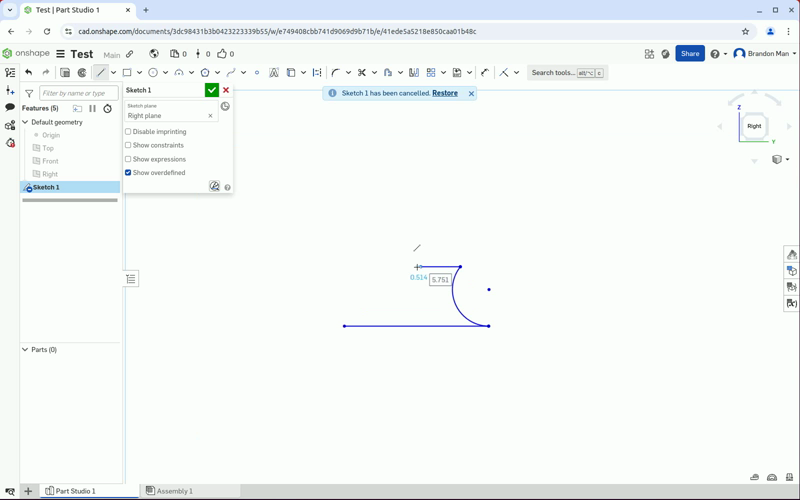
scroll(6)
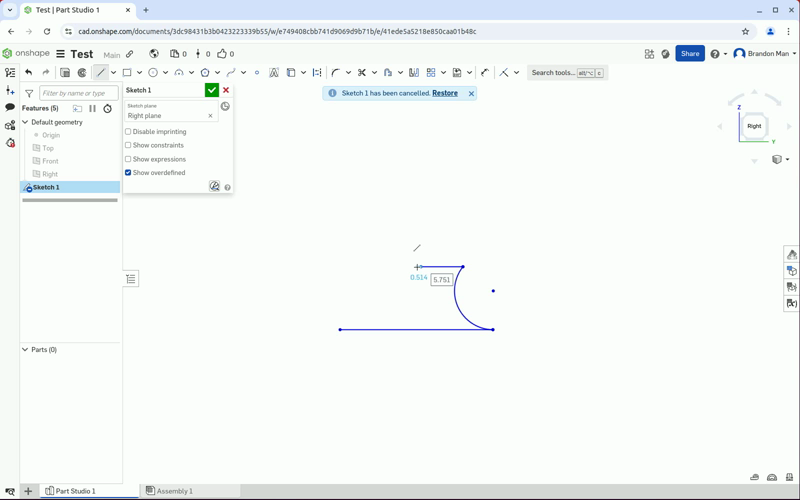
scroll(6)
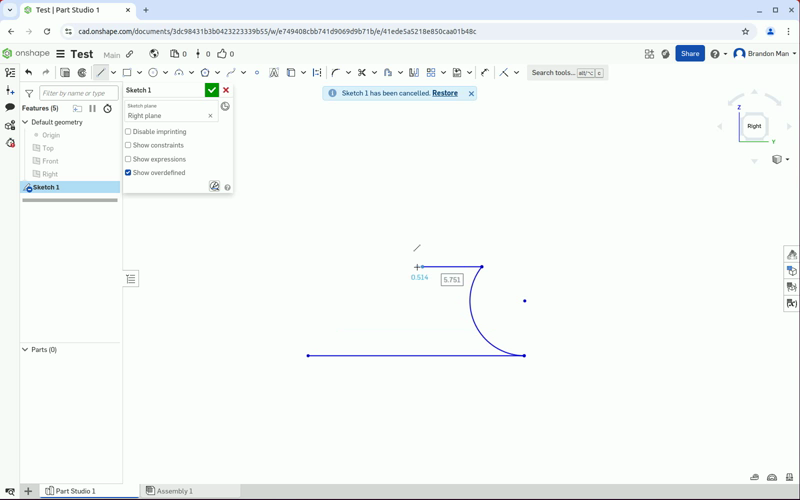
scroll(6)
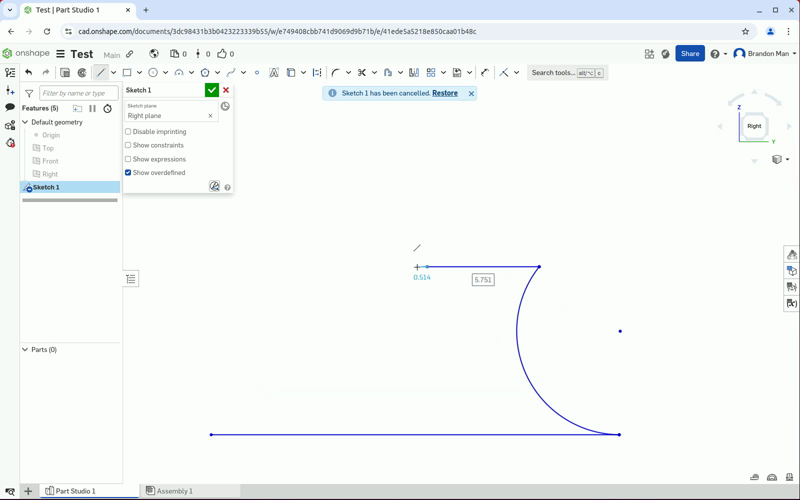
scroll(6)
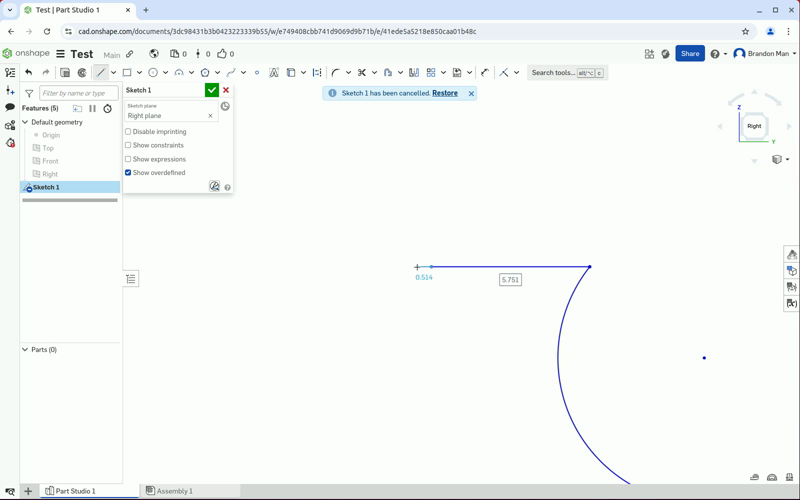
scroll(6)
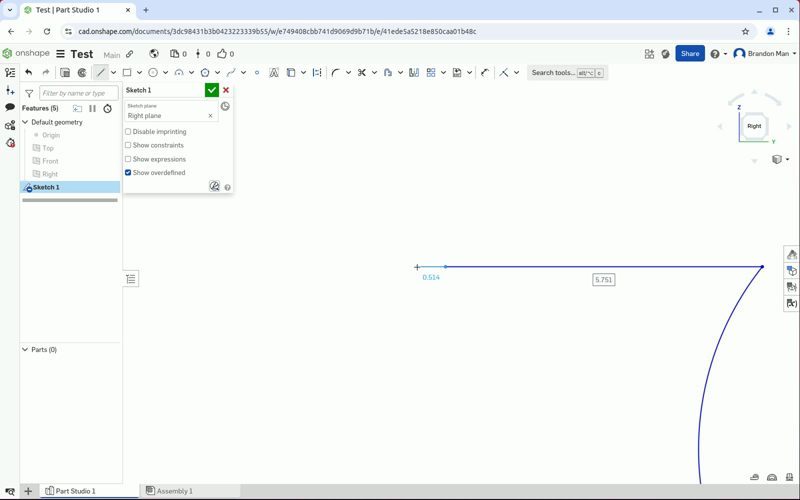
click(417, 266)
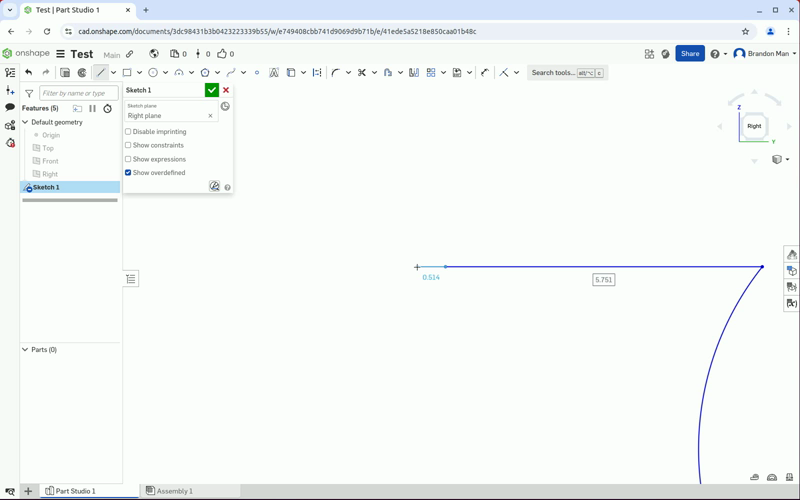
scroll(-6)
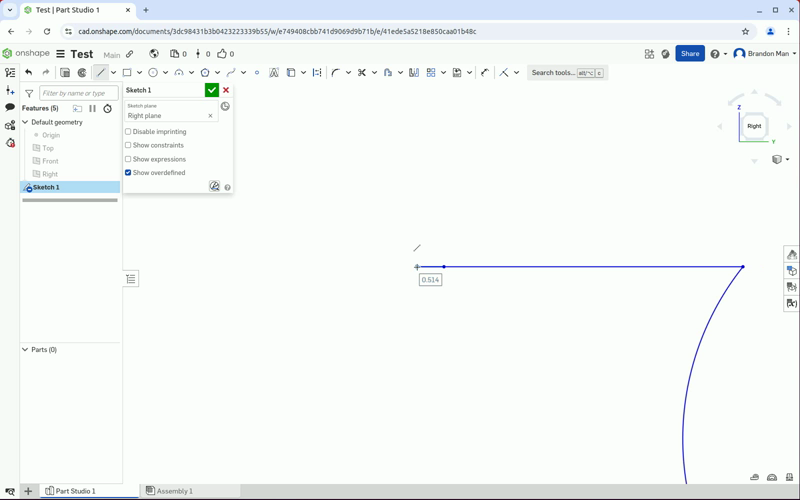
scroll(-6)
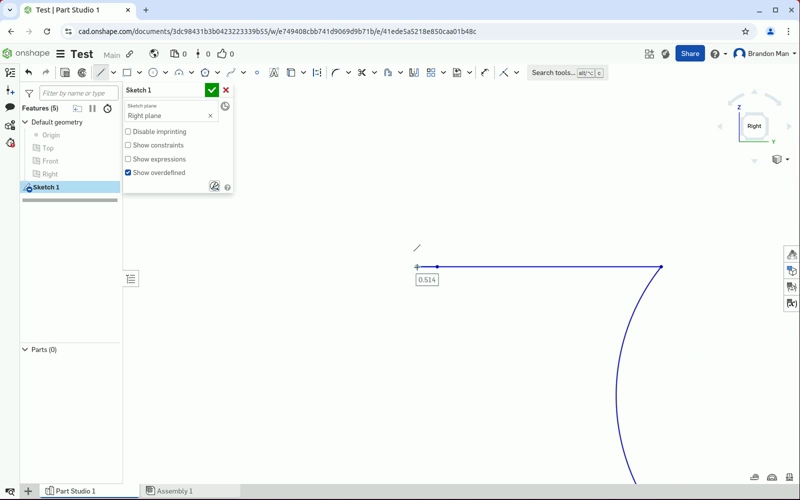
scroll(-6)
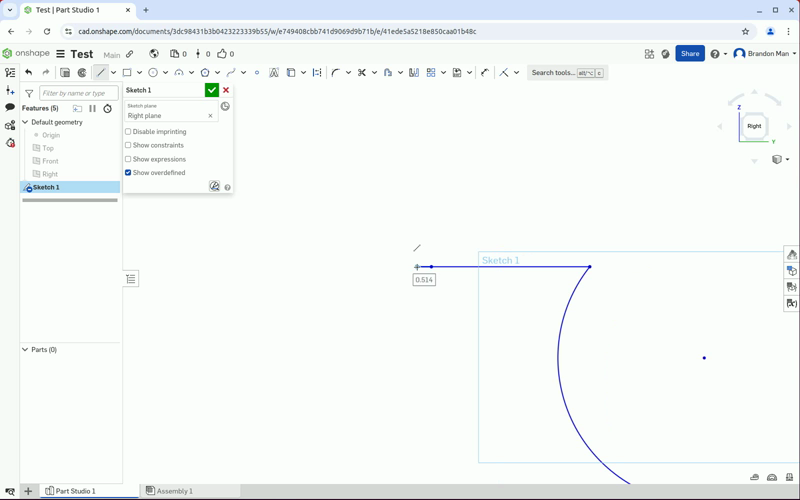
scroll(-6)
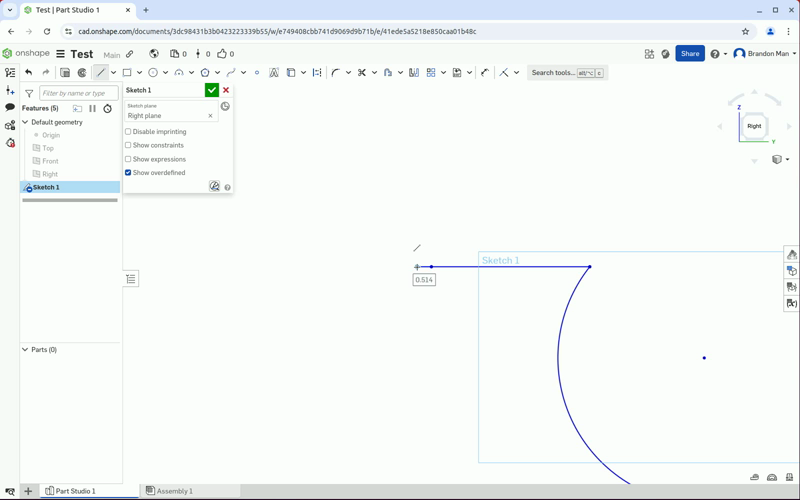
scroll(-6)
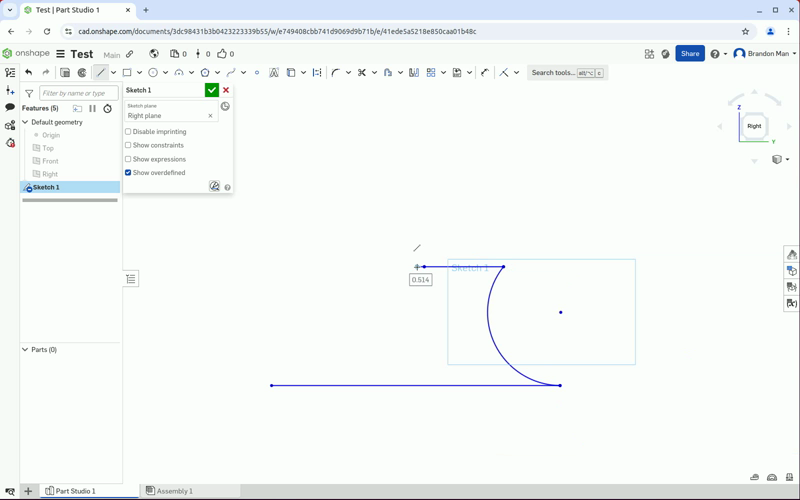
scroll(-6)
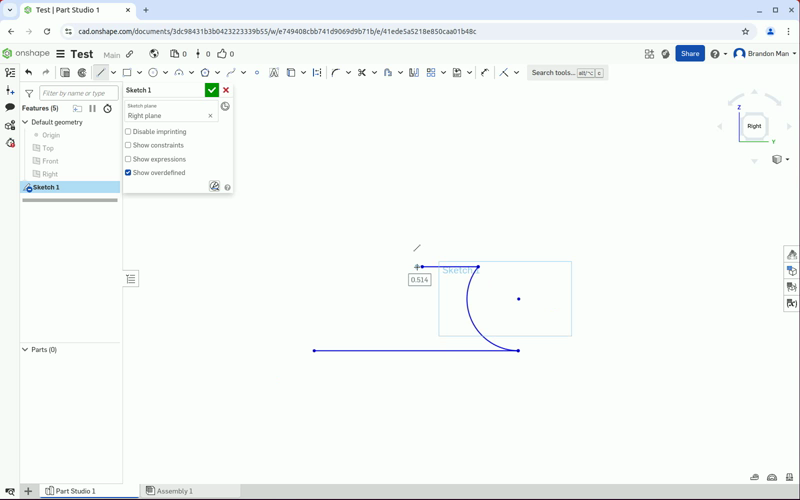
scroll(-6)
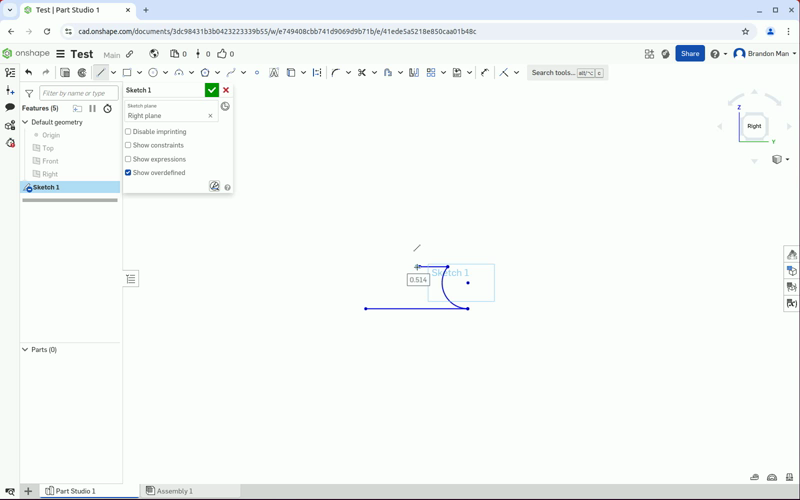
key_up(shift)
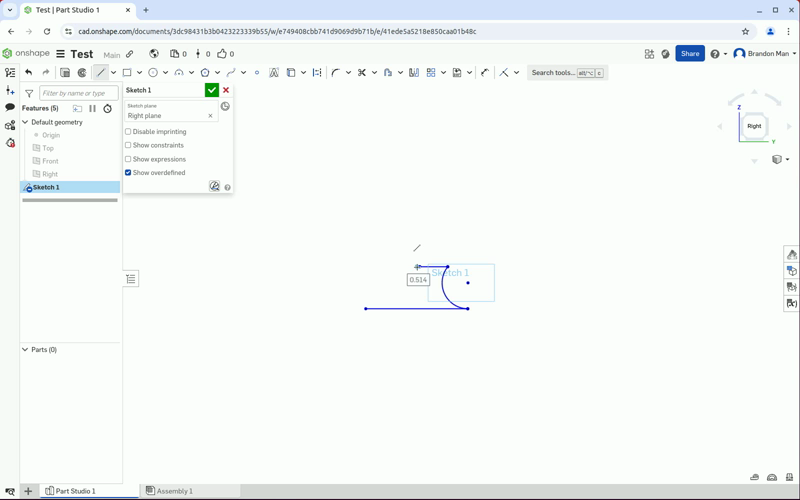
key_down(shift)
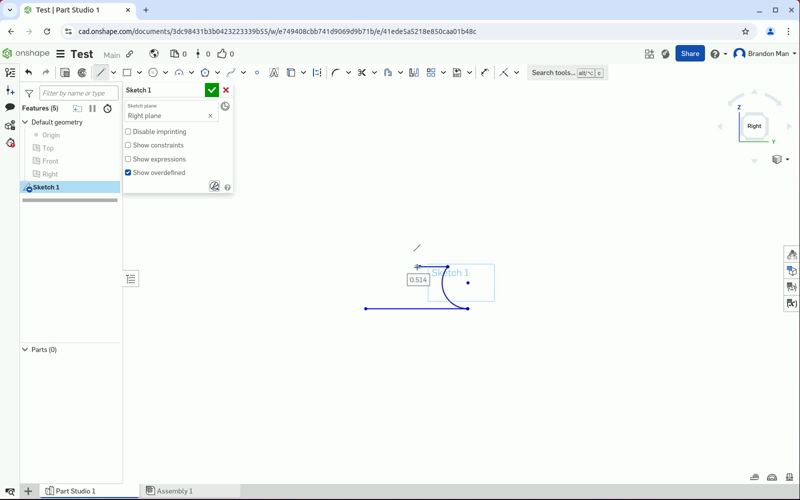
mouse_move(447, 266)
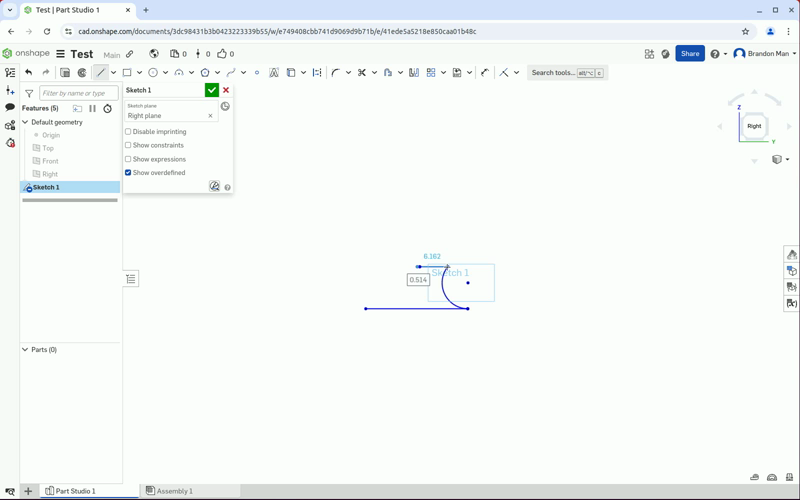
mouse_move(417, 257)
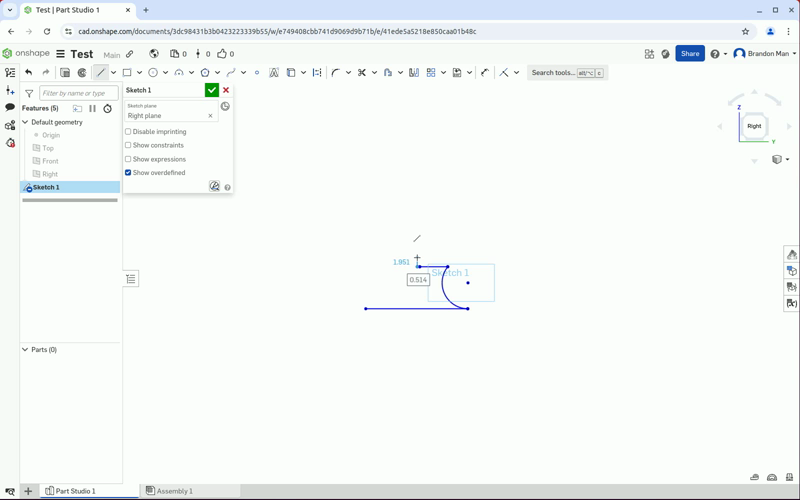
click(417, 257)
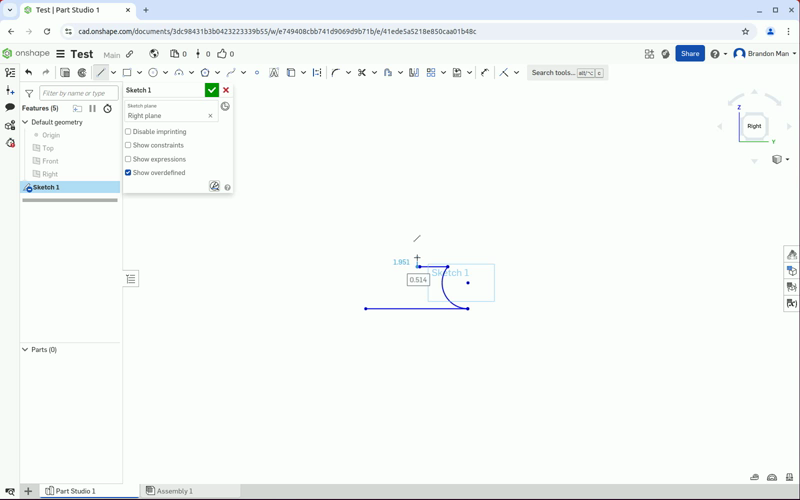
key_up(shift)
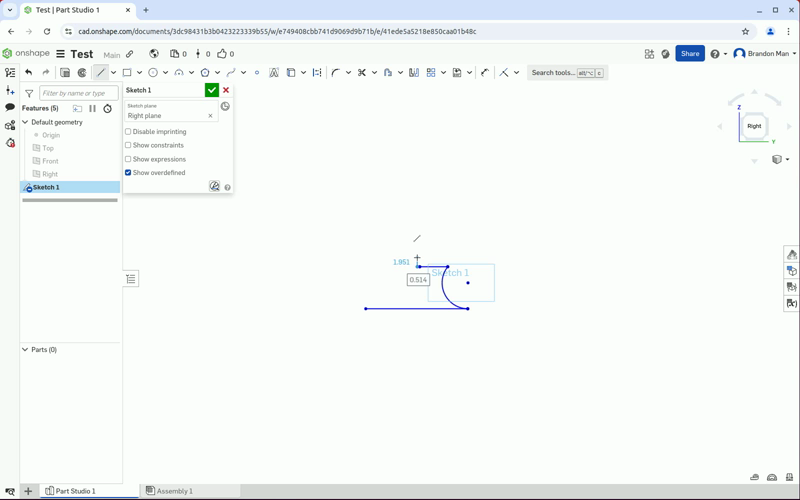
key_down(shift)
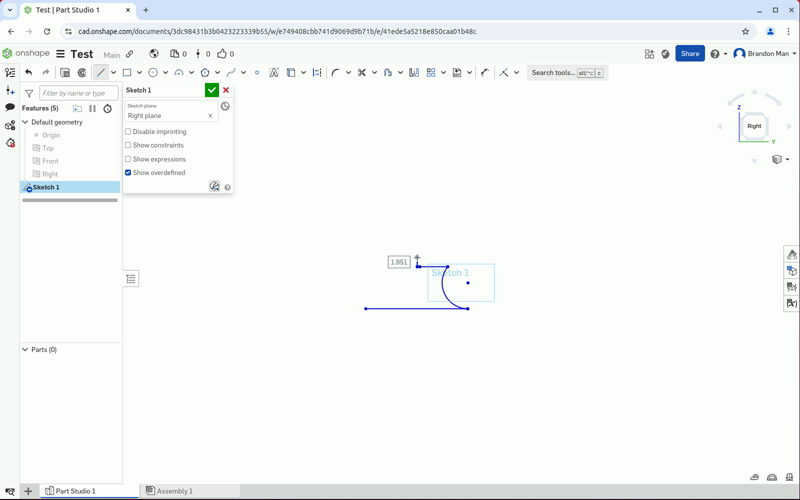
mouse_move(447, 257)
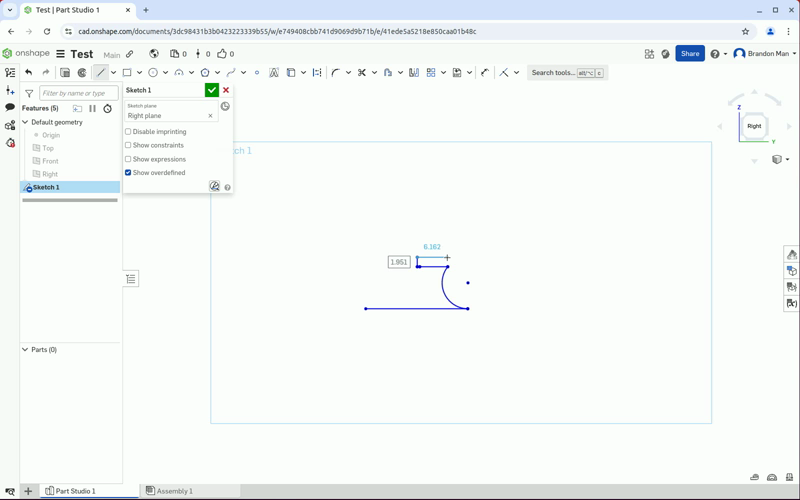
mouse_move(365, 257)
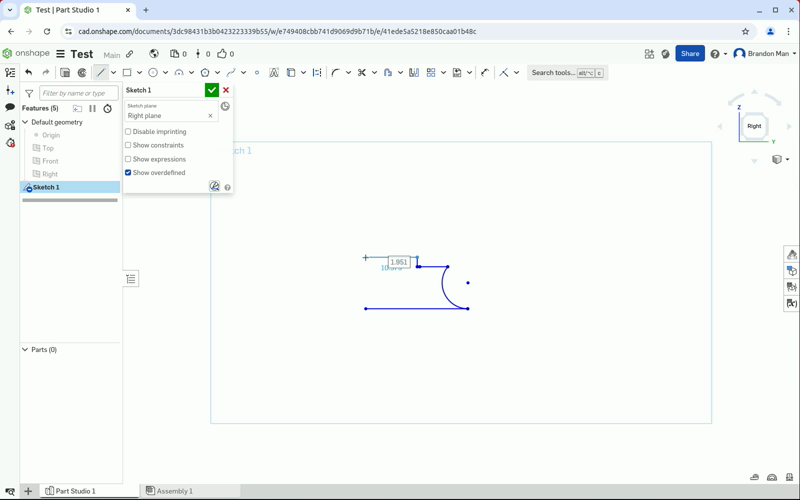
click(365, 257)
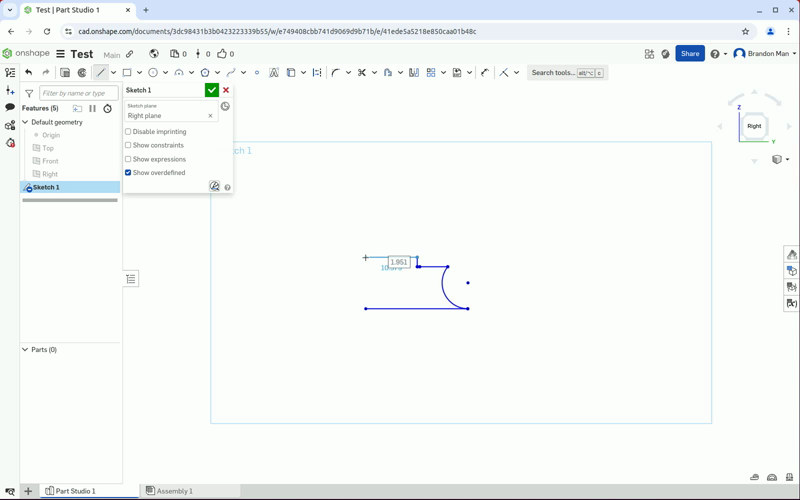
key_up(shift)
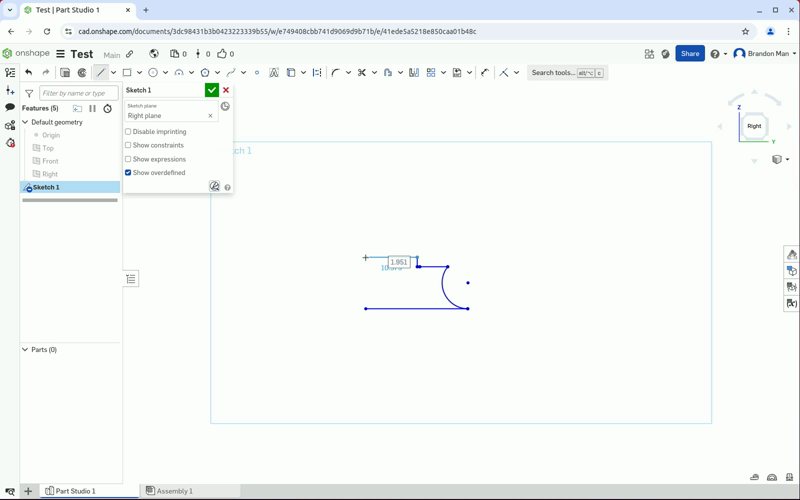
mouse_move(395, 257)
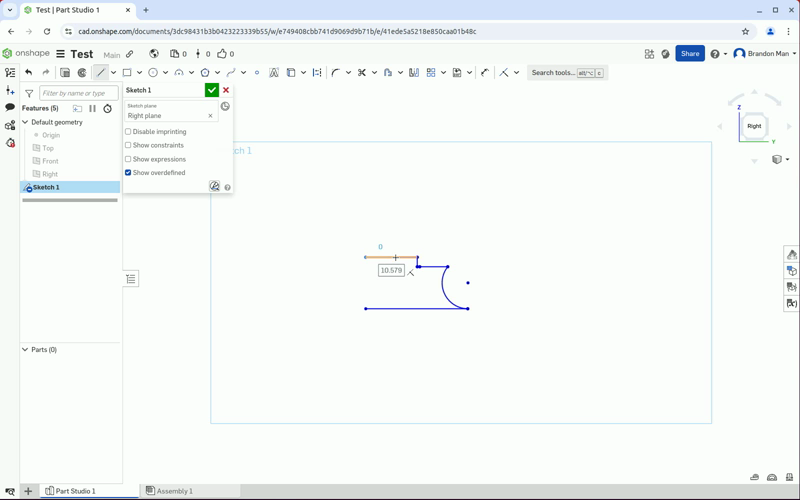
key_down(shift)
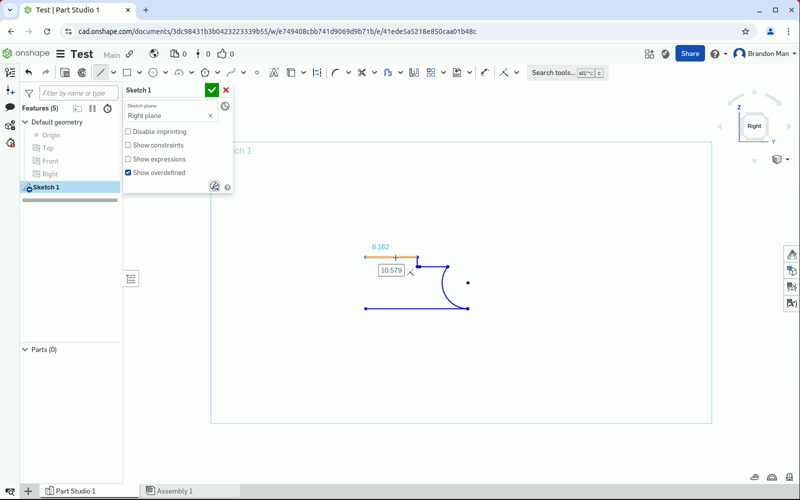
mouse_move(365, 308)
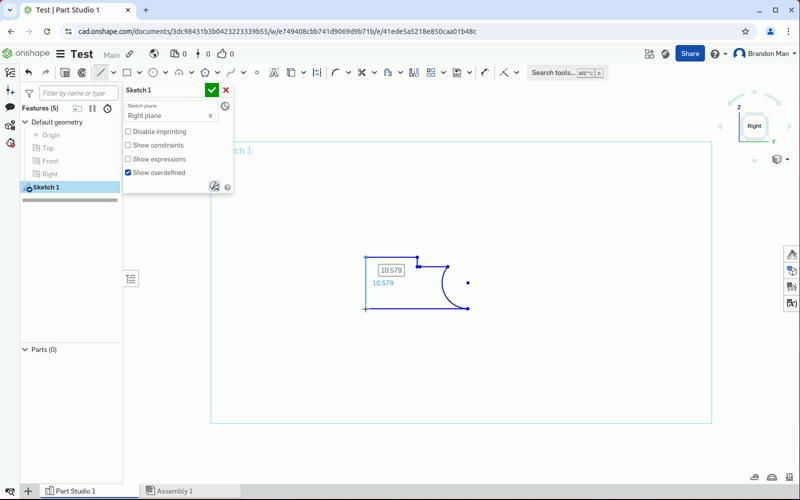
key_up(shift)
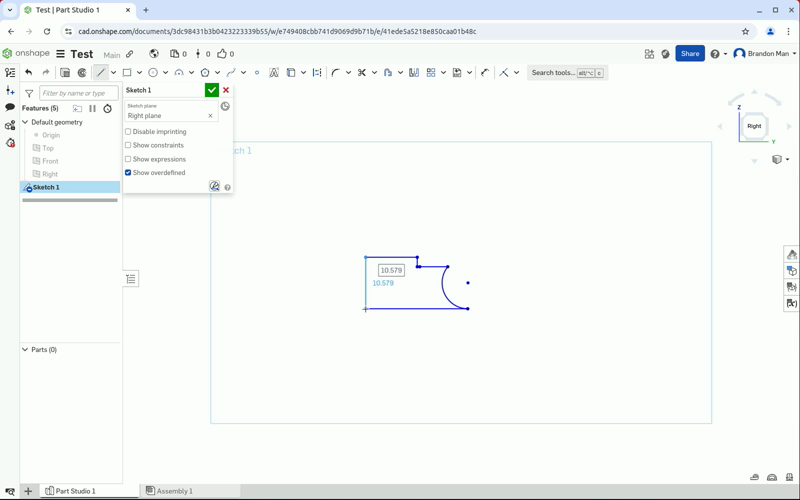
click(365, 308)
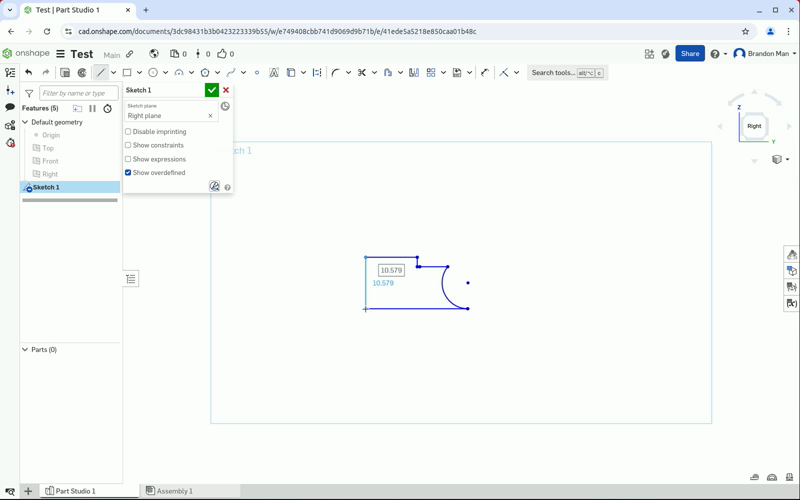
key(esc)
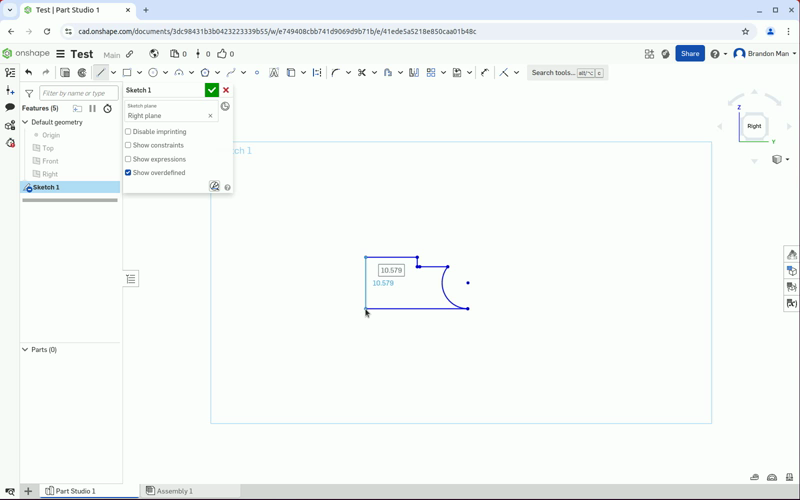
mouse_move(405, 260)
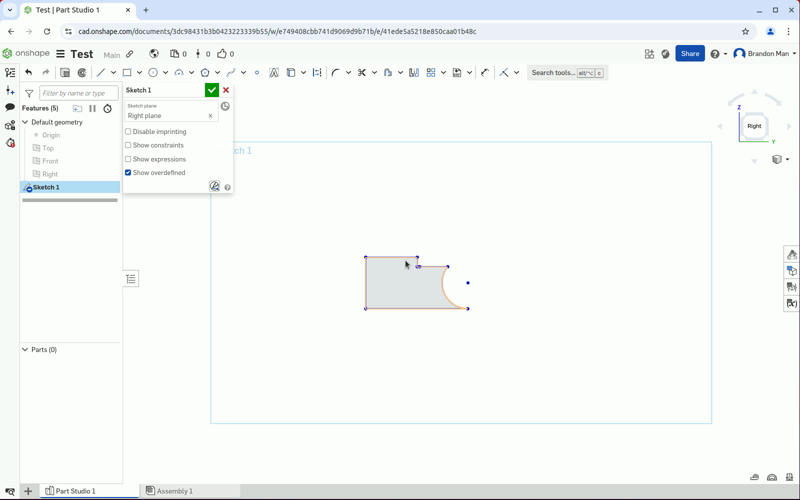
click(405, 260)
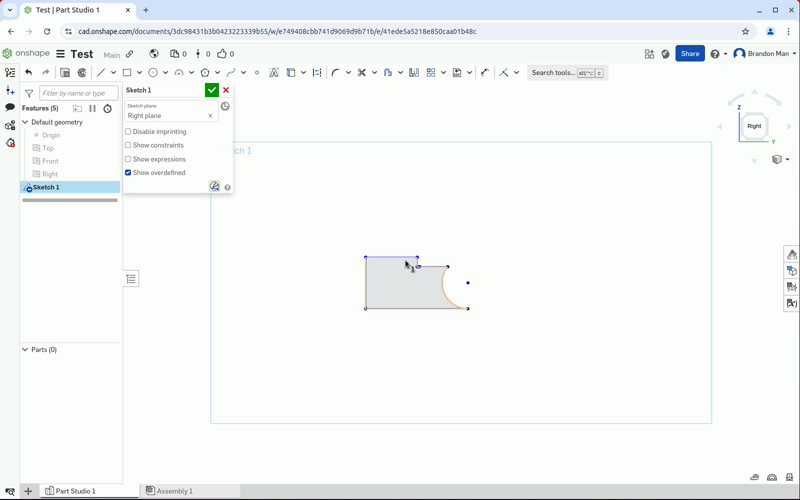
mouse_move(73, 352)
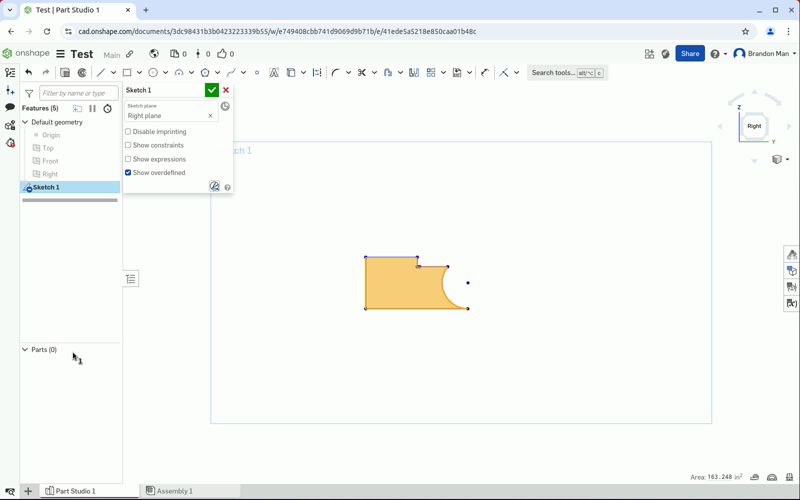
key(shift+y)
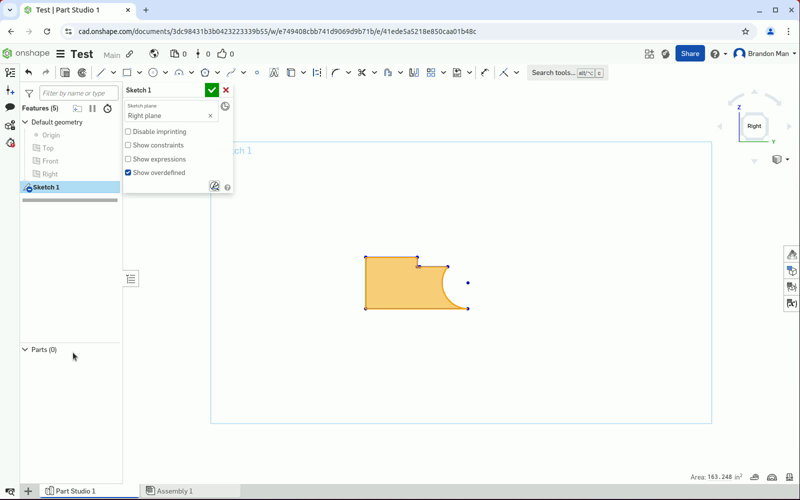
key(shift+e)
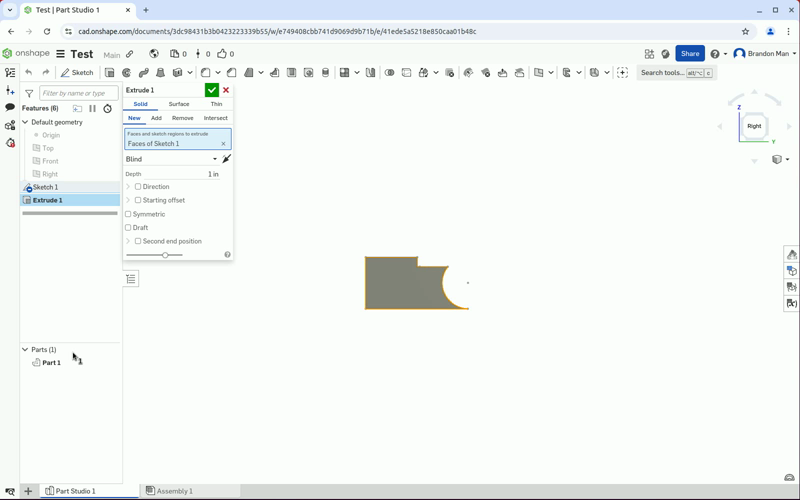
mouse_move(143, 106)
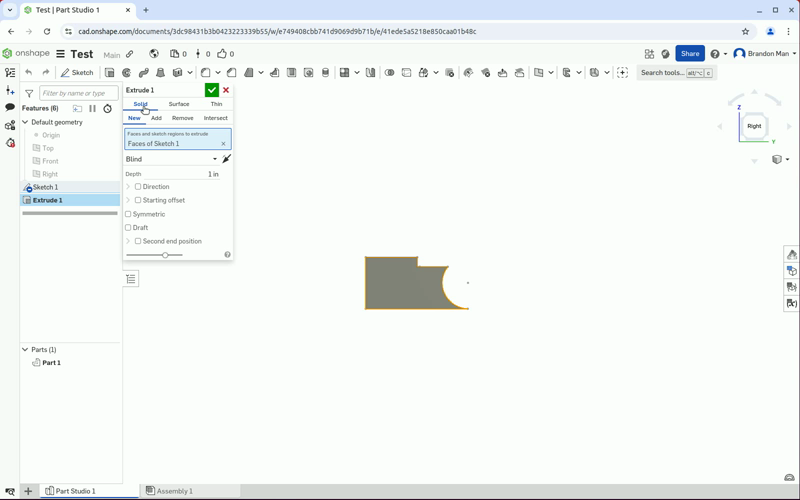
click(143, 106)
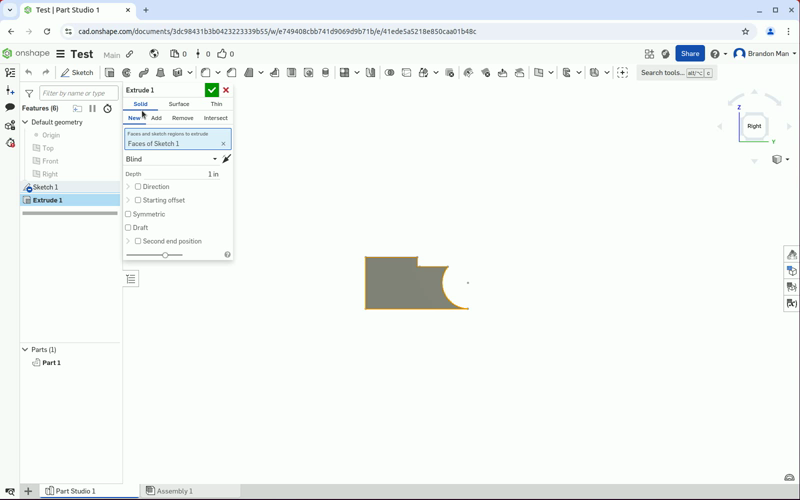
mouse_move(137, 120)
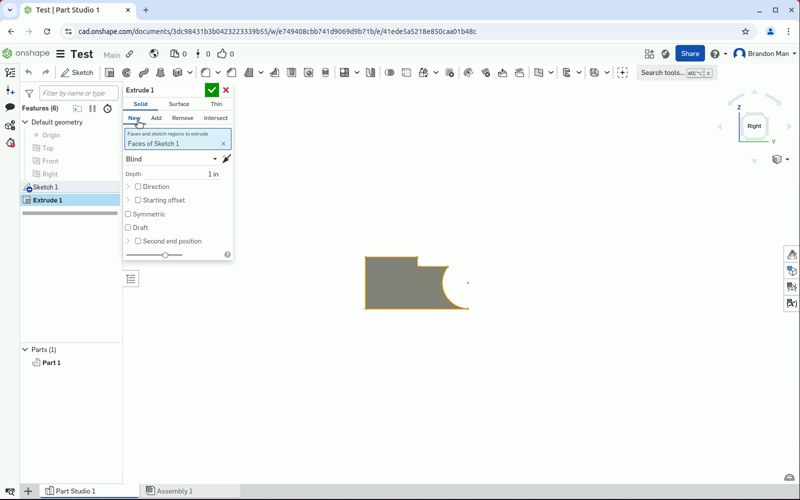
click(137, 120)
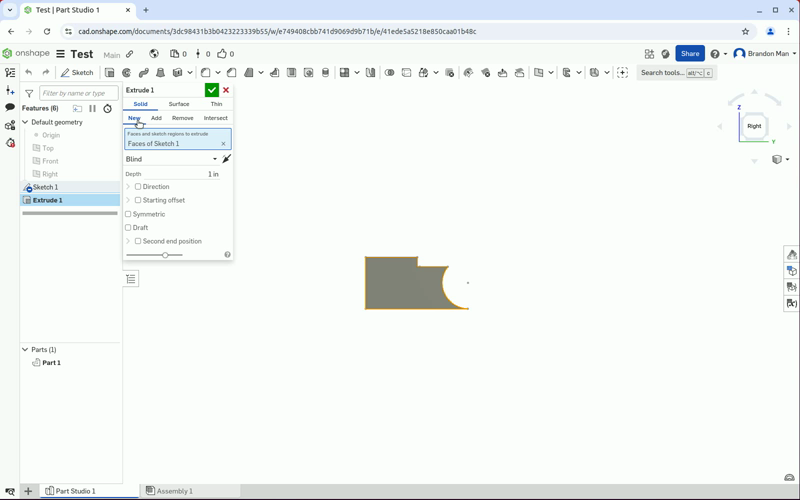
key(tab, 4)
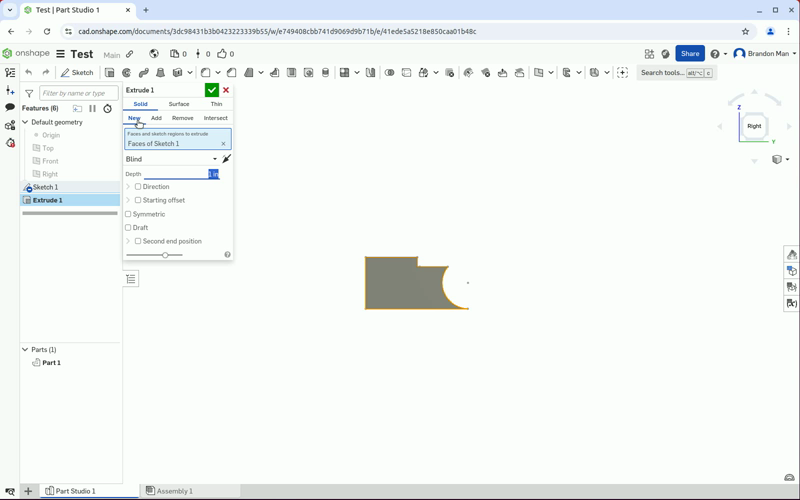
text(22.626)
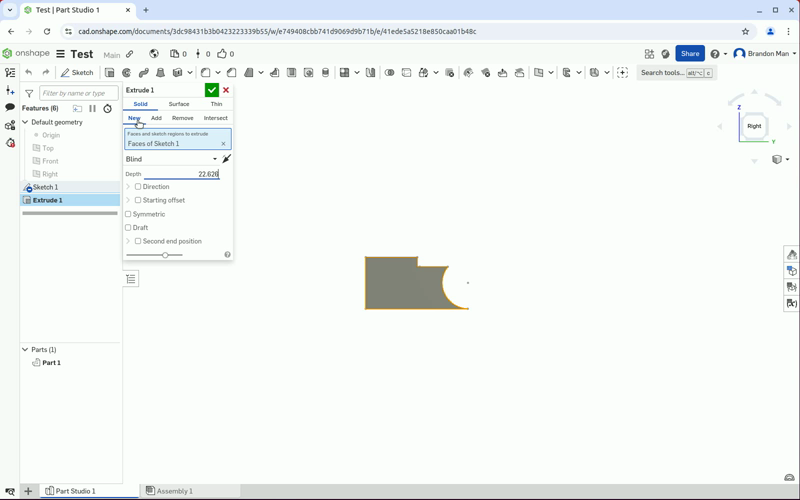
key(tab, 3)
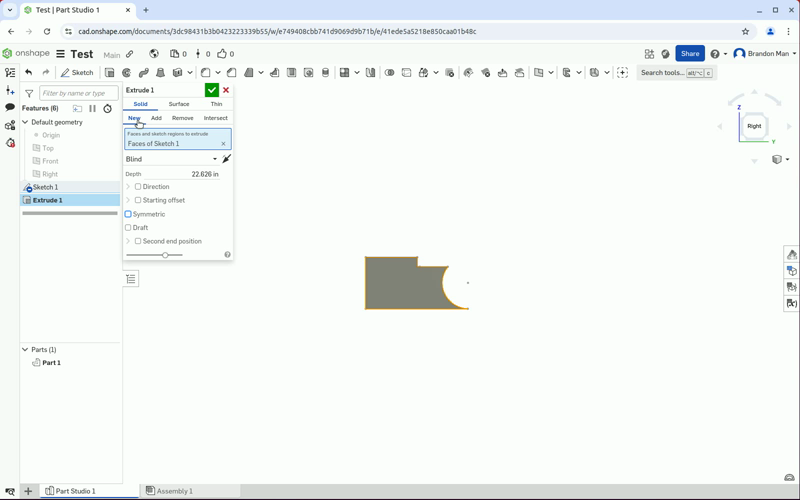
key(space)
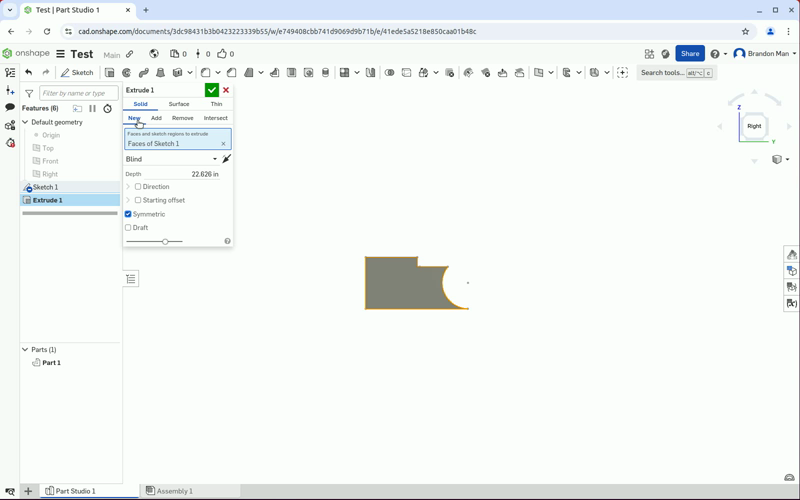
key(enter)
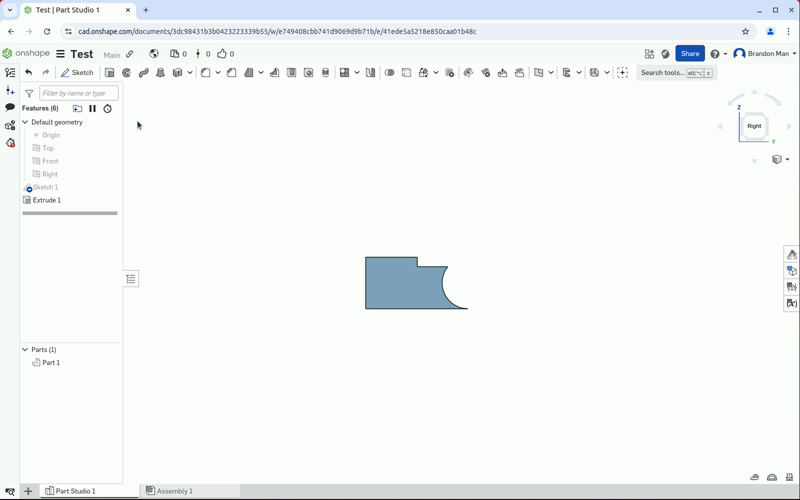
key(shift+h)
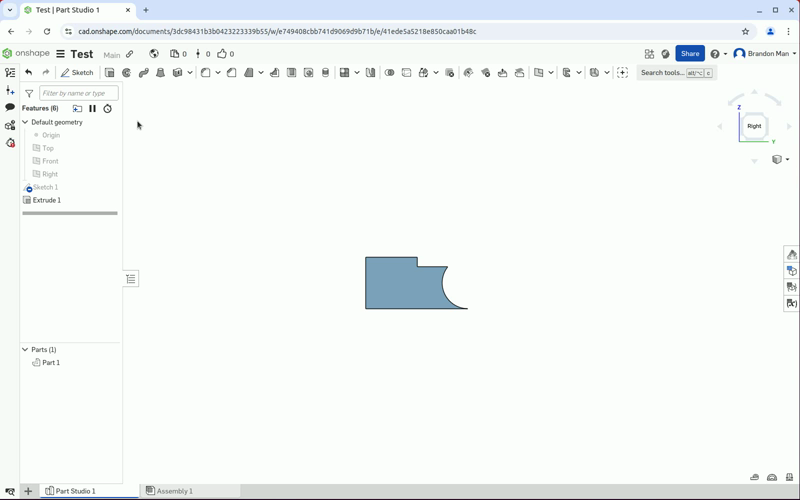
key(shift+h)
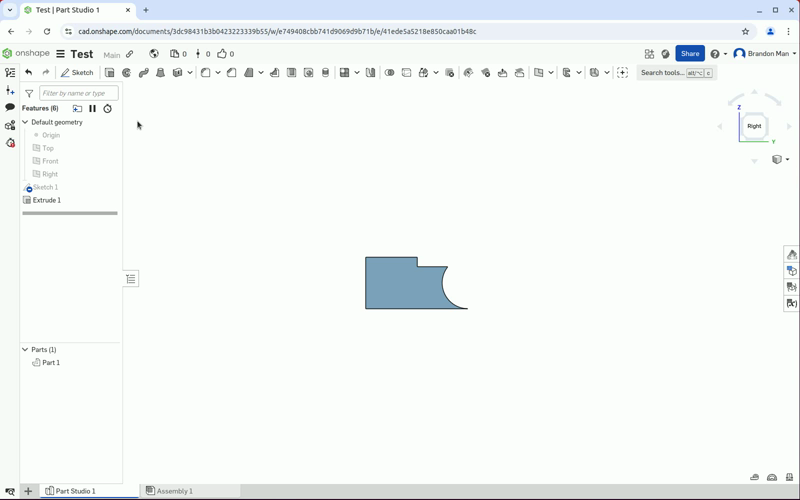
mouse_move(73, 189)
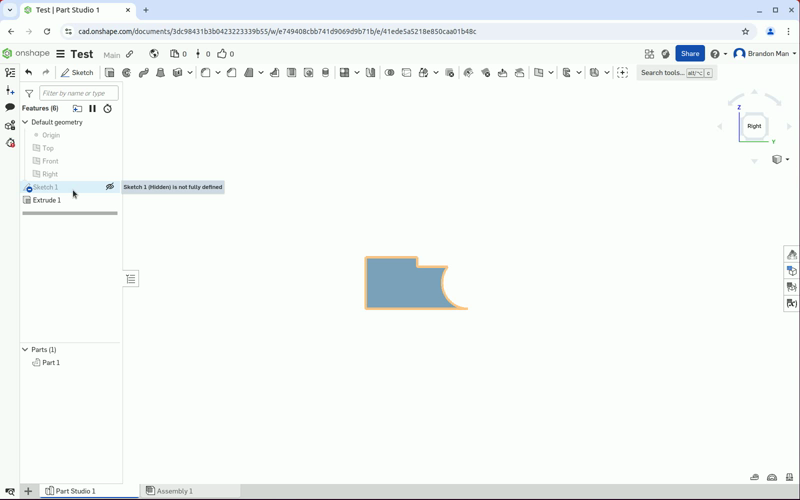
click(73, 189)
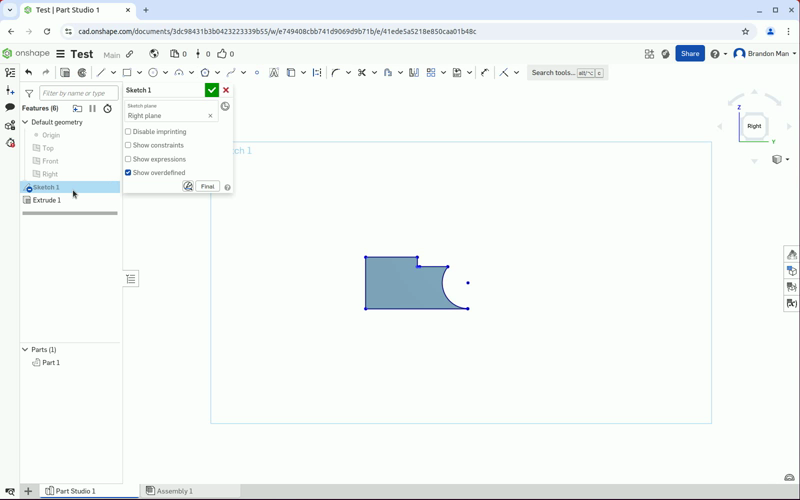
mouse_move(229, 92)
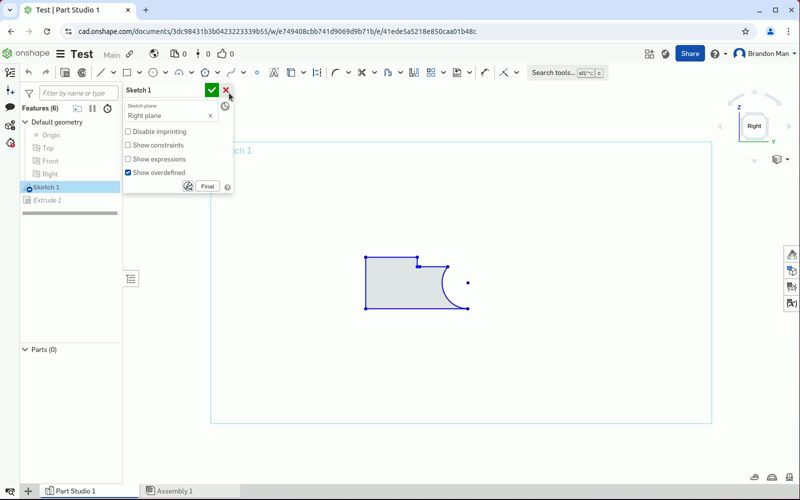
click(229, 92)
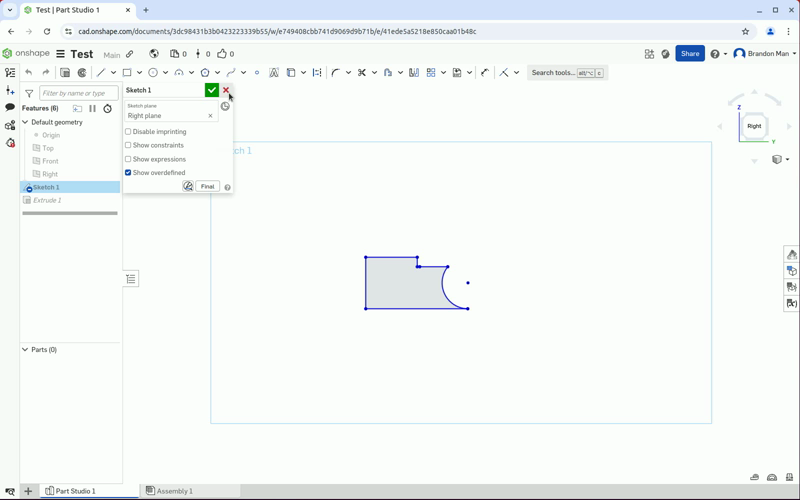
key(shift+s)
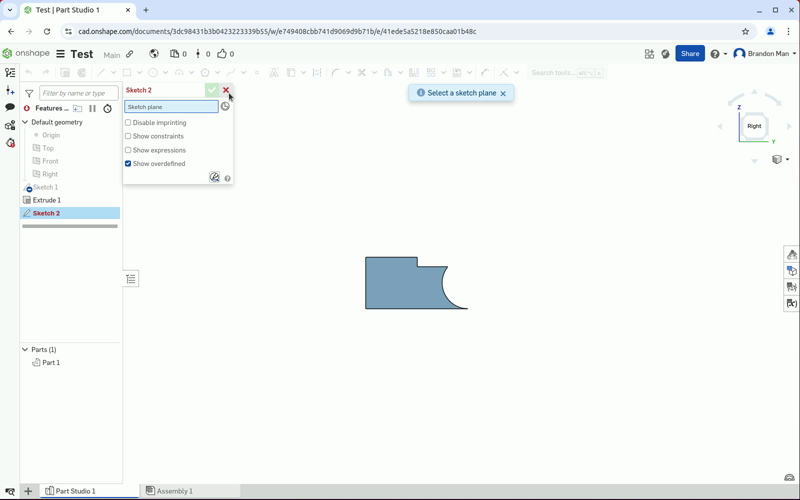
mouse_move(73, 176)
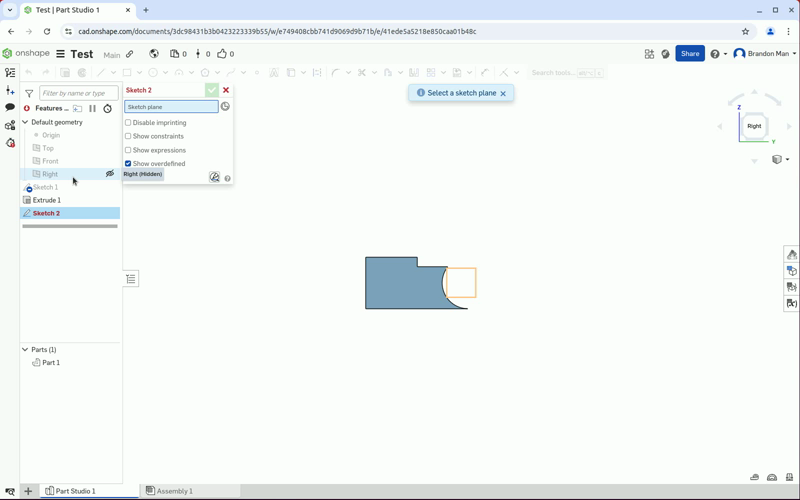
click(73, 176)
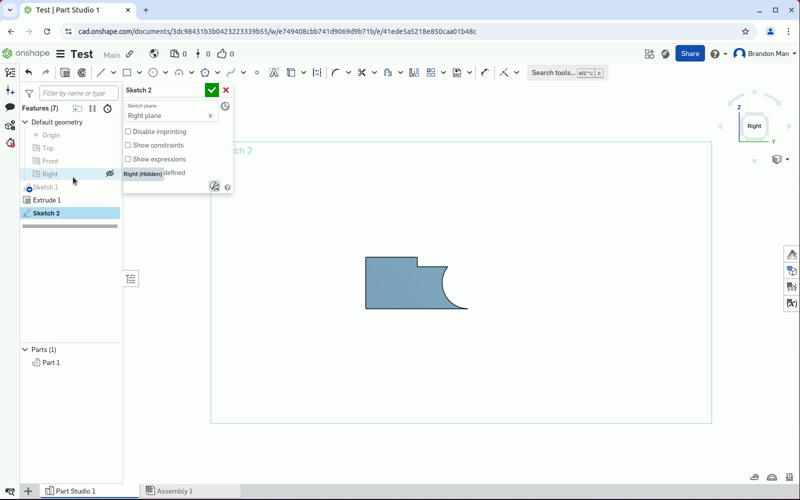
mouse_move(73, 352)
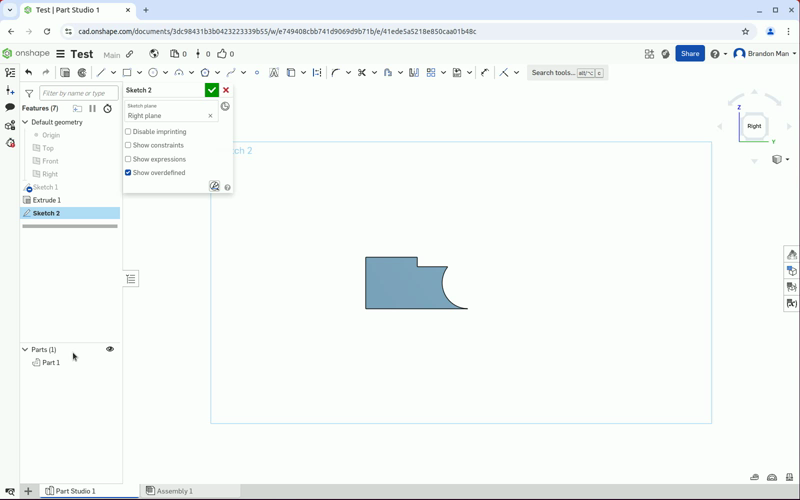
key(y)
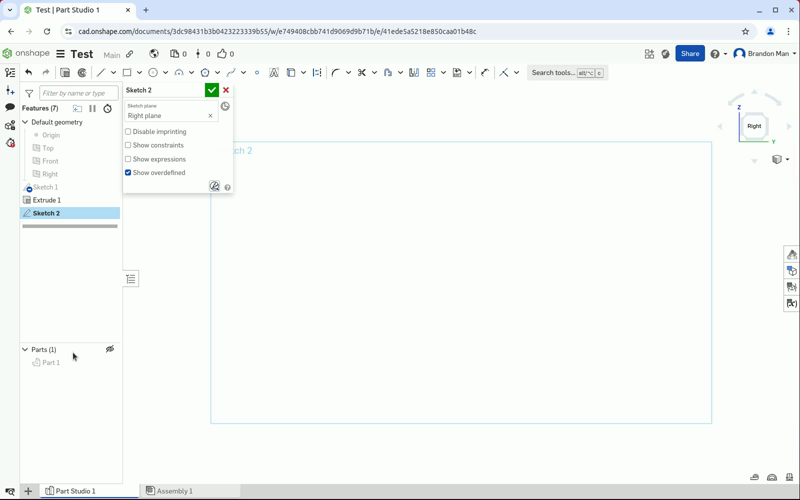
key(l)
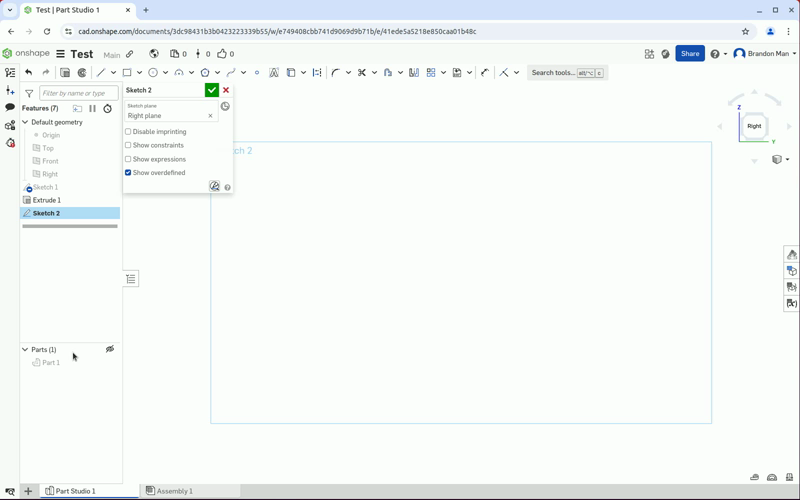
key_down(shift)
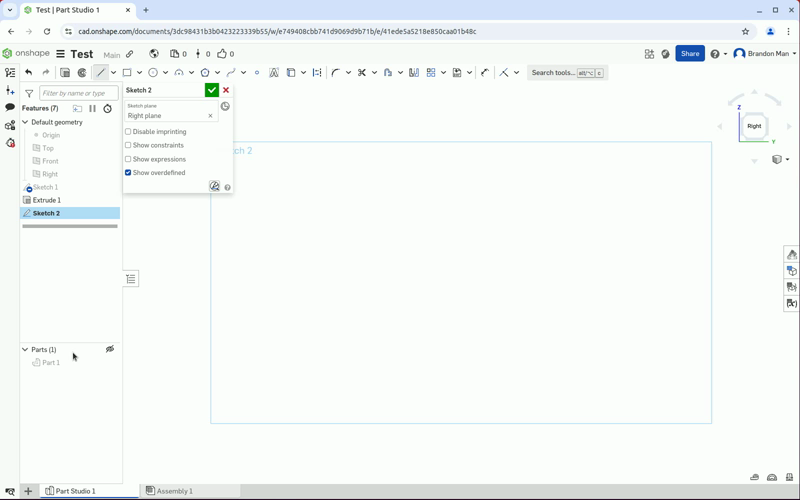
mouse_move(419, 264)
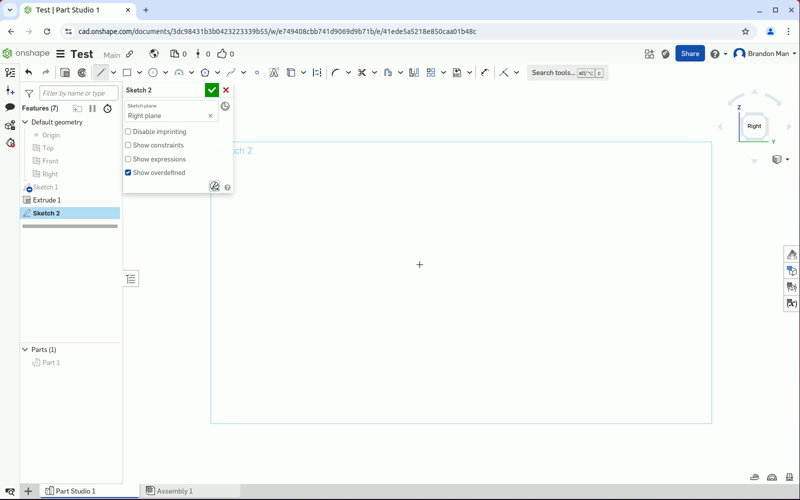
click(419, 264)
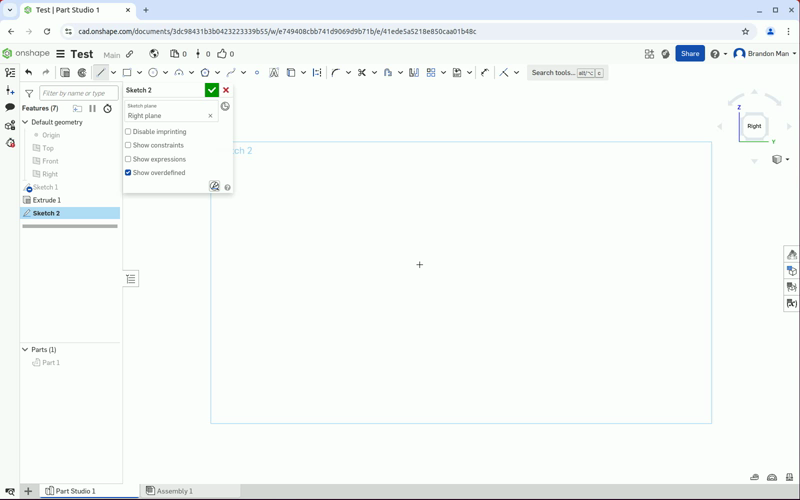
key_up(shift)
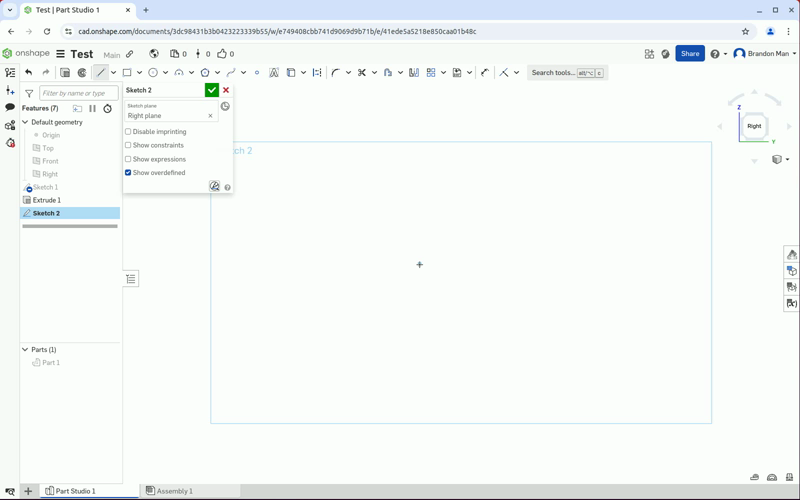
key_down(shift)
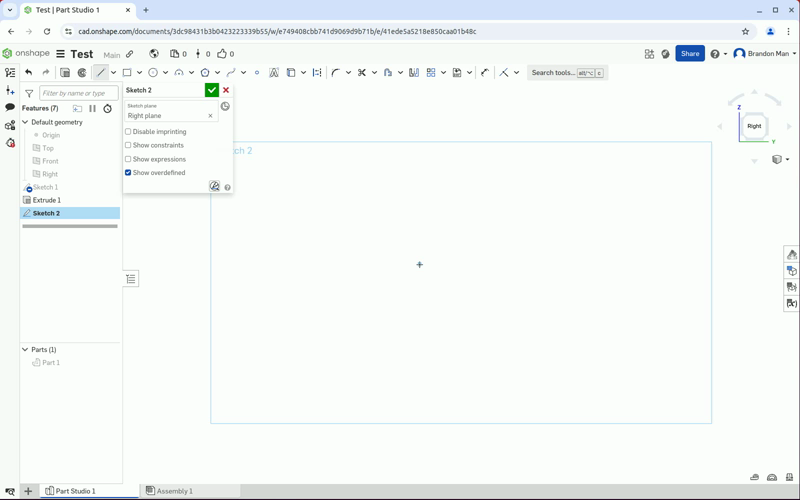
mouse_move(449, 264)
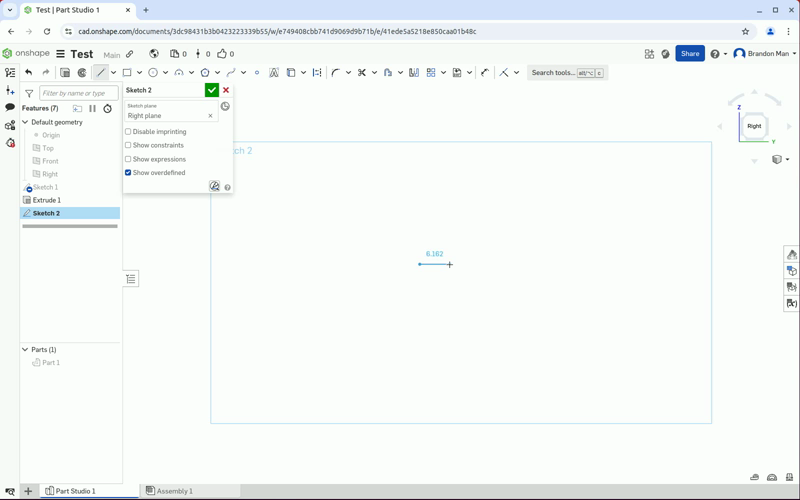
mouse_move(450, 264)
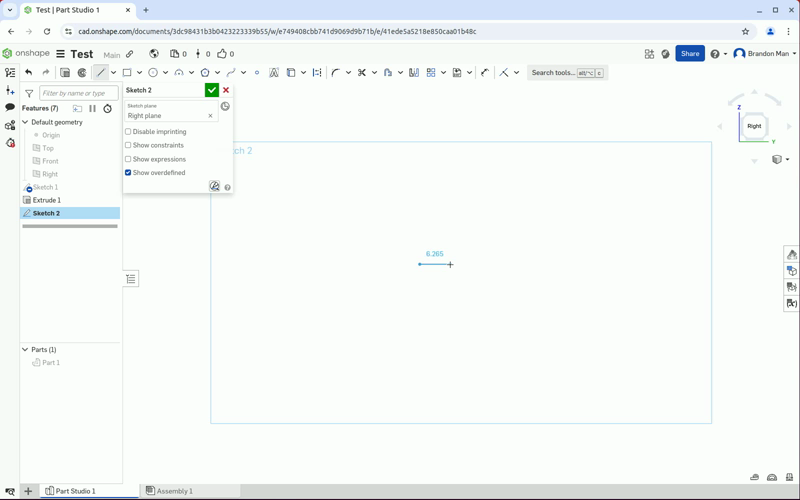
click(450, 264)
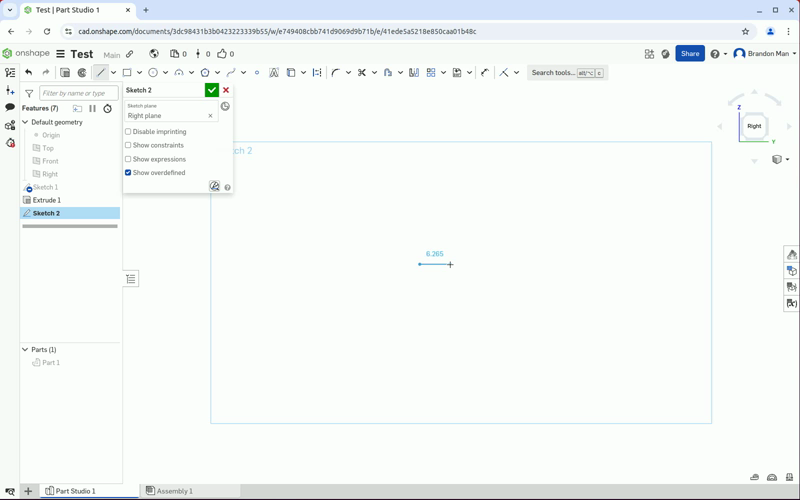
key_up(shift)
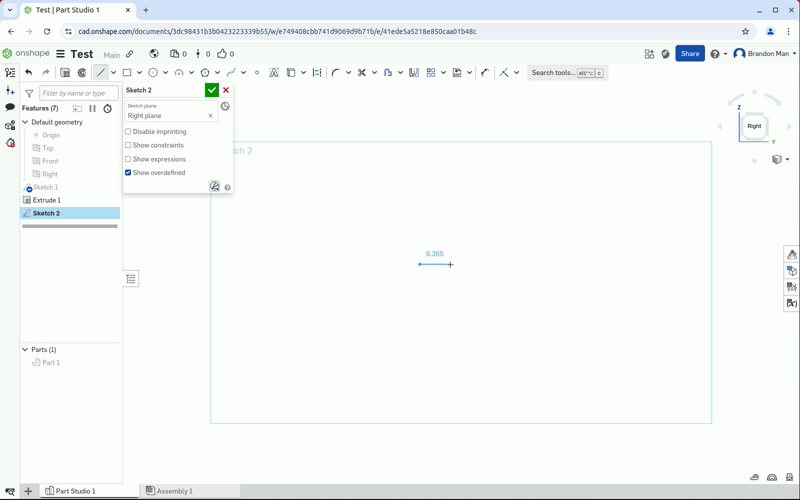
key(esc)
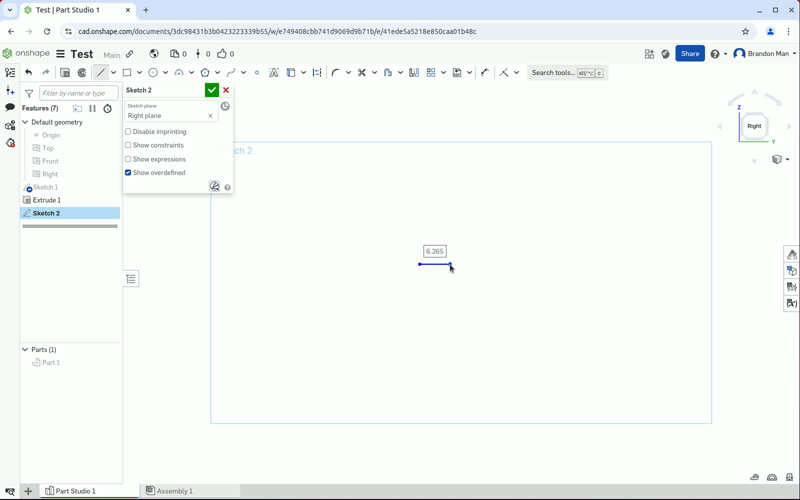
key(a)
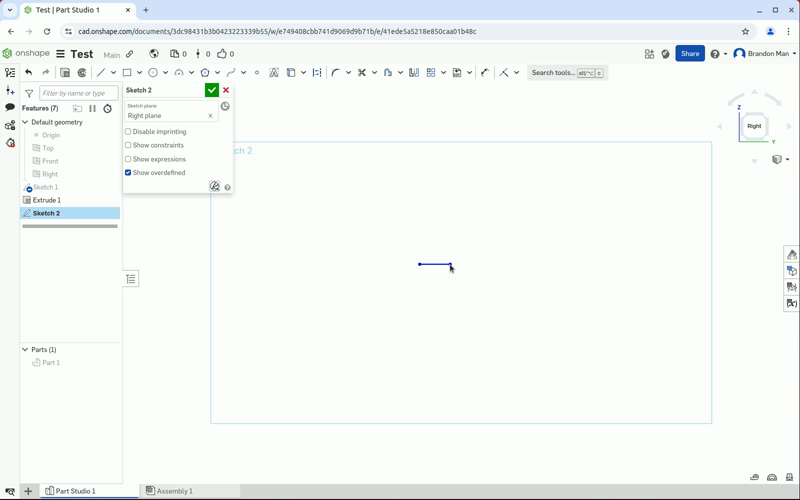
mouse_move(450, 264)
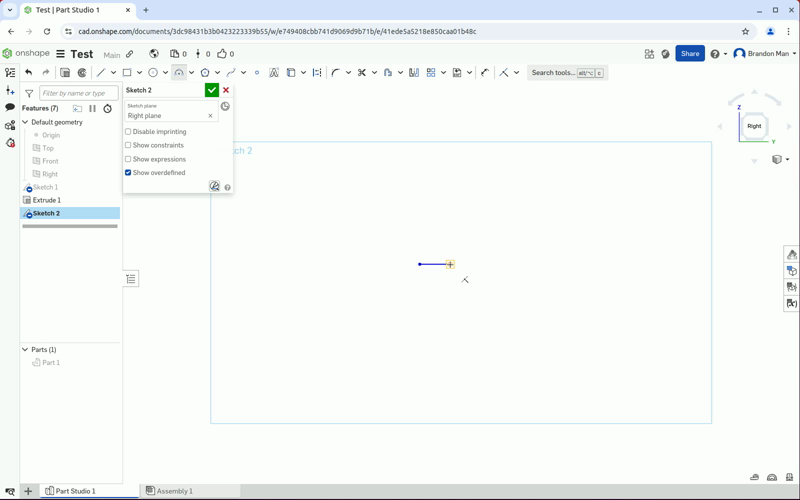
click(450, 264)
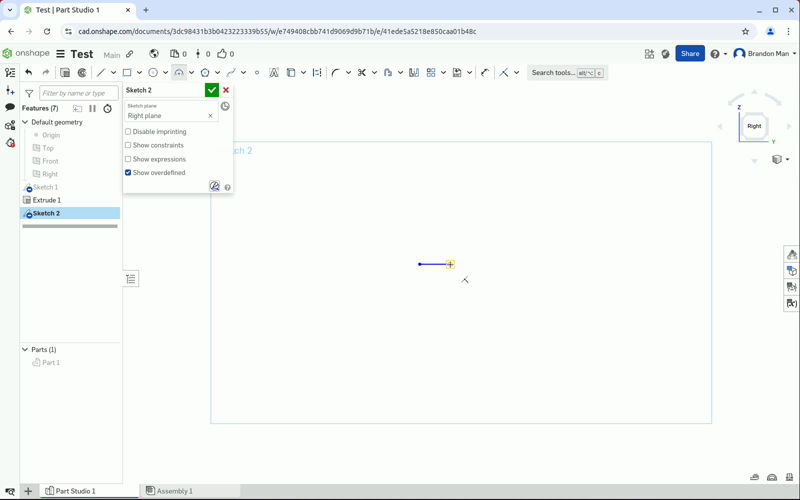
key_down(shift)
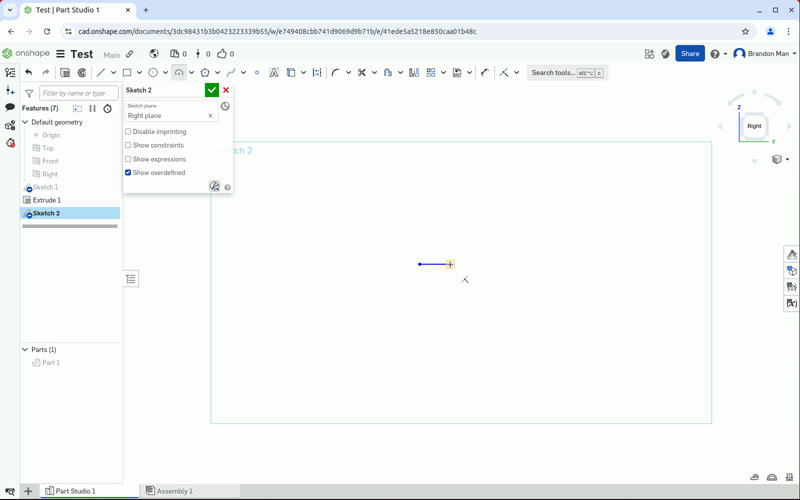
mouse_move(468, 256)
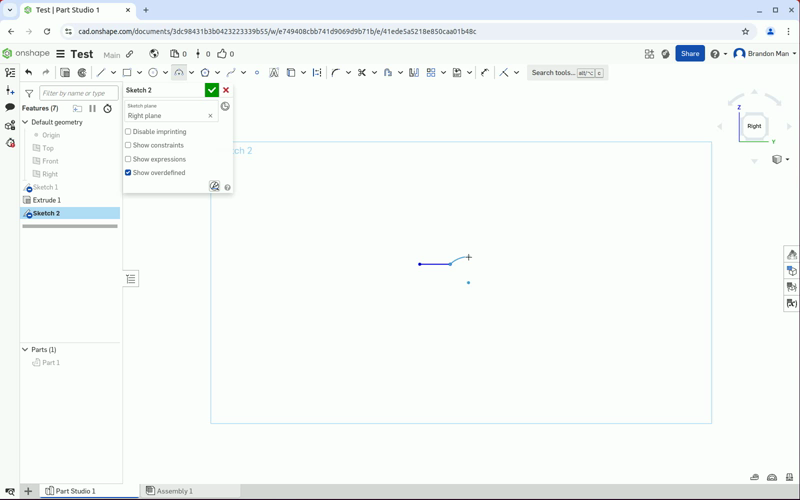
click(468, 256)
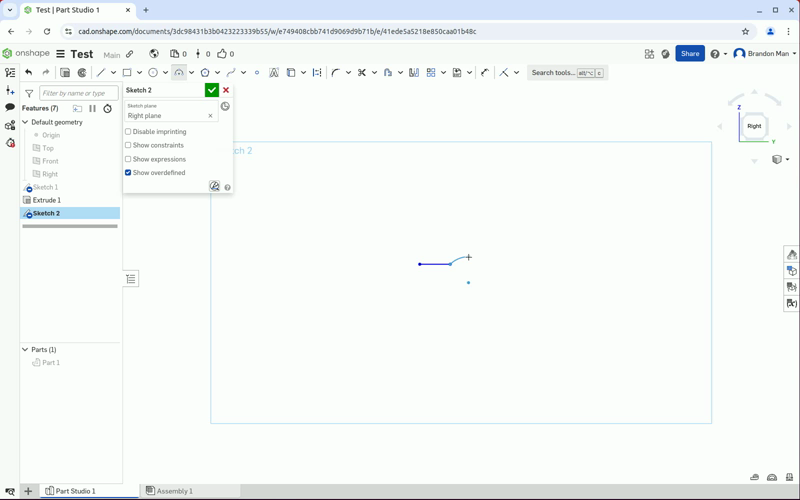
mouse_move(458, 258)
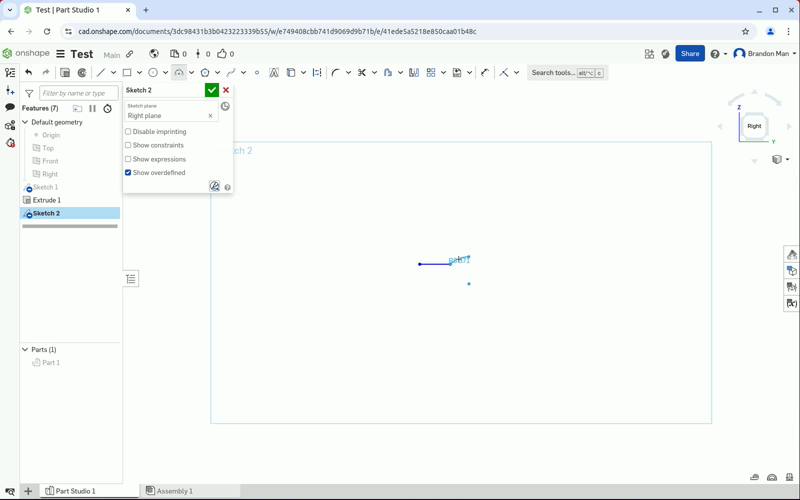
click(458, 258)
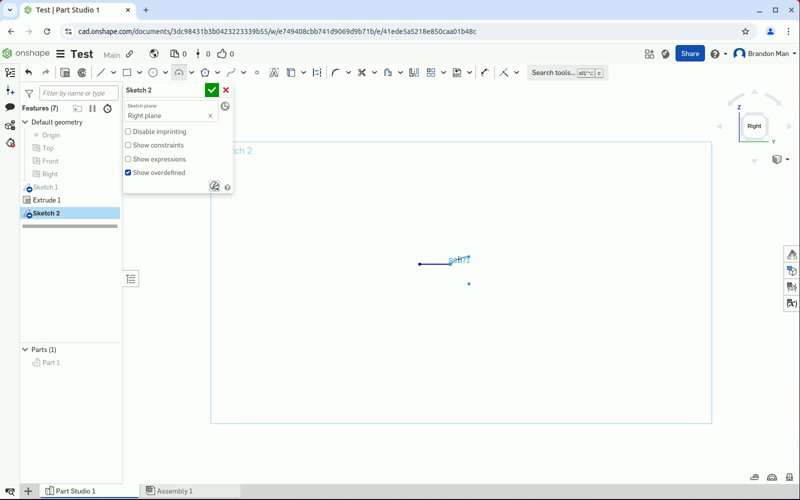
key_up(shift)
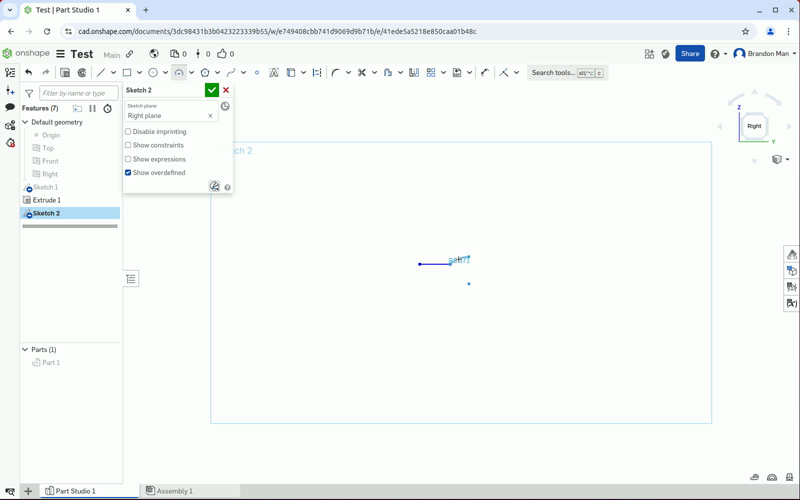
key(esc)
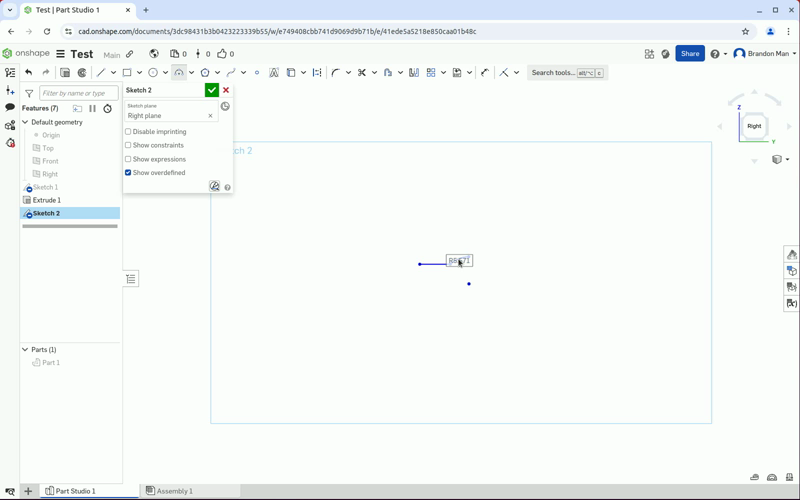
key(l)
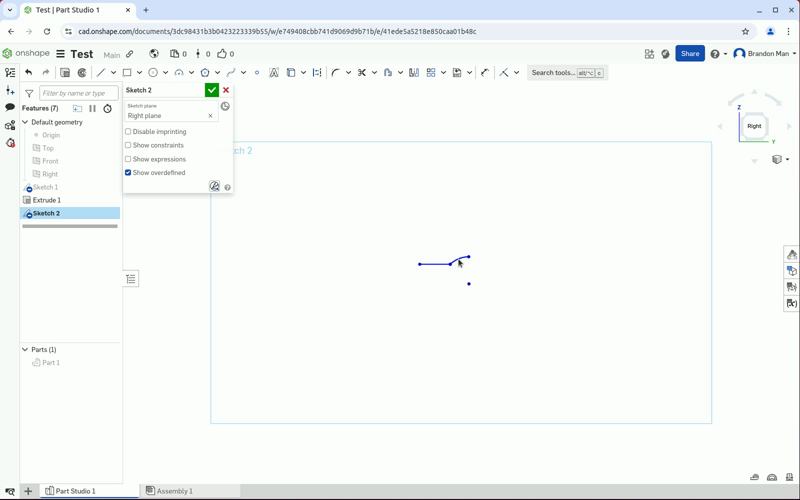
mouse_move(468, 256)
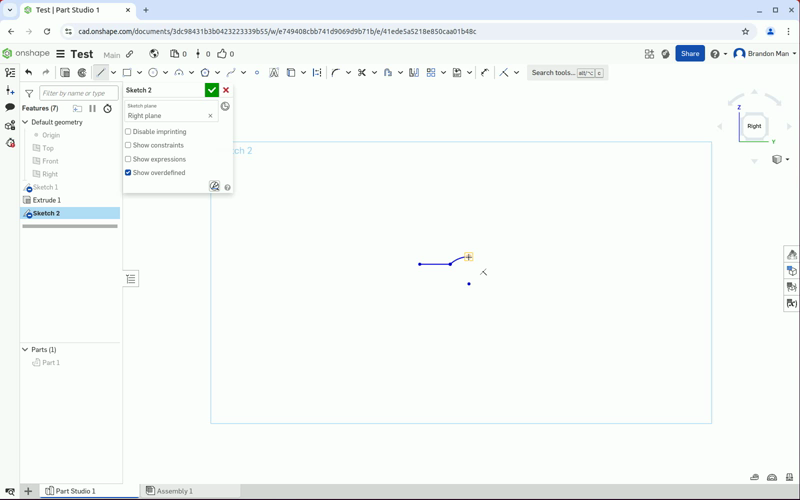
click(468, 256)
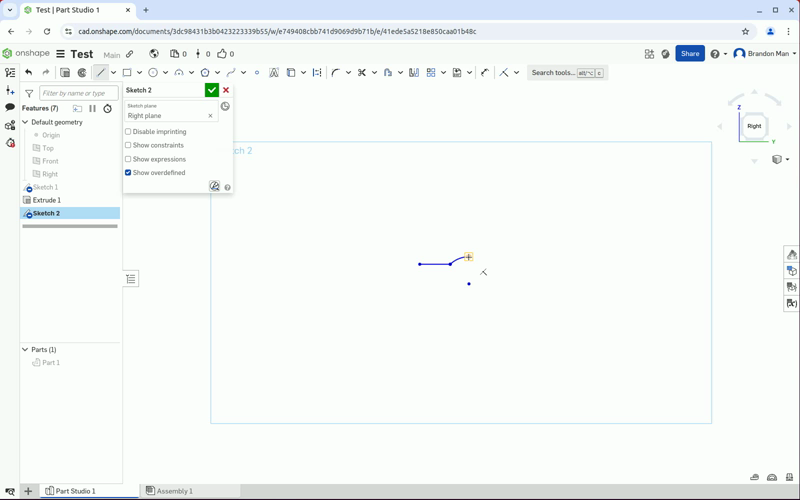
key_down(shift)
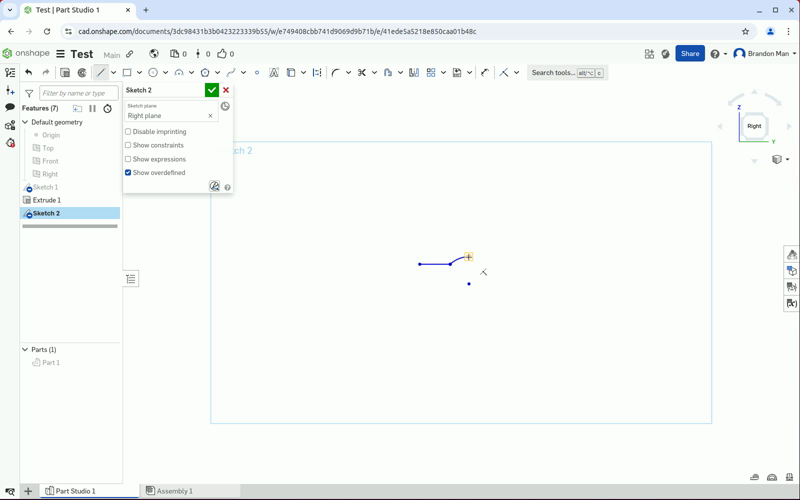
mouse_move(498, 256)
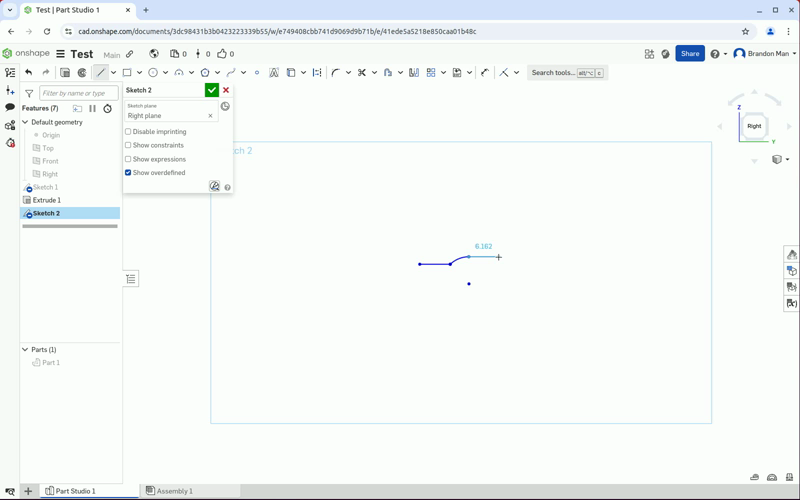
mouse_move(419, 256)
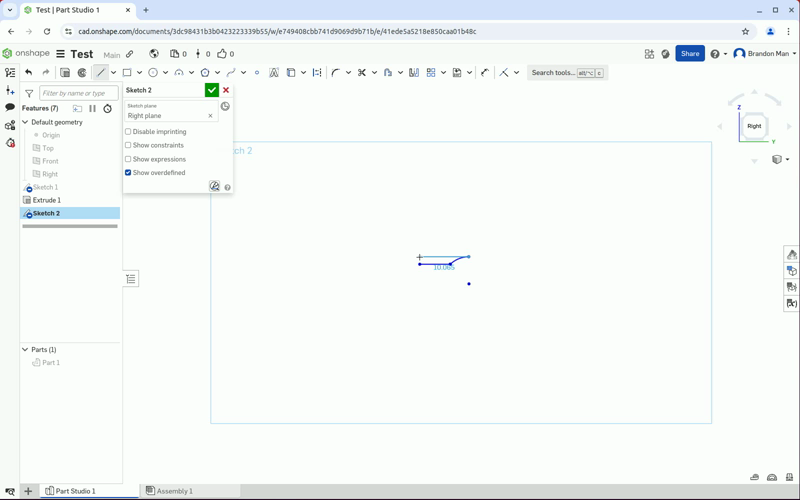
click(419, 256)
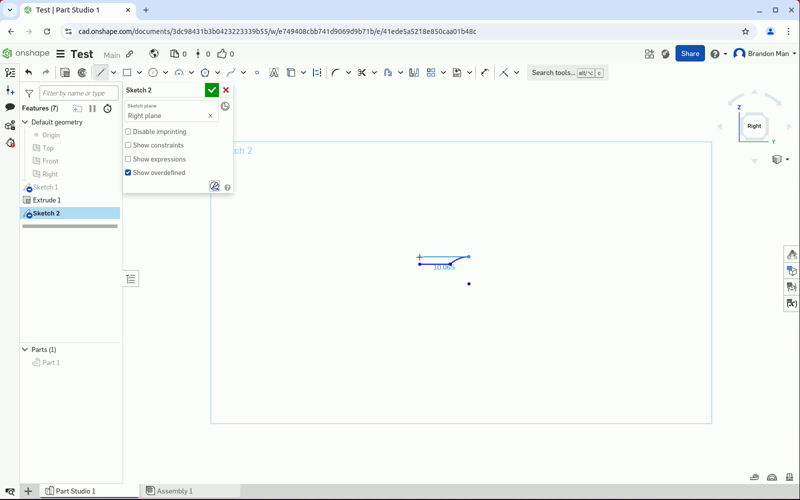
key_up(shift)
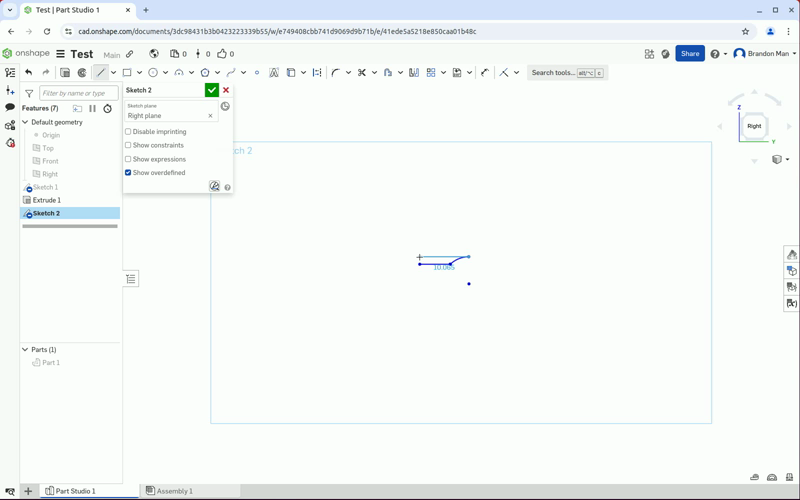
mouse_move(449, 256)
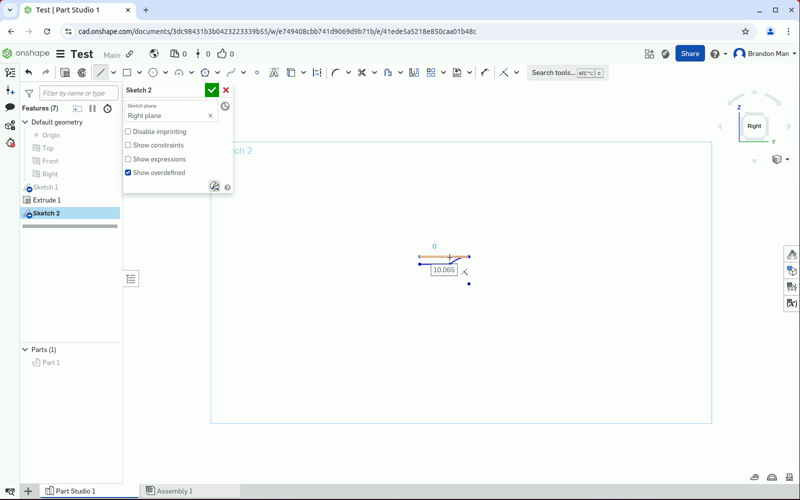
key_down(shift)
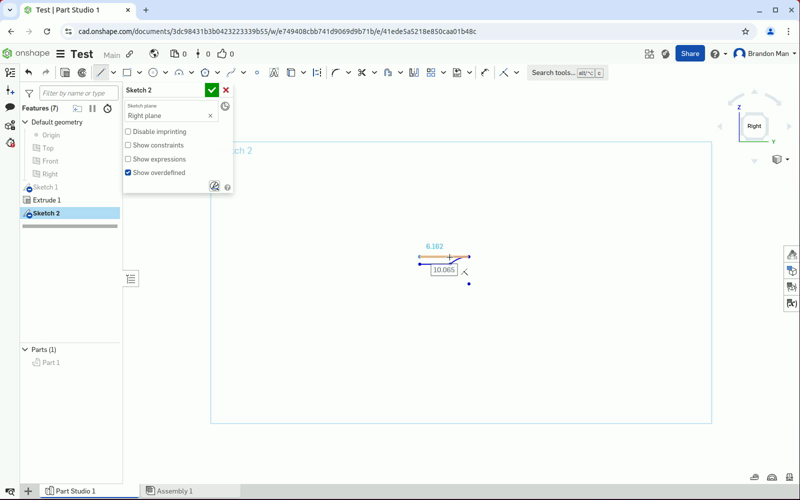
mouse_move(419, 264)
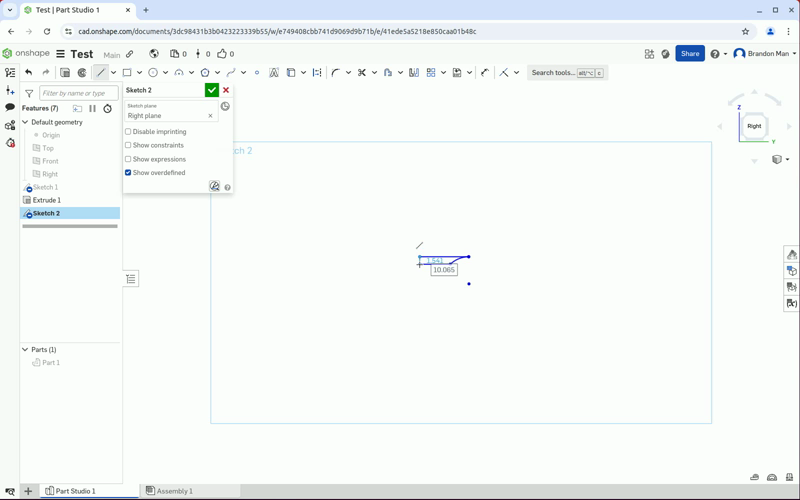
key_up(shift)
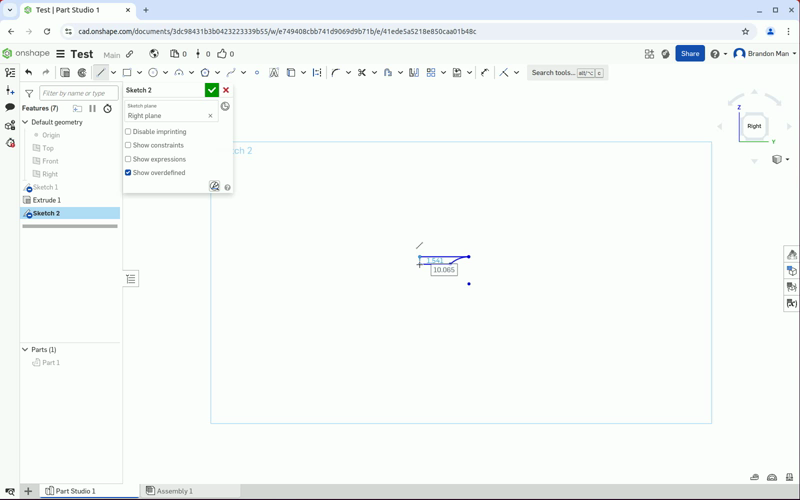
click(419, 264)
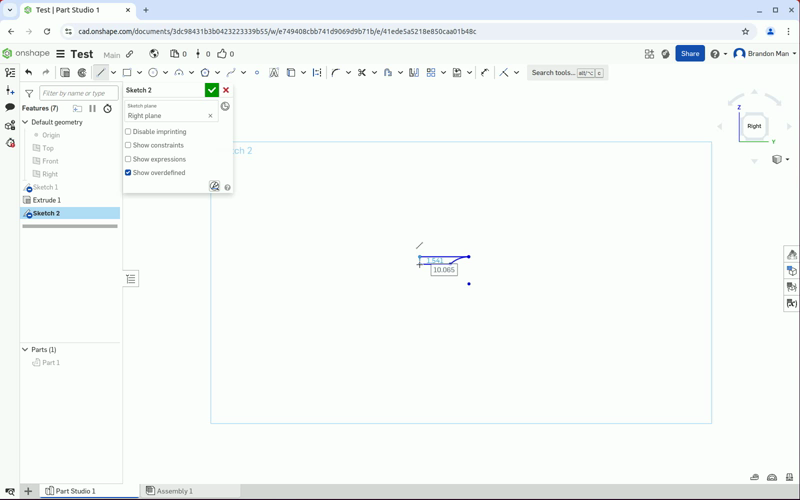
key(esc)
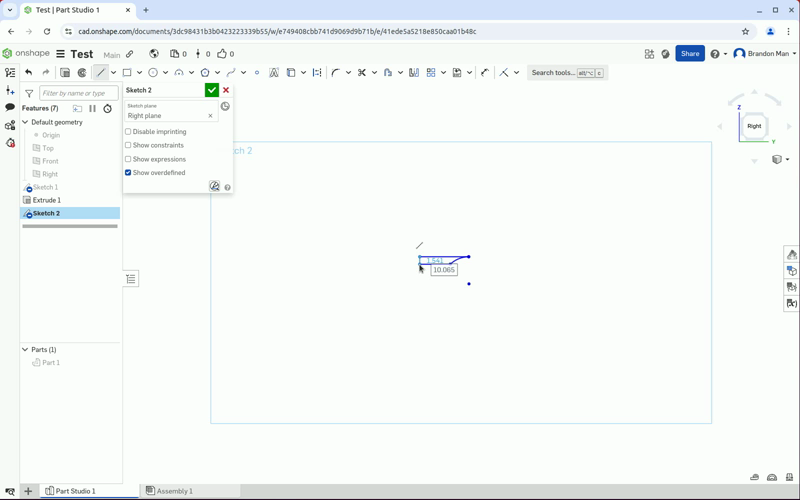
mouse_move(423, 259)
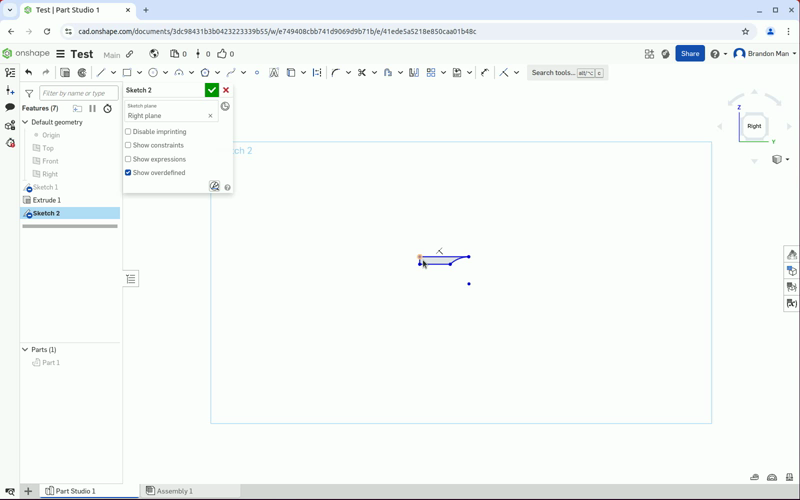
scroll(6)
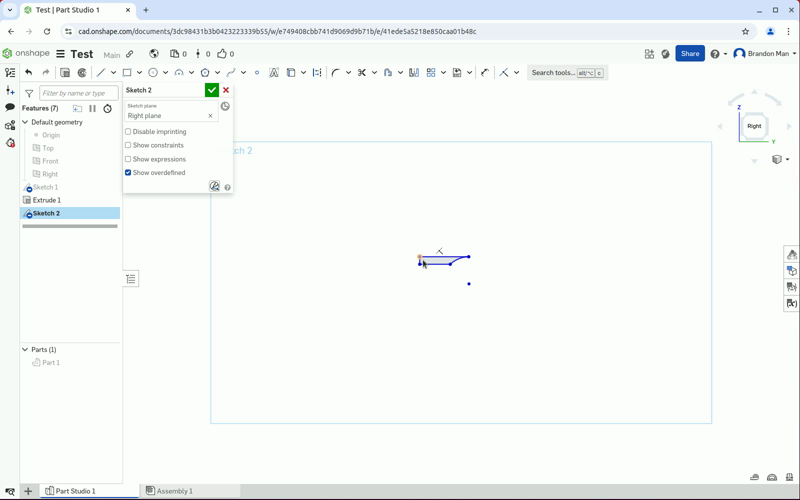
scroll(6)
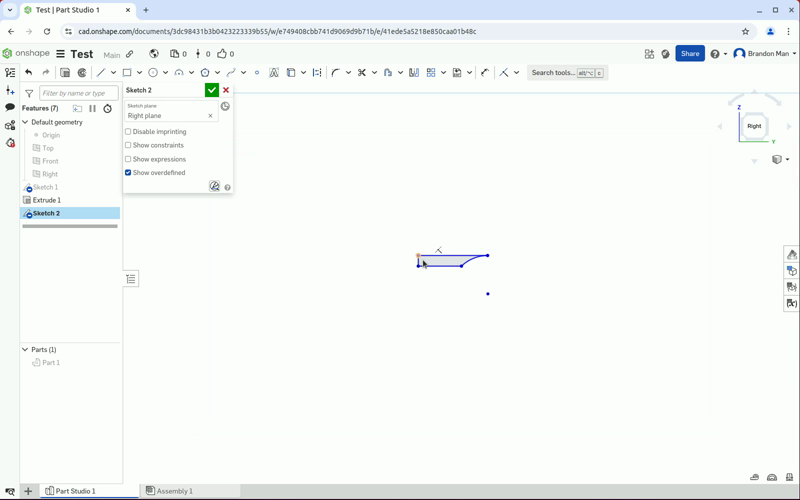
scroll(6)
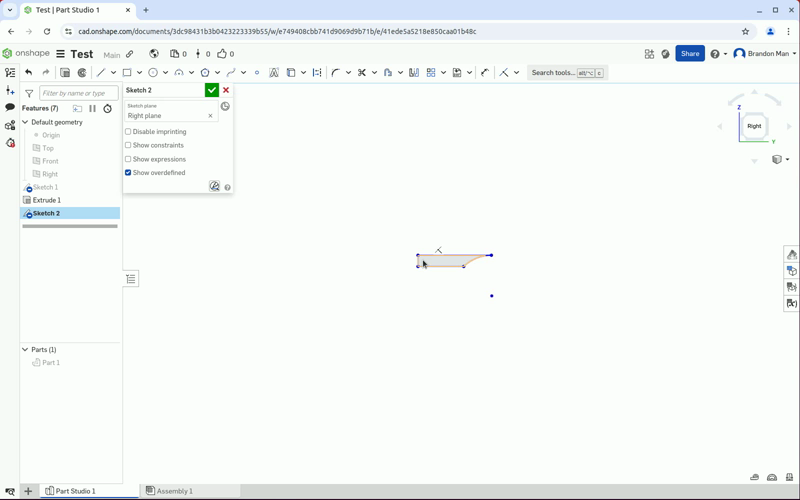
scroll(6)
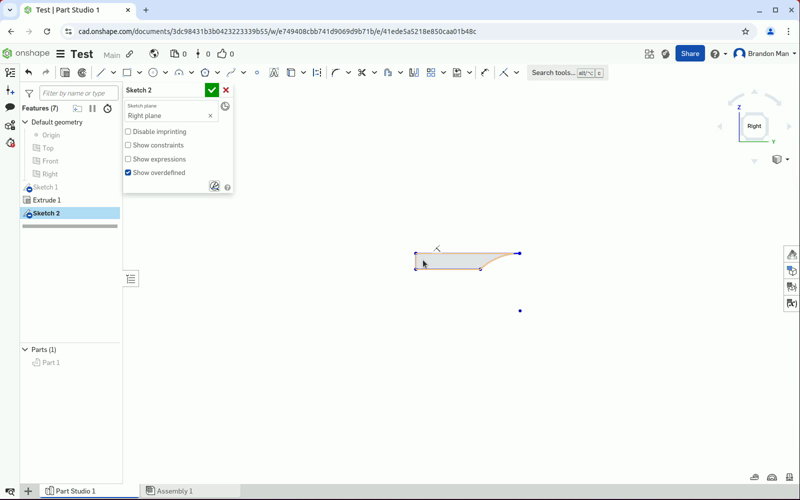
scroll(6)
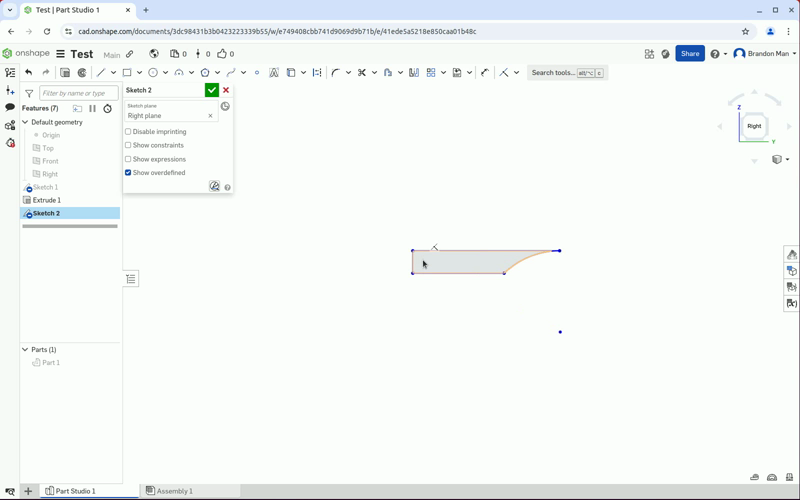
scroll(6)
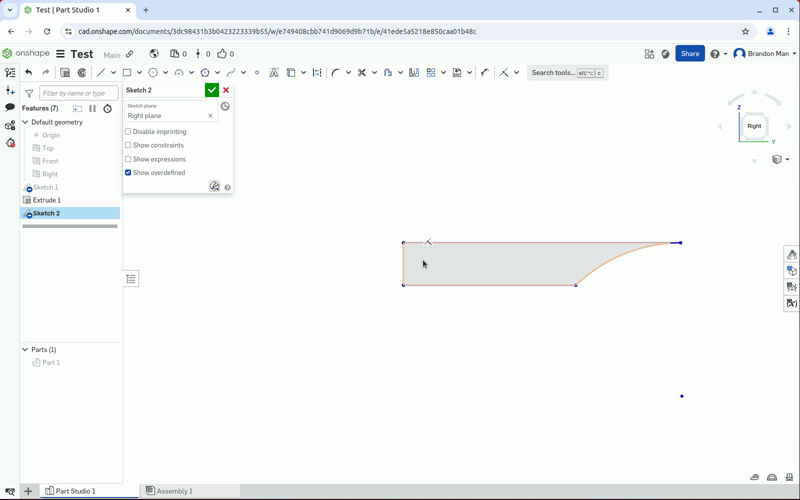
scroll(6)
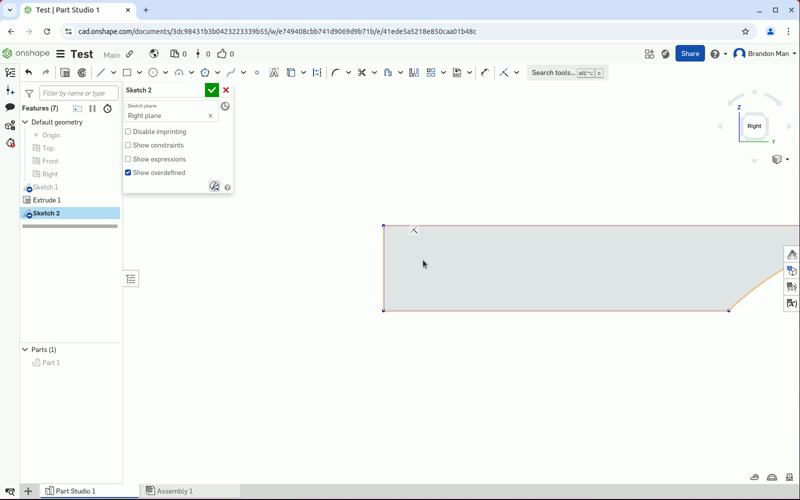
click(423, 259)
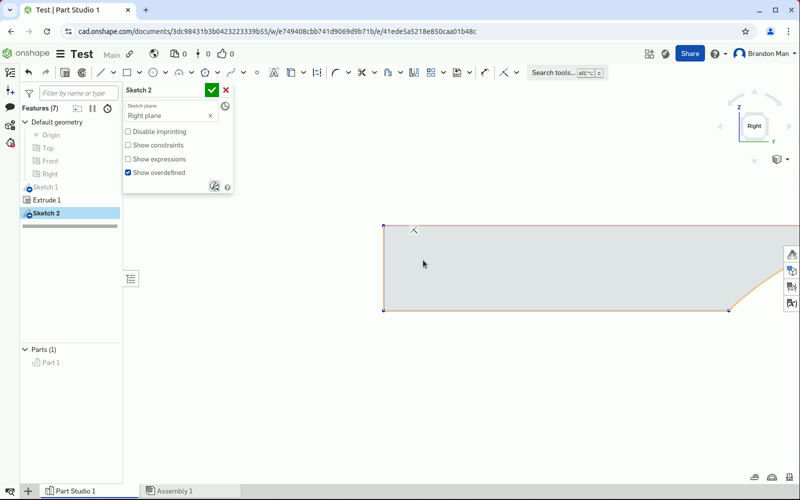
scroll(-6)
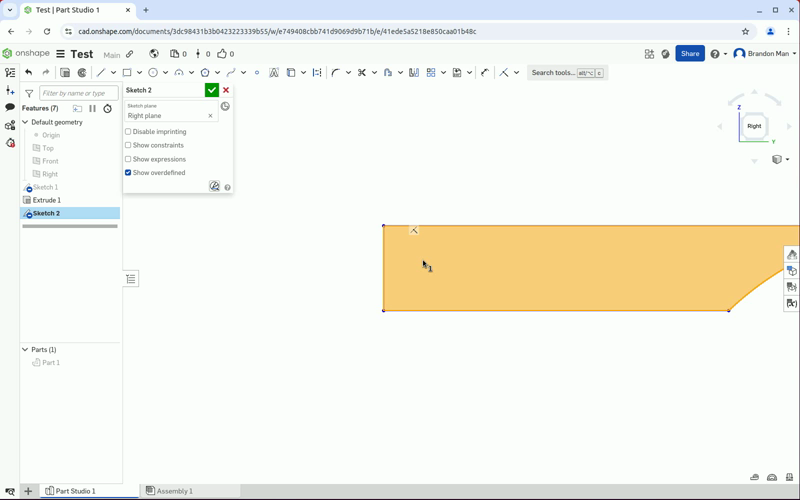
scroll(-6)
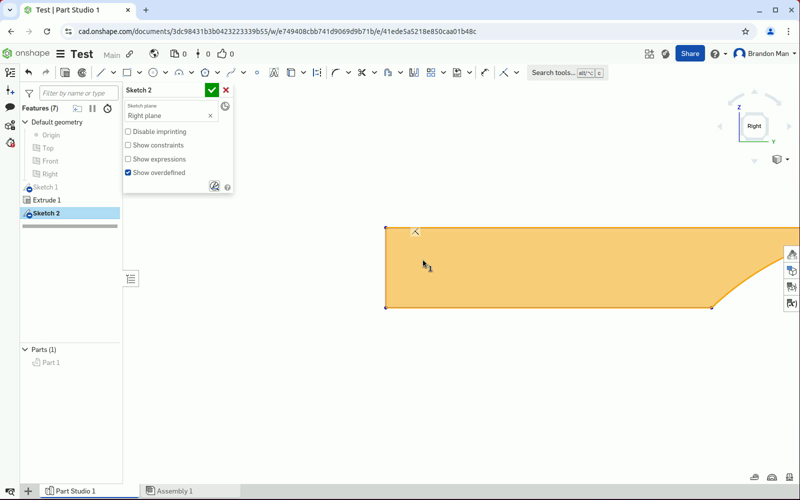
scroll(-6)
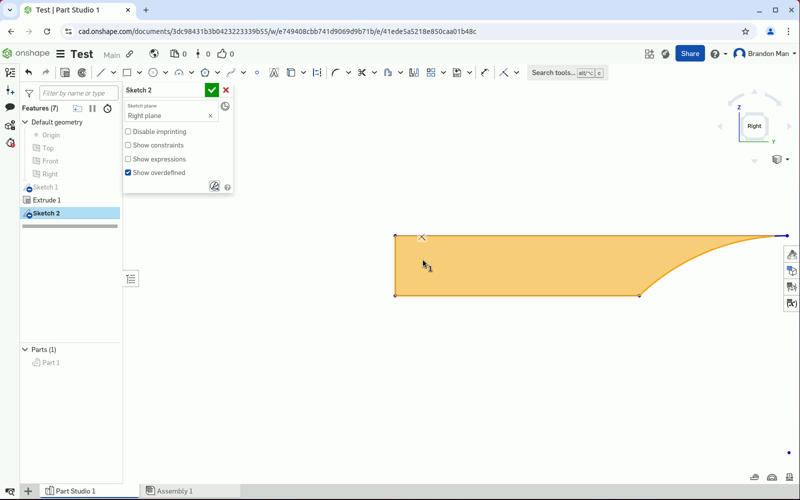
scroll(-6)
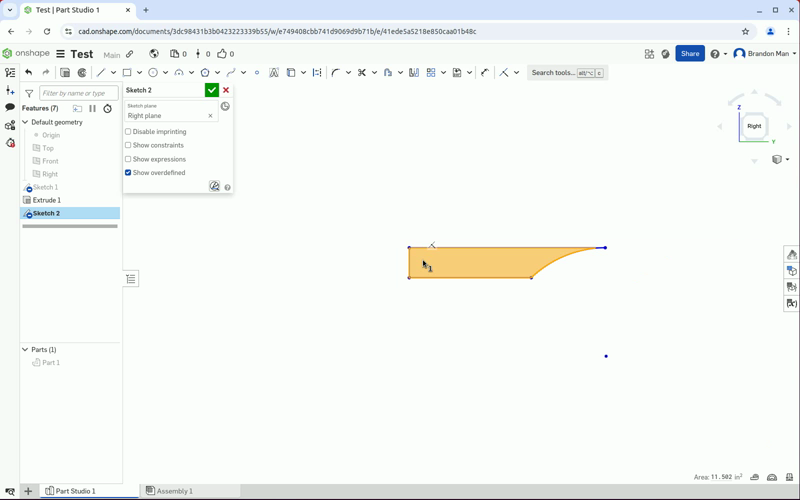
scroll(-6)
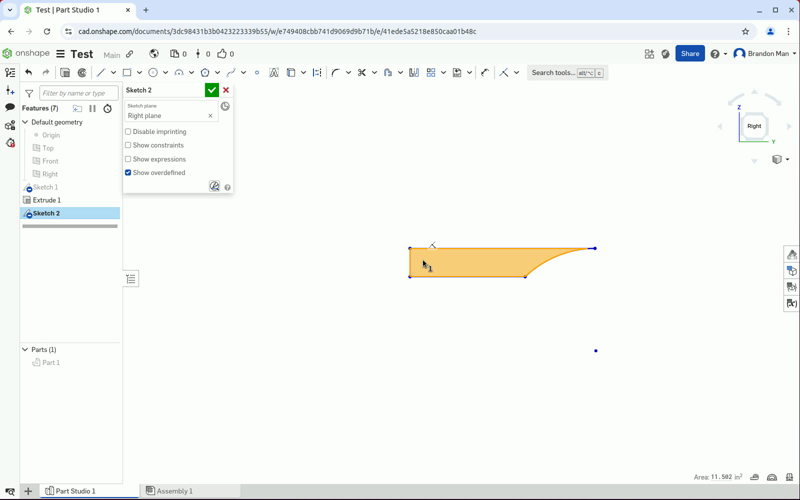
scroll(-6)
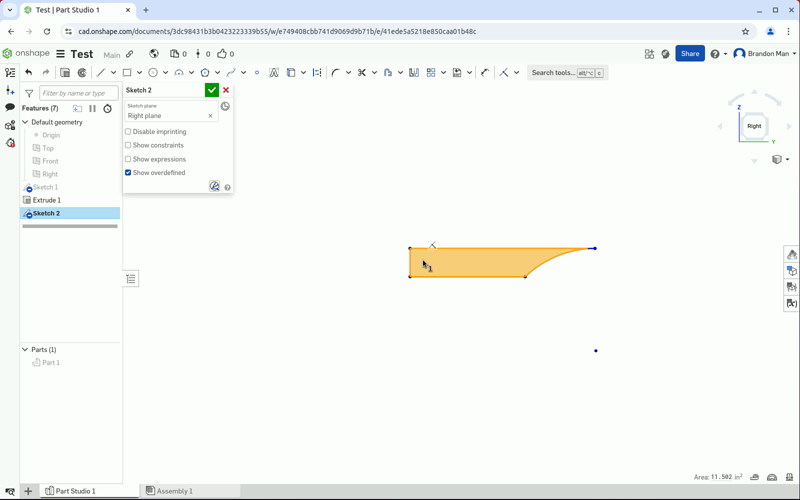
scroll(-6)
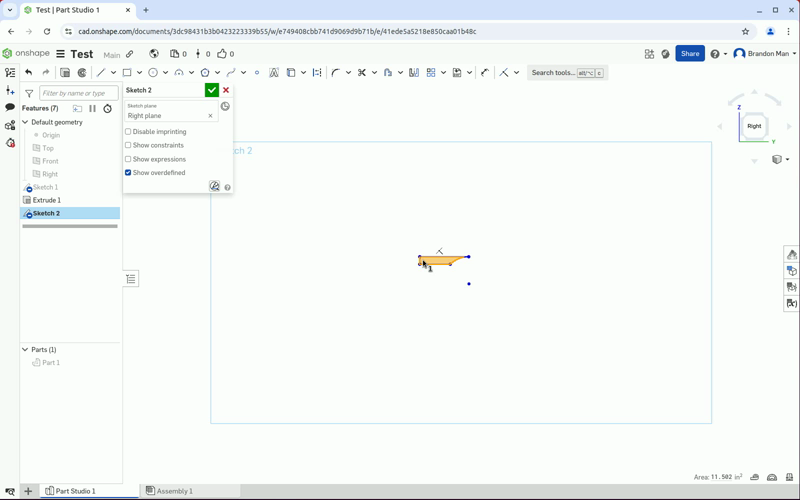
mouse_move(73, 352)
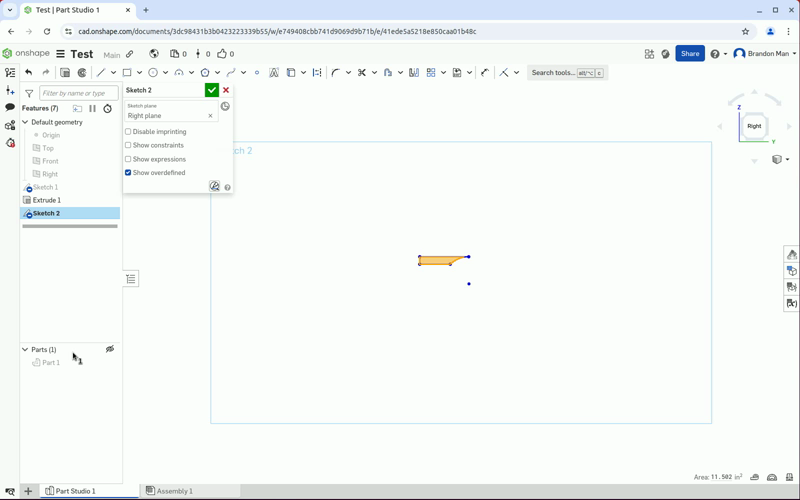
key(shift+y)
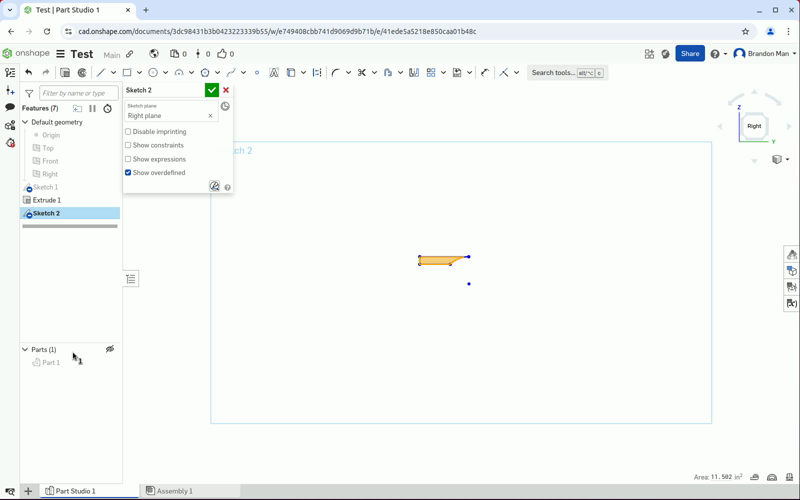
key(shift+e)
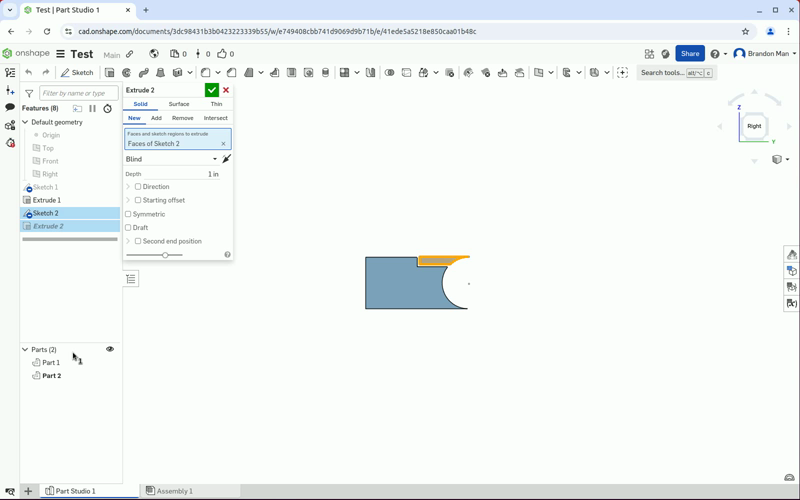
mouse_move(143, 106)
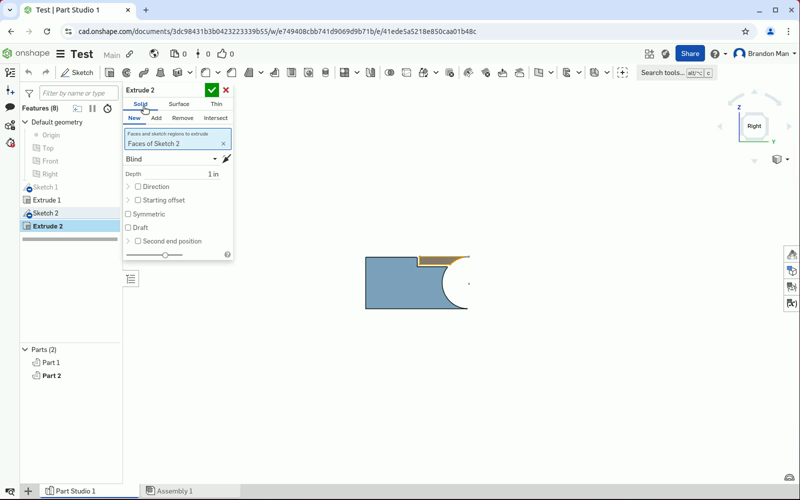
click(143, 106)
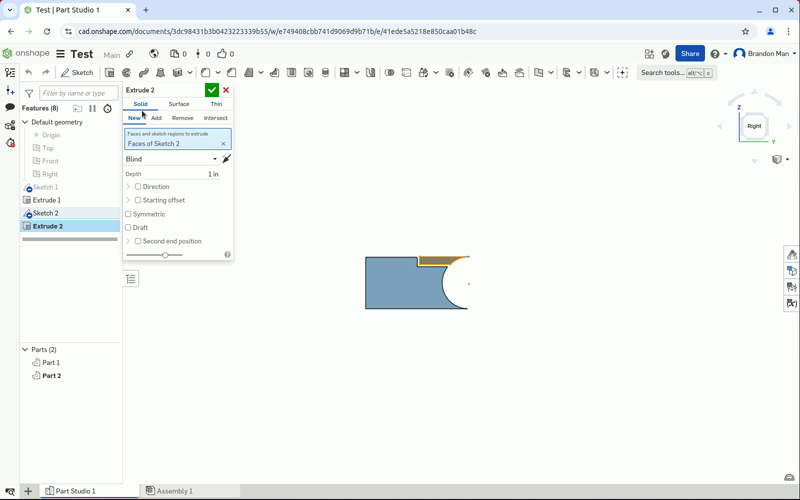
mouse_move(137, 120)
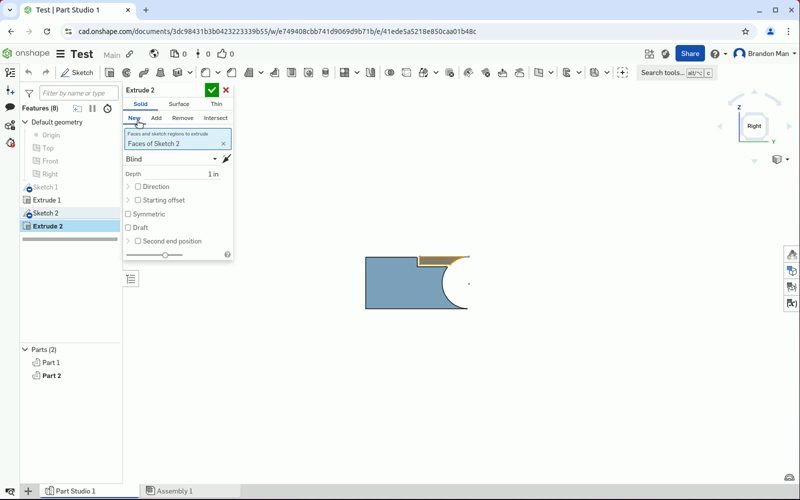
click(137, 120)
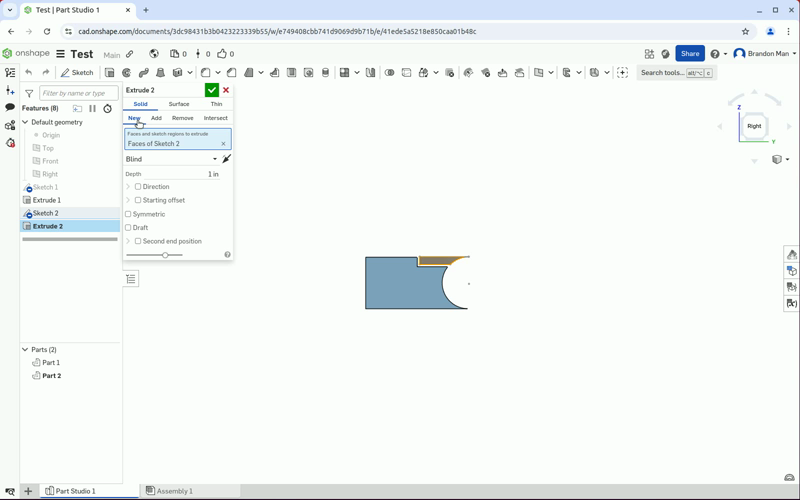
key(tab, 4)
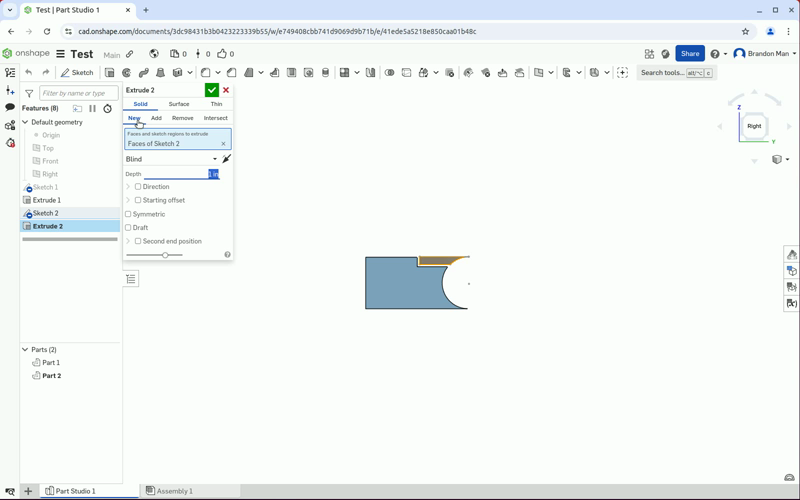
text(22.626)
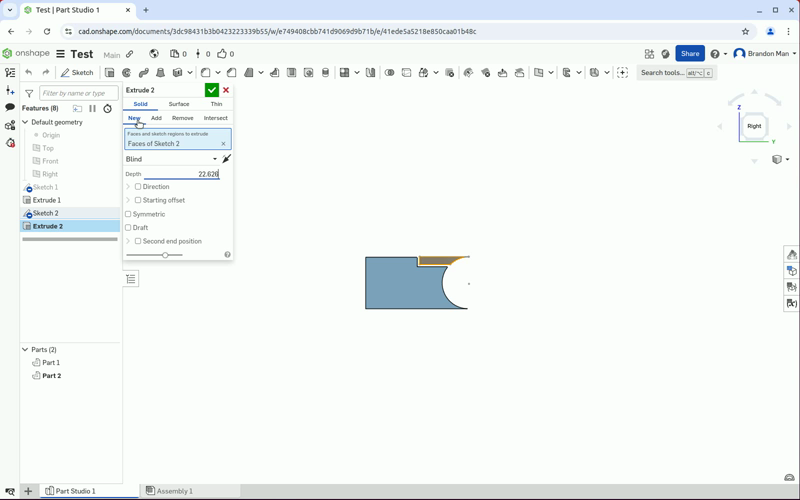
key(tab, 3)
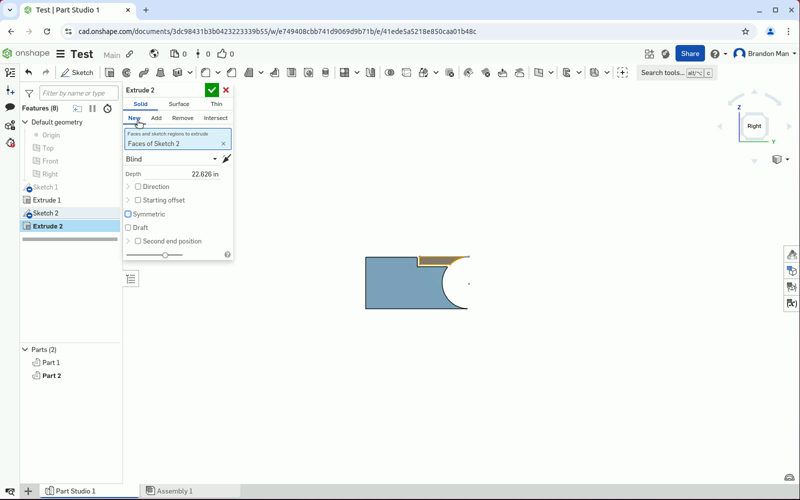
key(space)
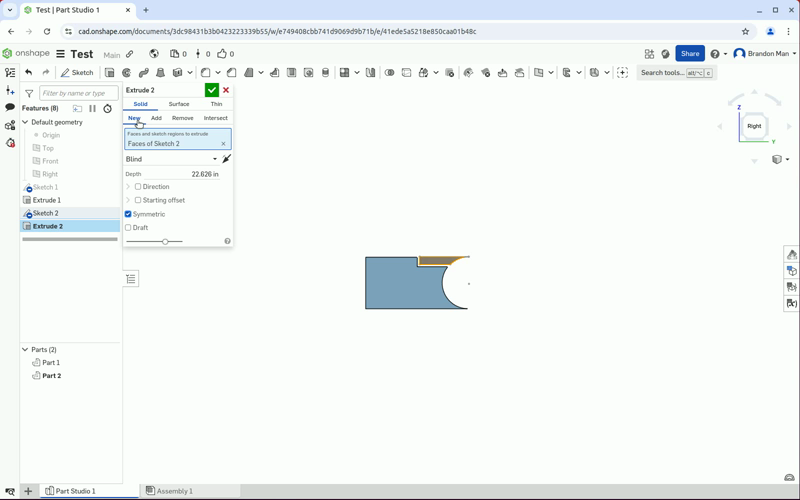
key(enter)
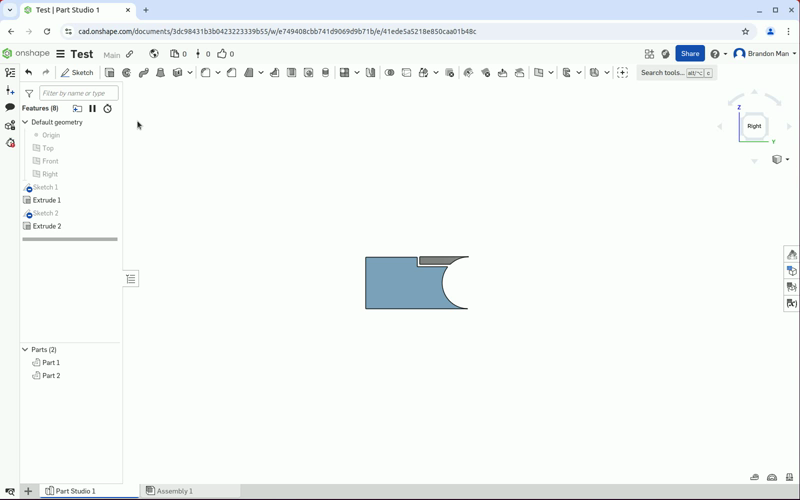
key(shift+h)
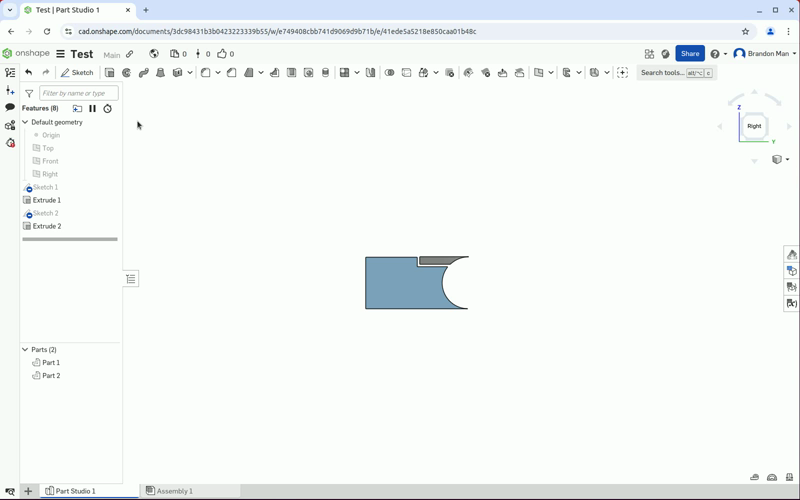
key(shift+h)
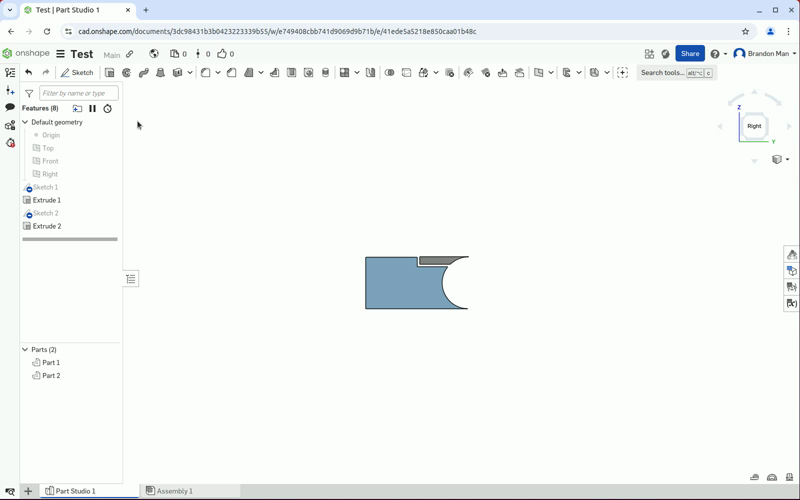
mouse_move(73, 189)
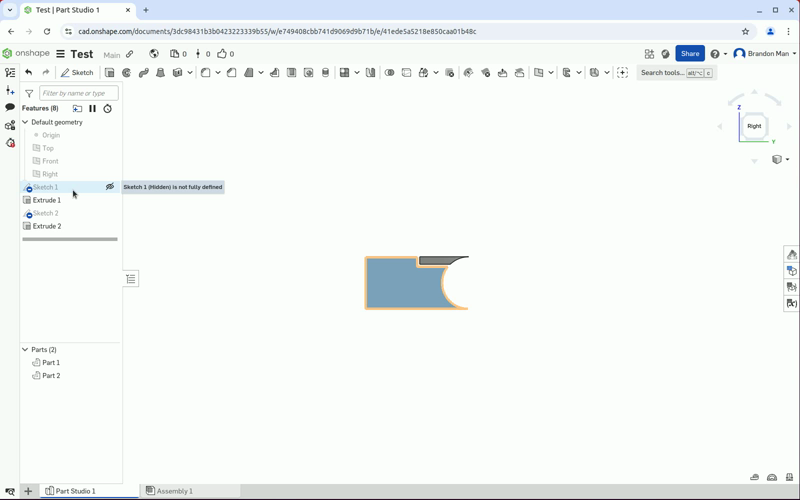
click(73, 189)
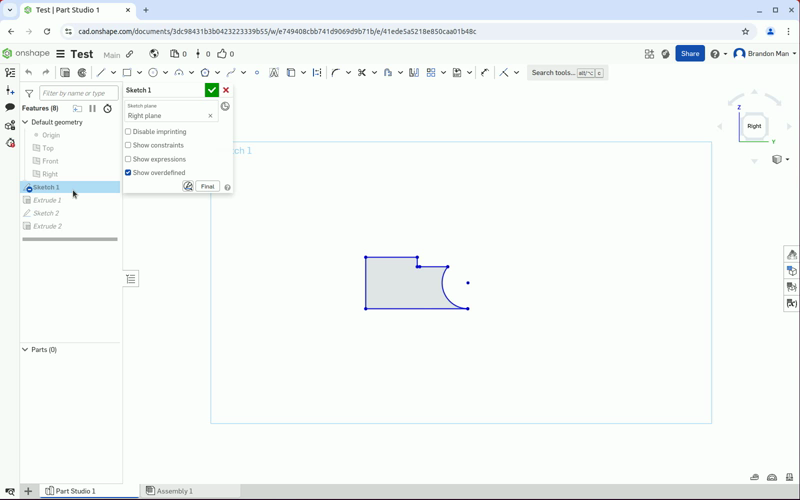
mouse_move(229, 92)
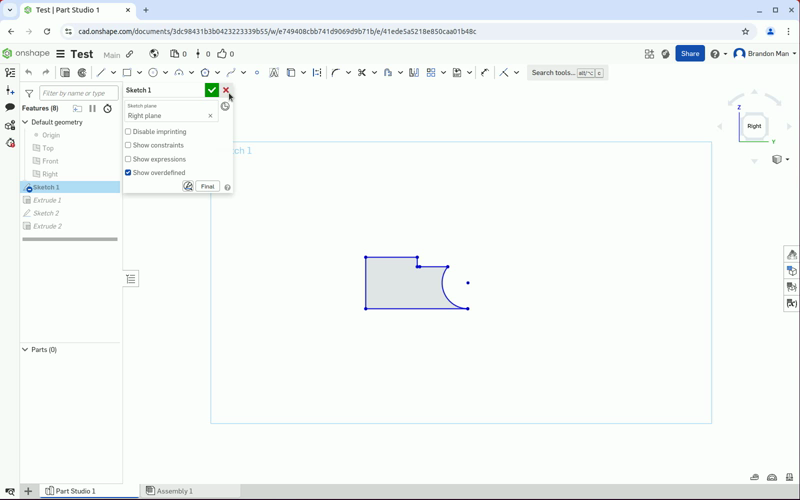
click(229, 92)
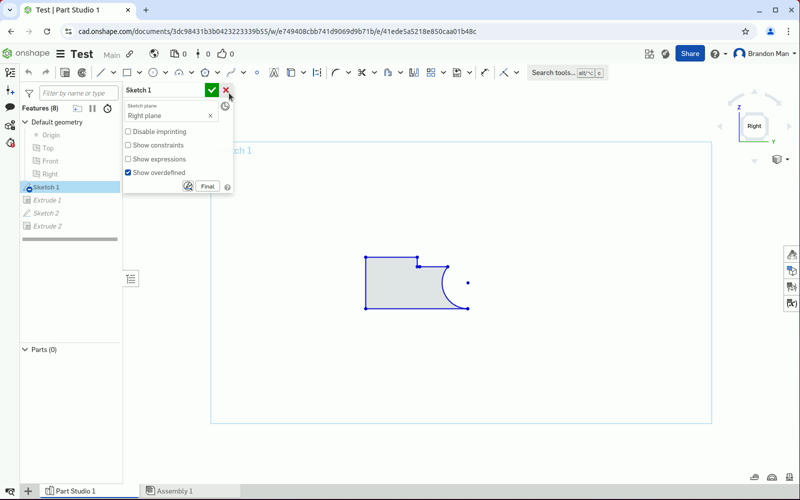
key(shift+s)
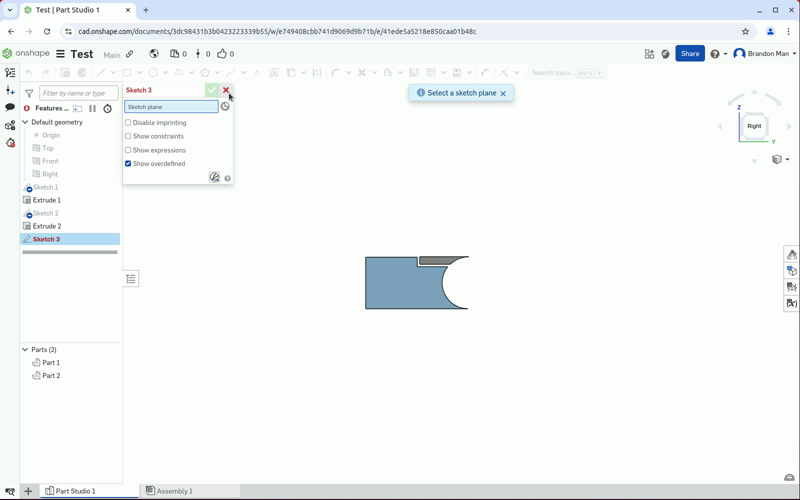
mouse_move(73, 176)
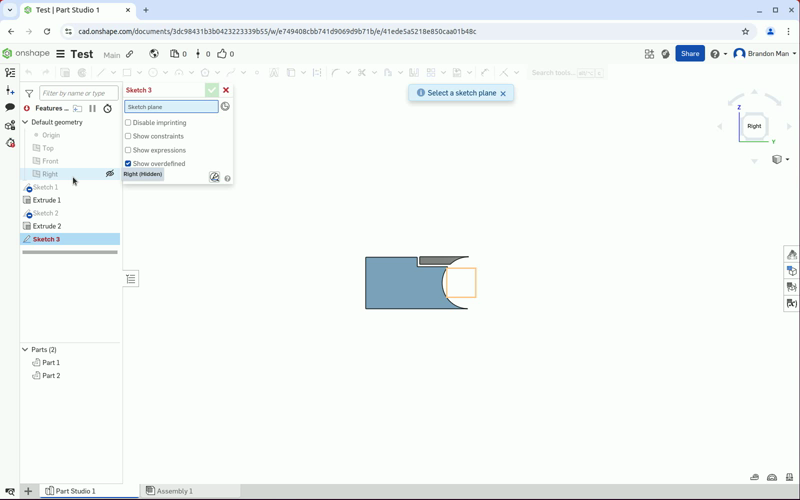
click(73, 176)
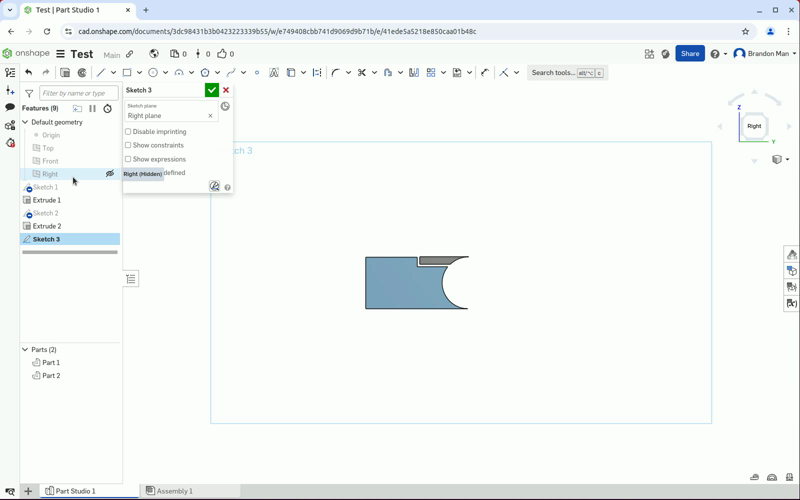
mouse_move(73, 352)
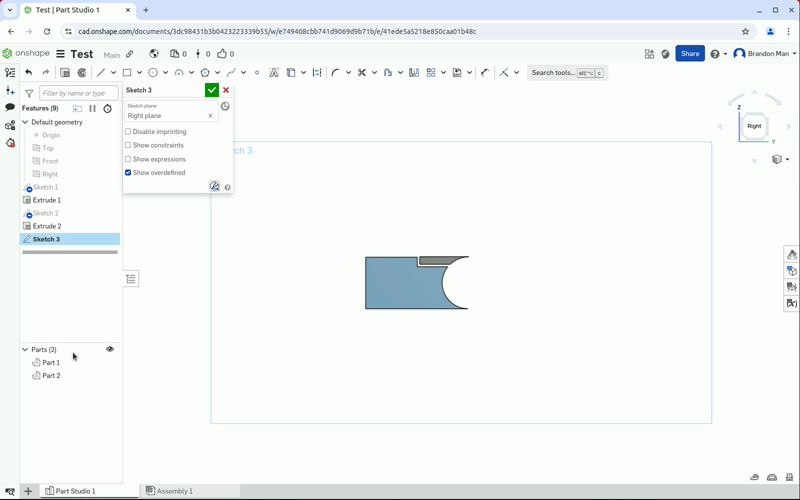
key(y)
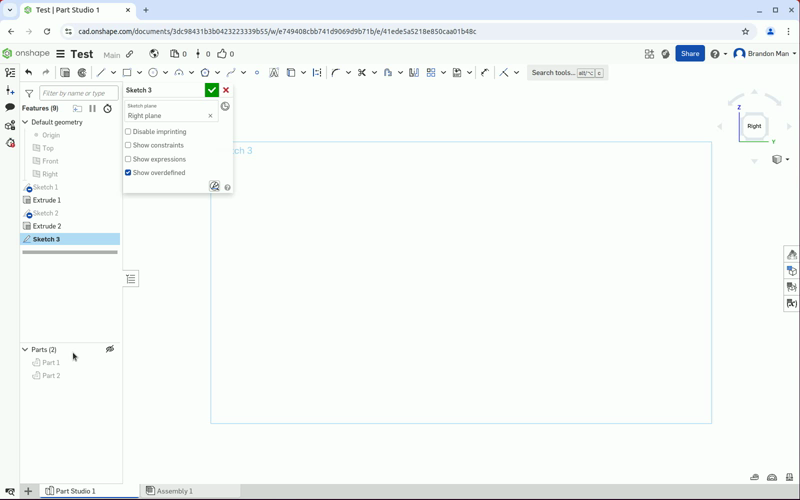
key(a)
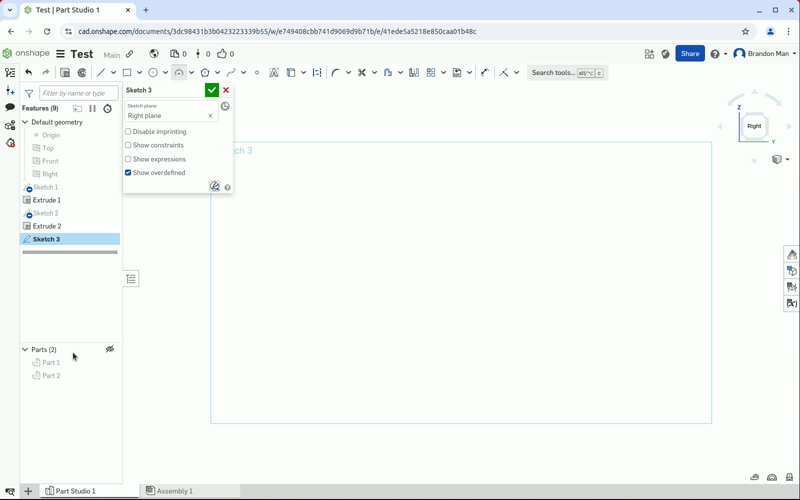
key_down(shift)
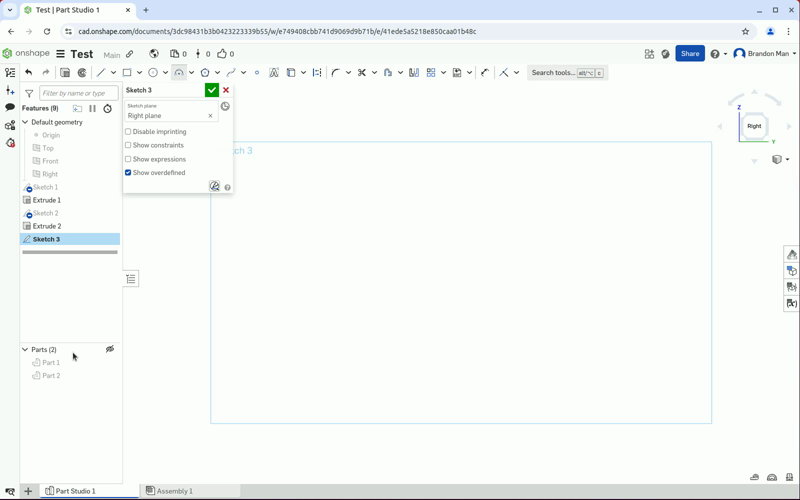
mouse_move(447, 266)
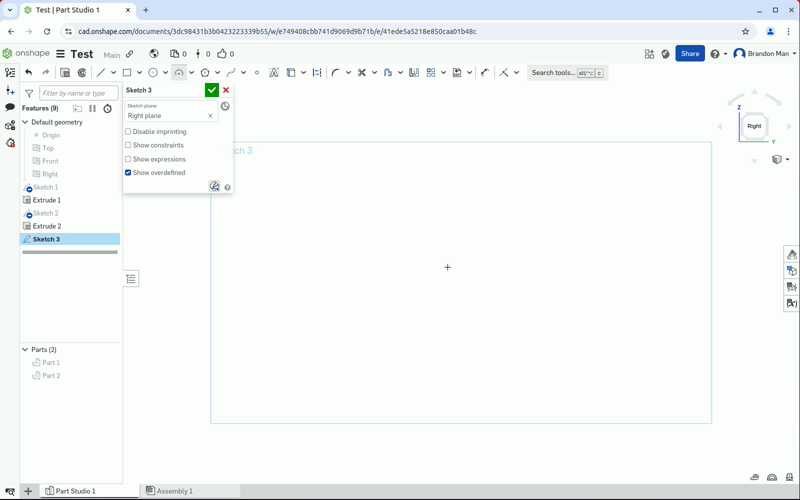
click(447, 266)
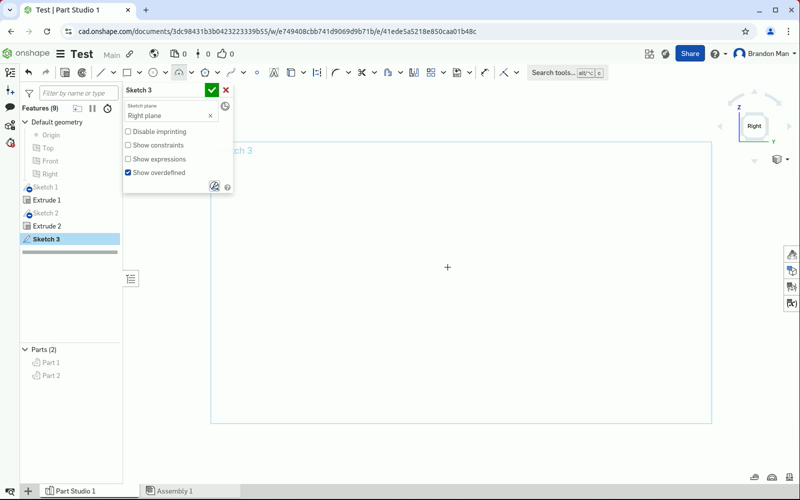
key_up(shift)
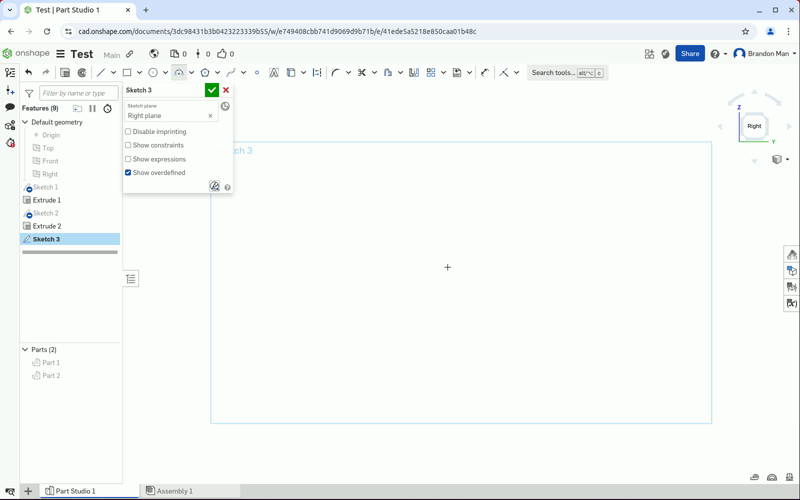
key_down(shift)
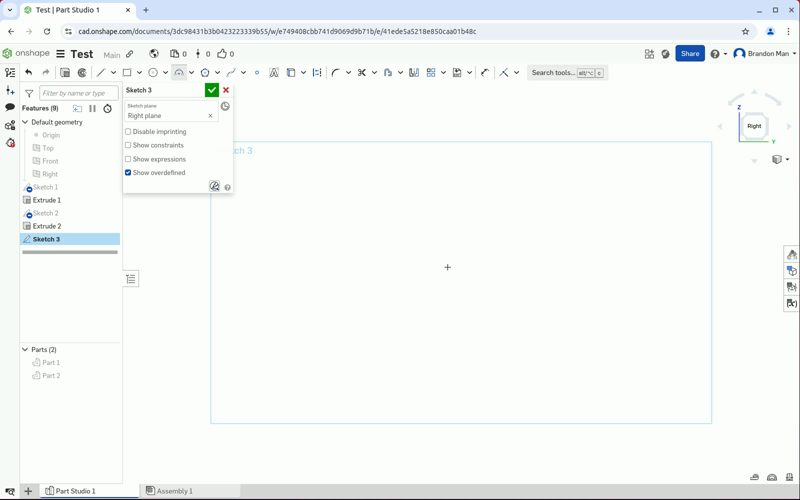
mouse_move(450, 264)
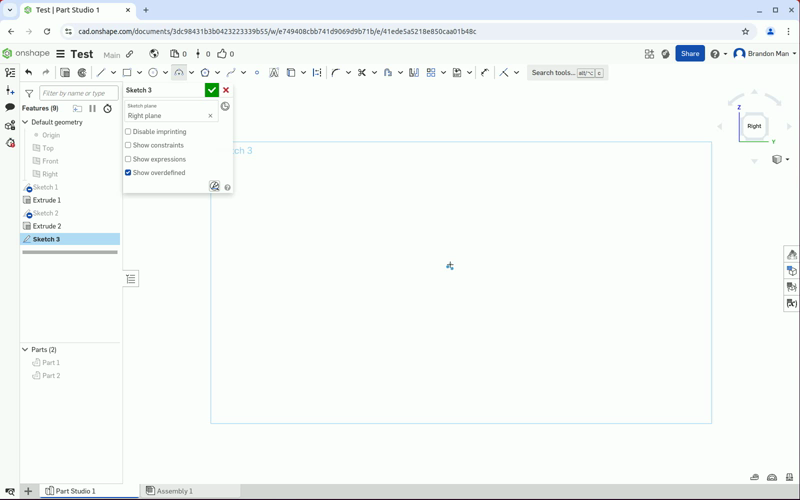
scroll(6)
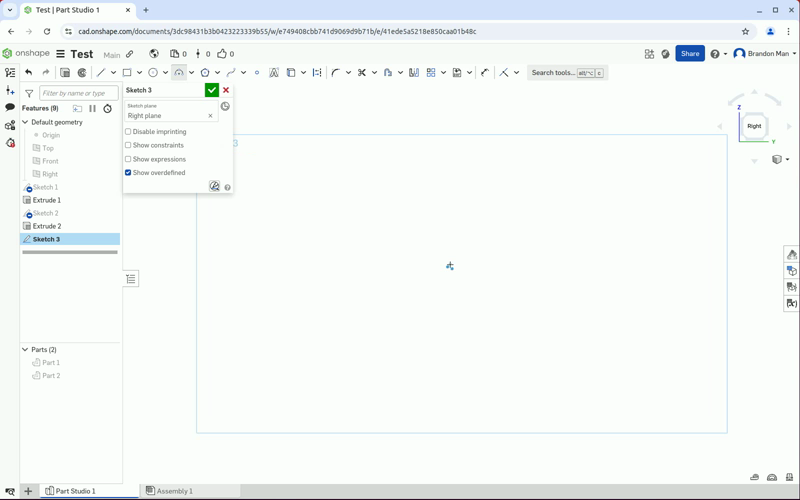
scroll(6)
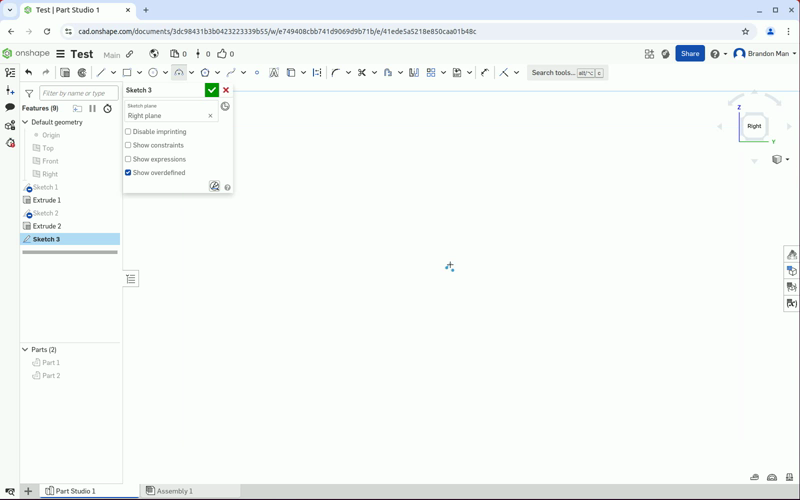
scroll(6)
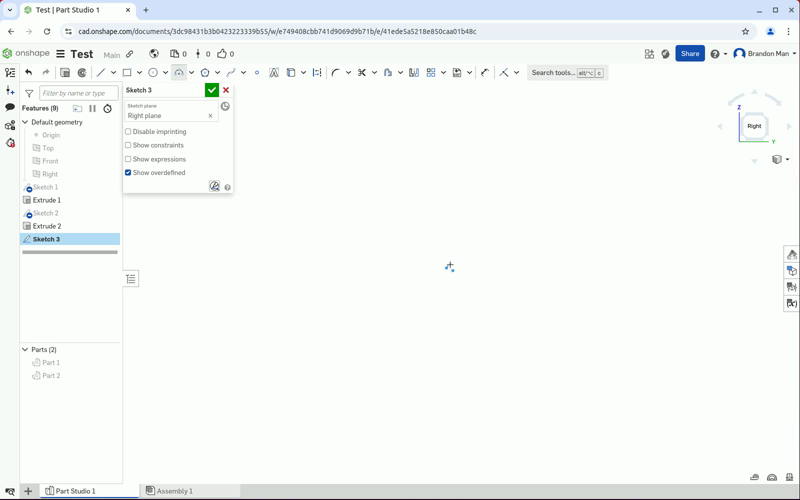
scroll(6)
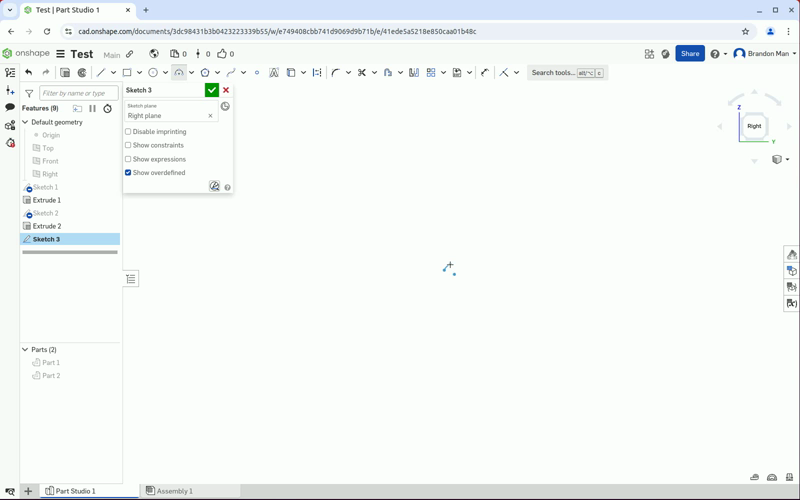
scroll(6)
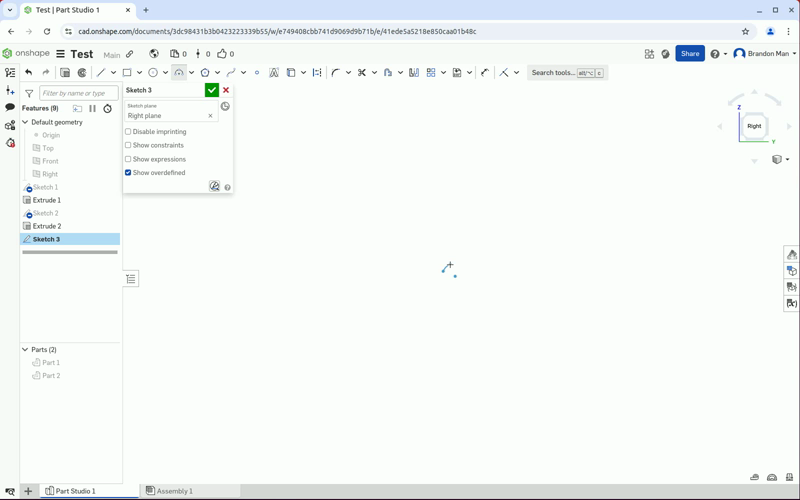
scroll(6)
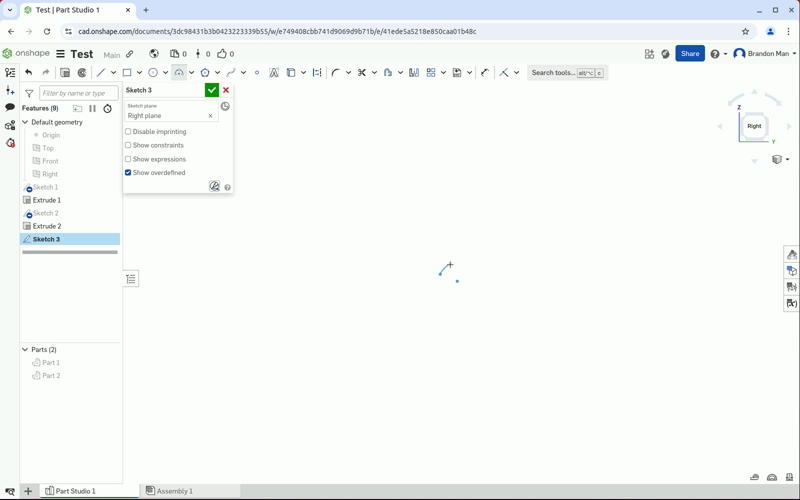
scroll(6)
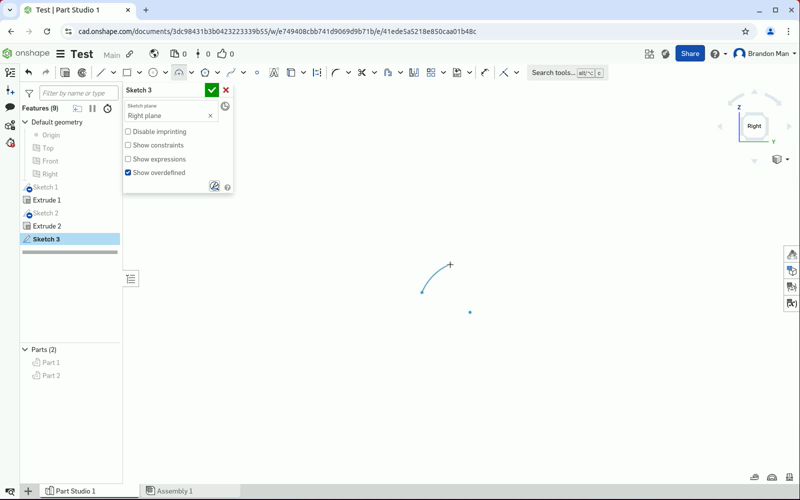
click(450, 264)
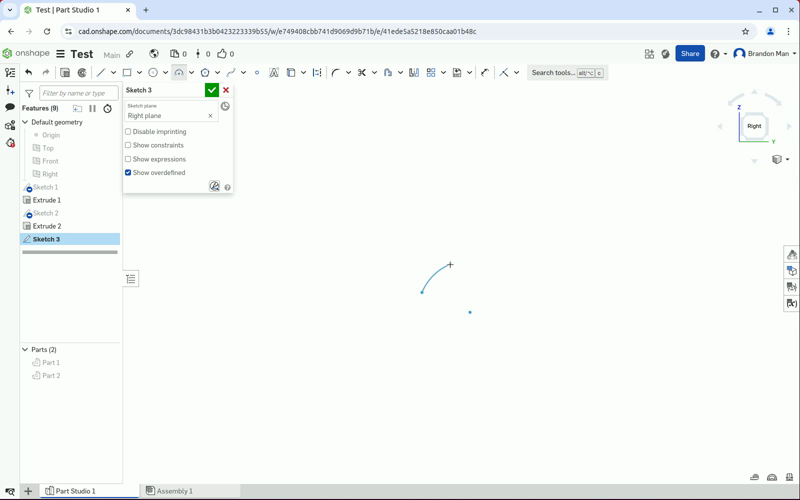
scroll(-6)
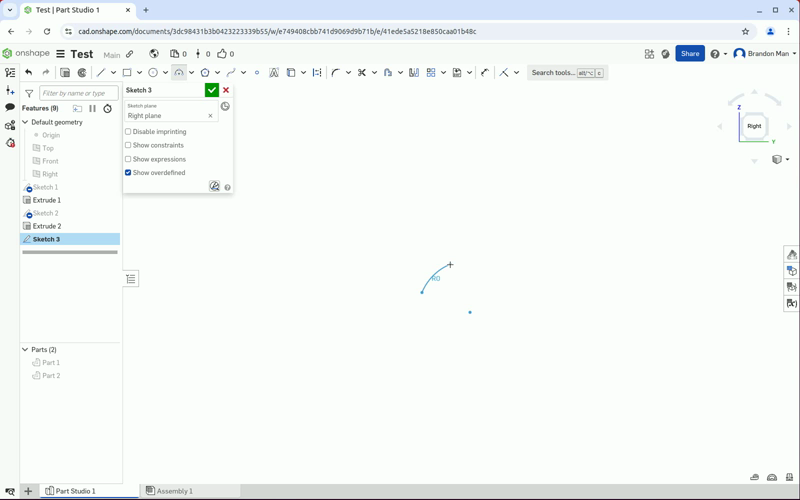
scroll(-6)
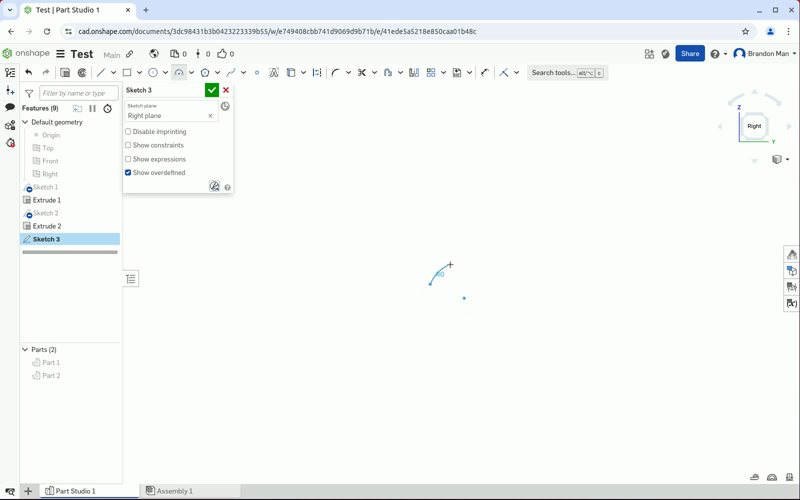
scroll(-6)
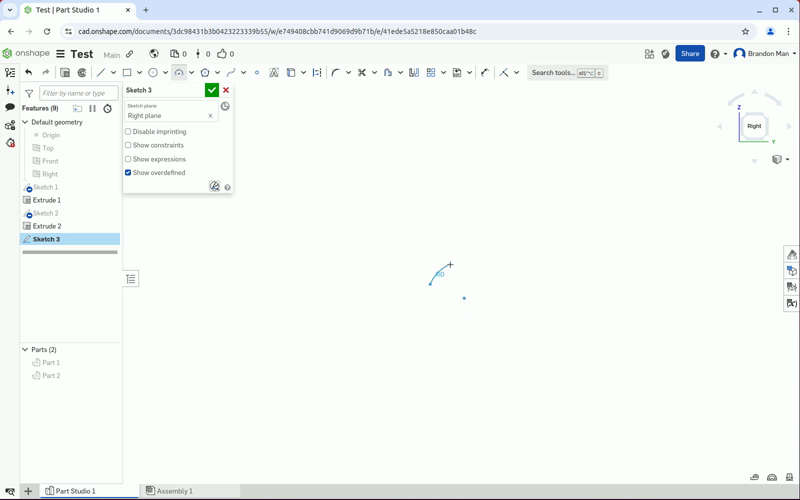
scroll(-6)
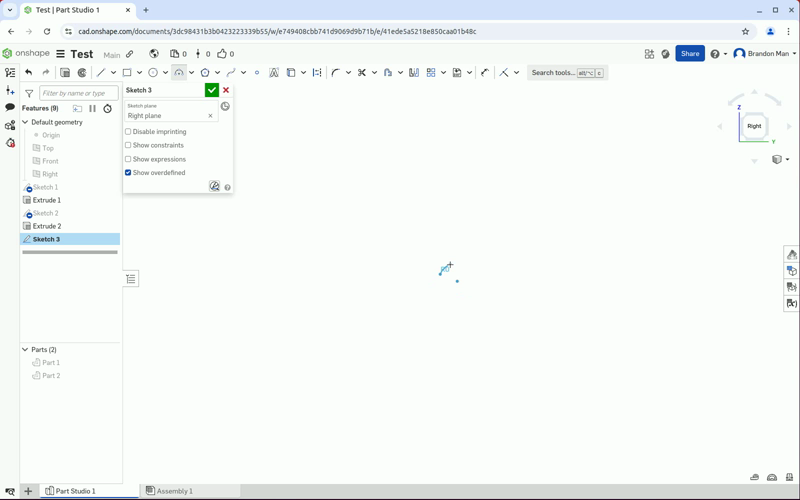
scroll(-6)
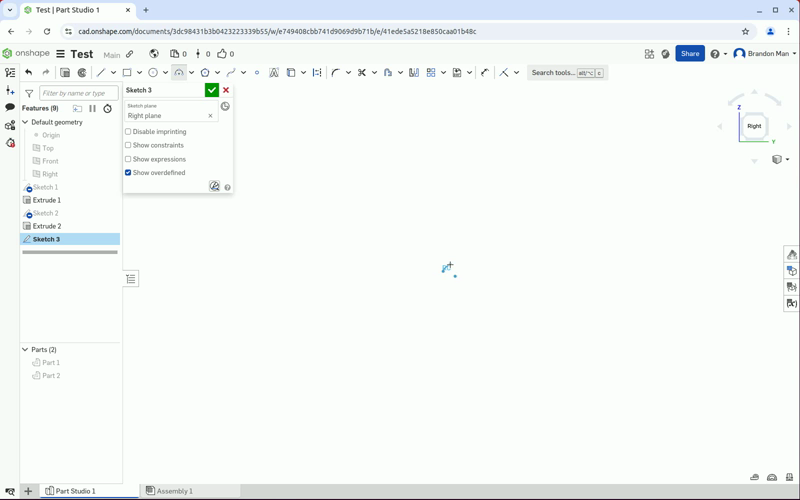
scroll(-6)
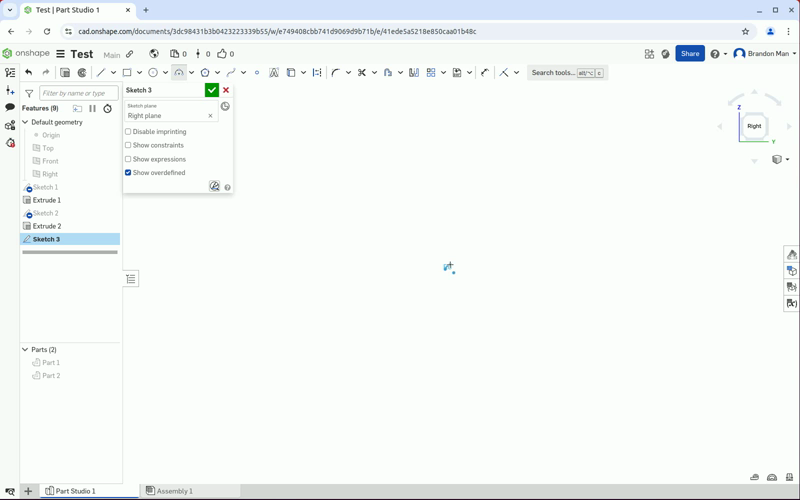
scroll(-6)
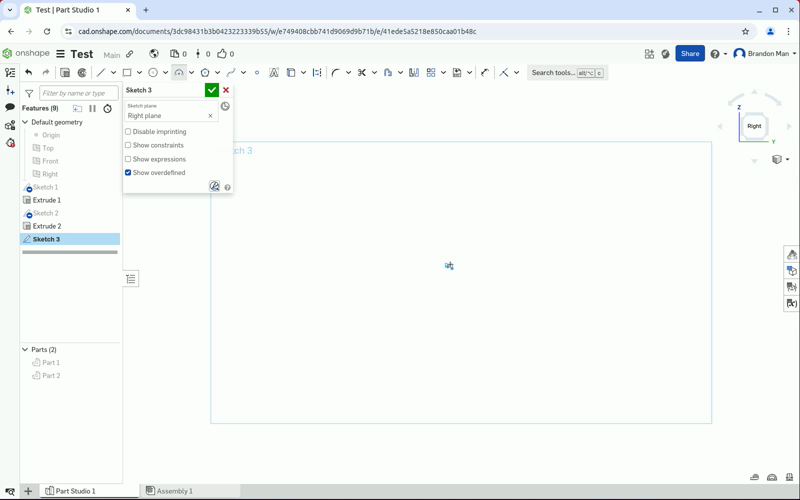
mouse_move(489, 305)
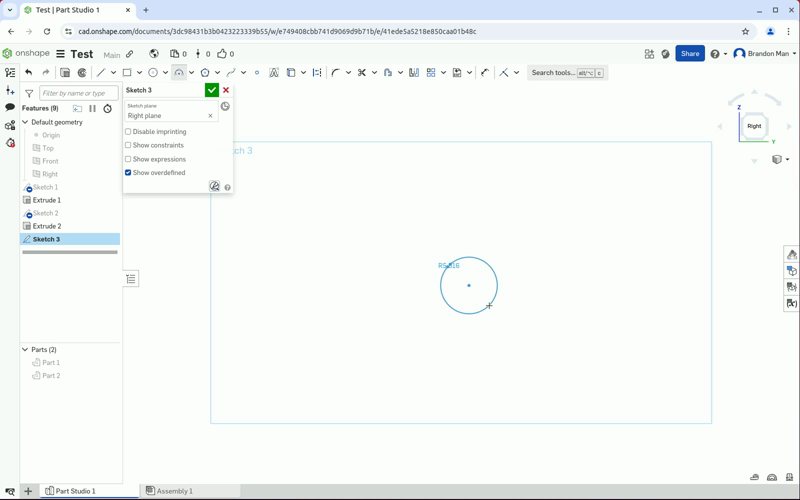
scroll(6)
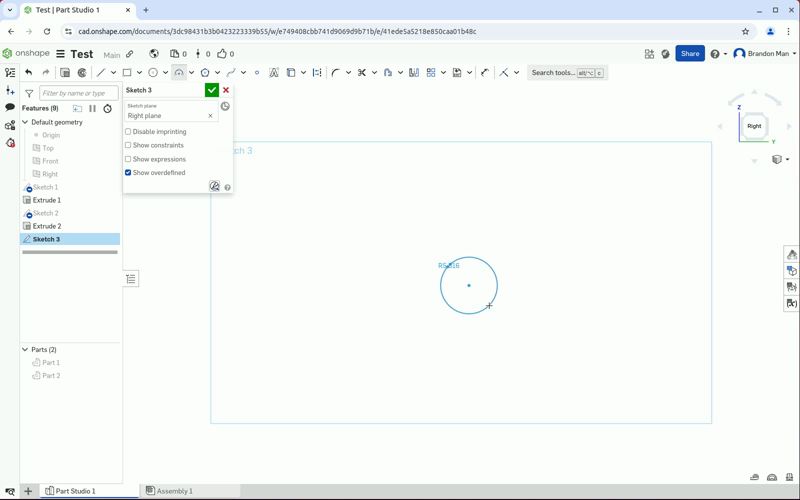
scroll(6)
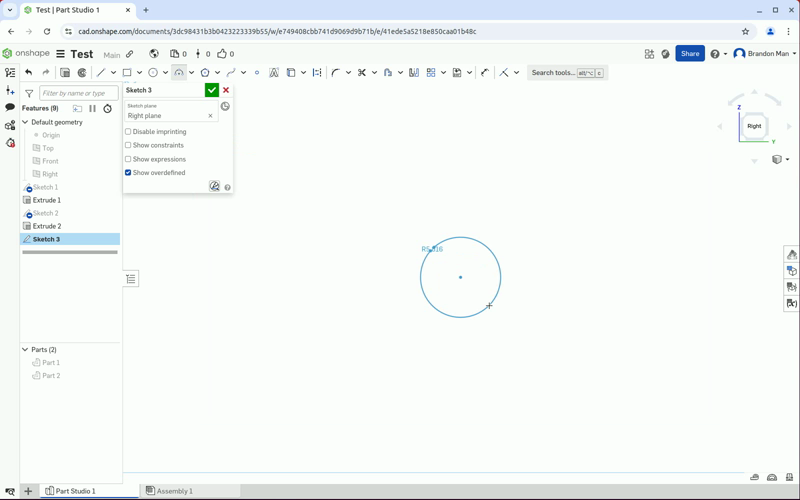
scroll(6)
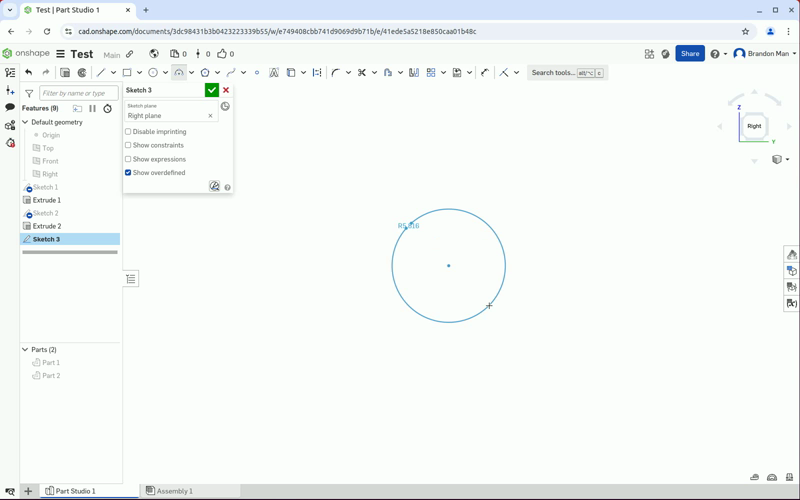
scroll(6)
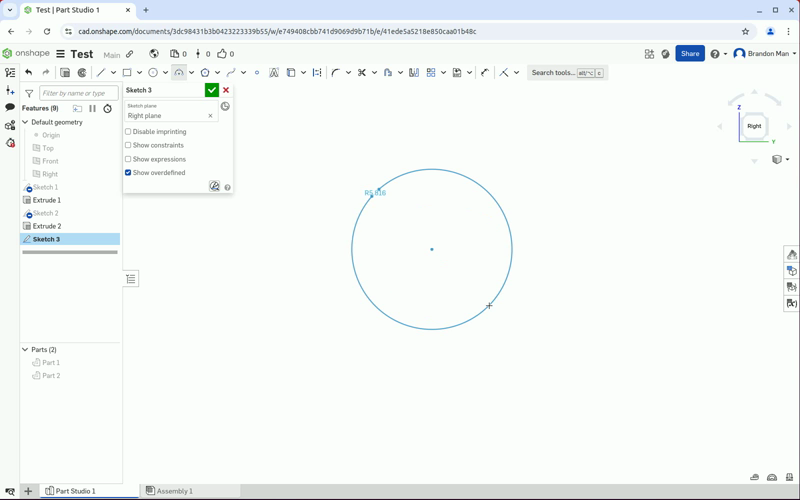
scroll(6)
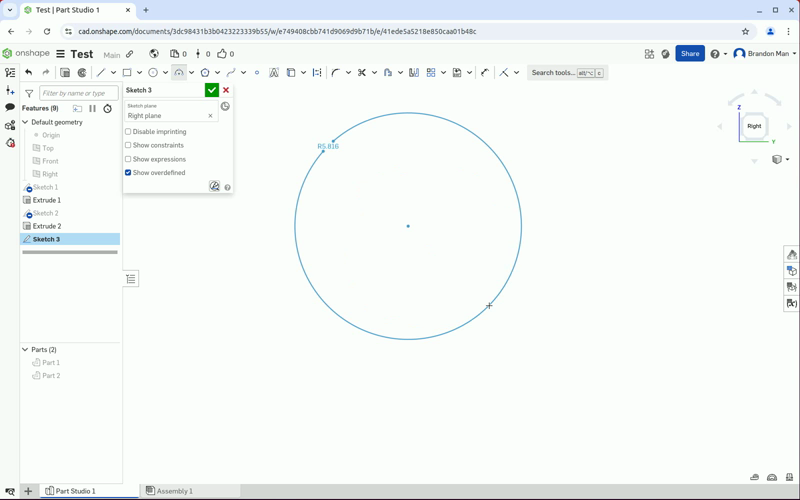
scroll(6)
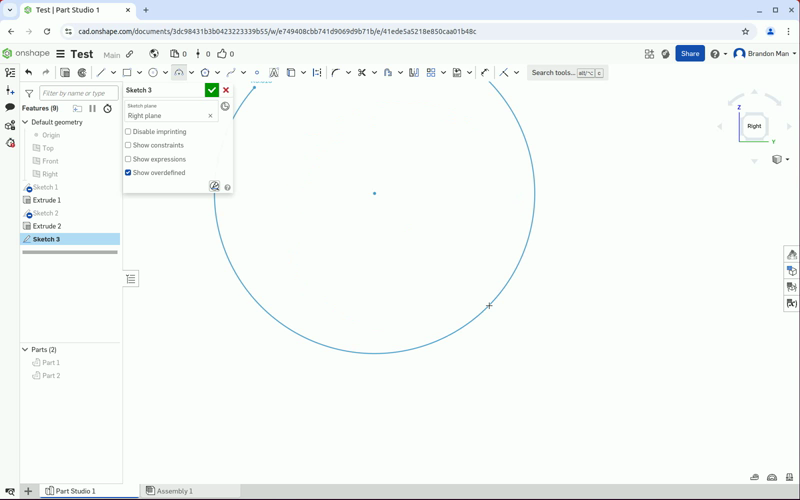
scroll(6)
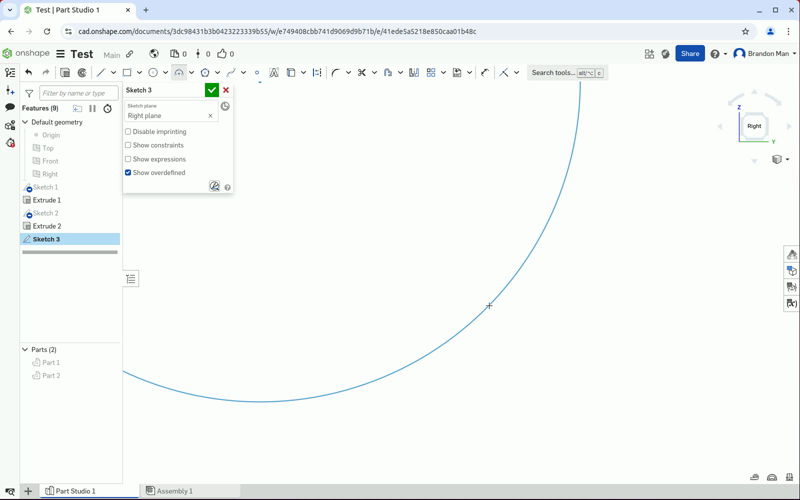
click(489, 305)
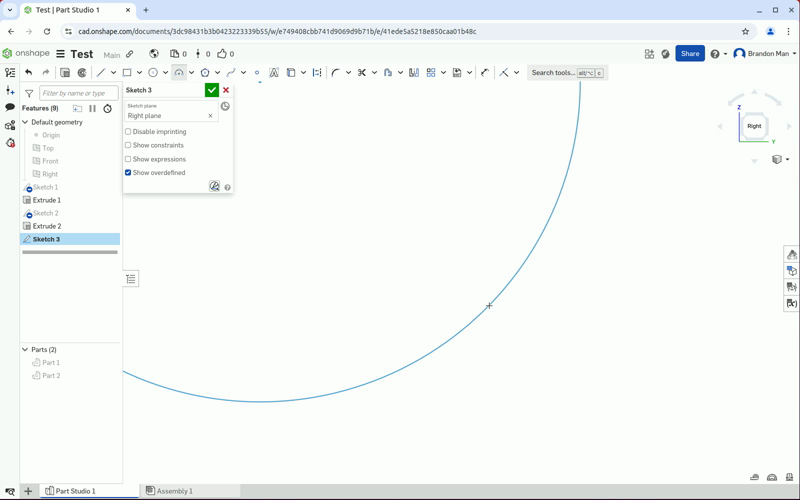
scroll(-6)
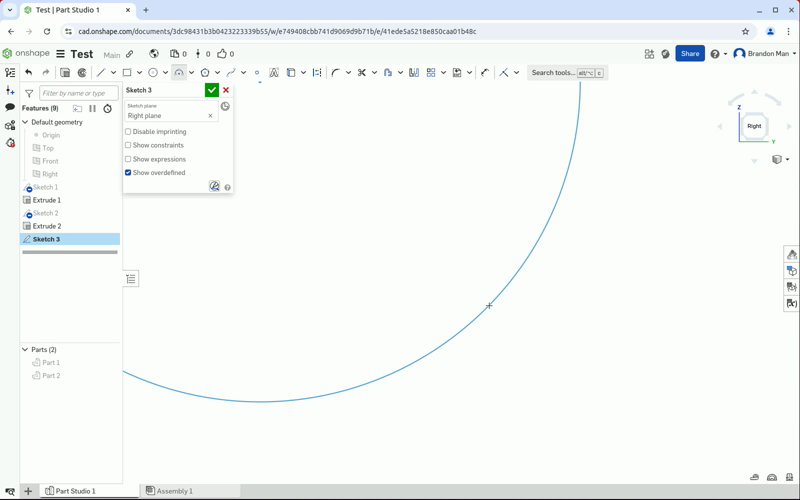
scroll(-6)
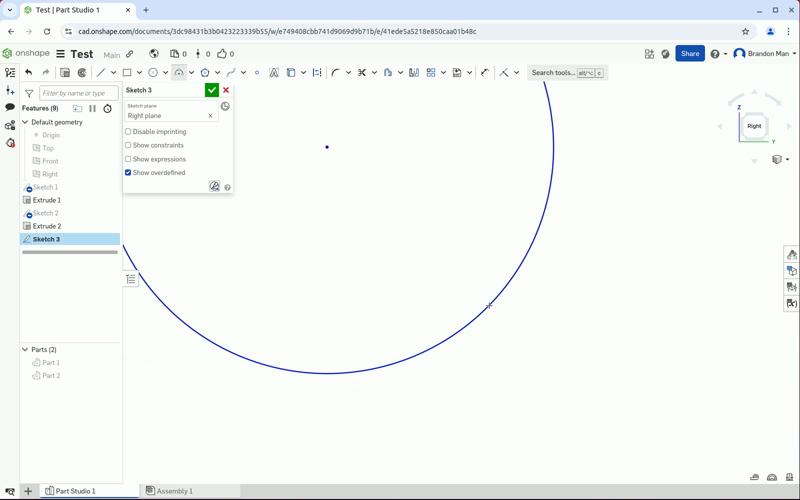
scroll(-6)
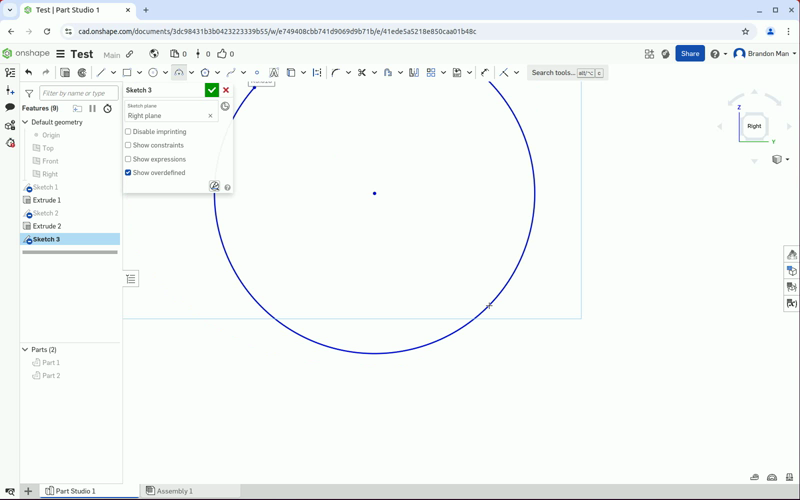
scroll(-6)
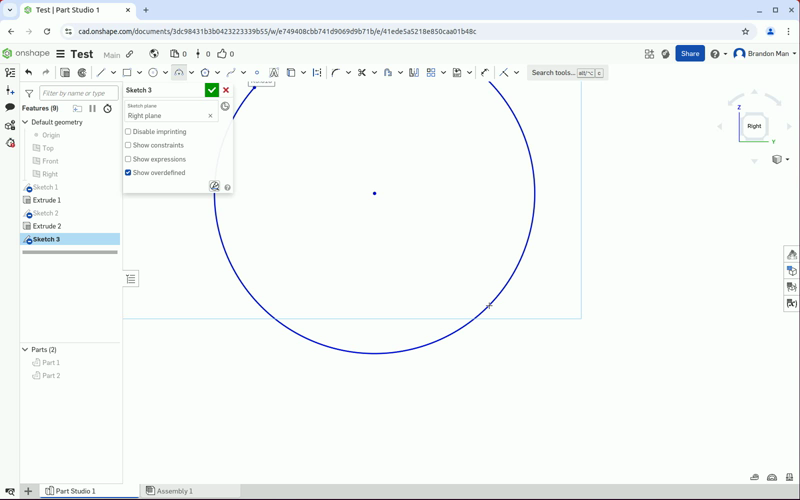
scroll(-6)
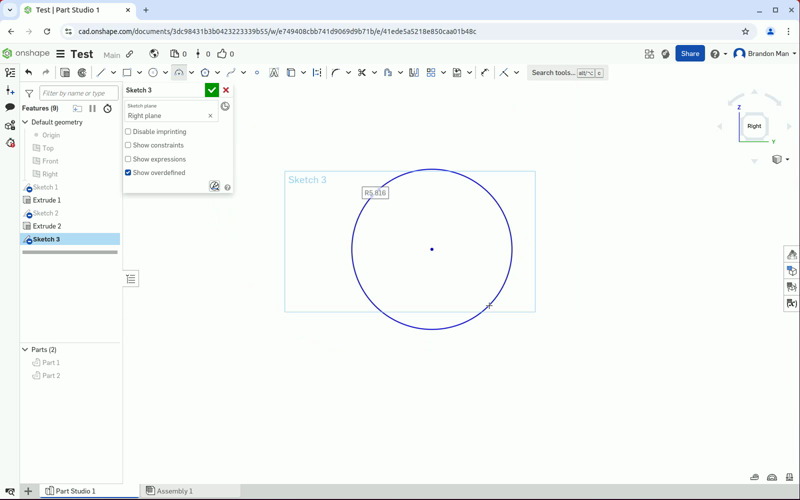
scroll(-6)
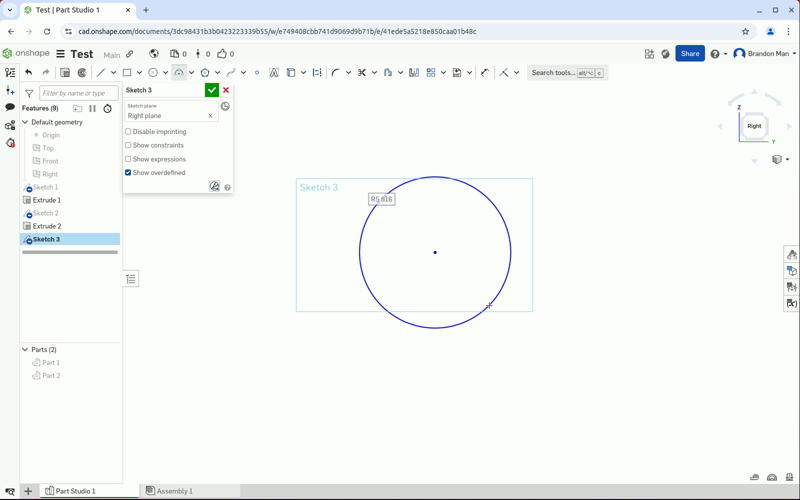
scroll(-6)
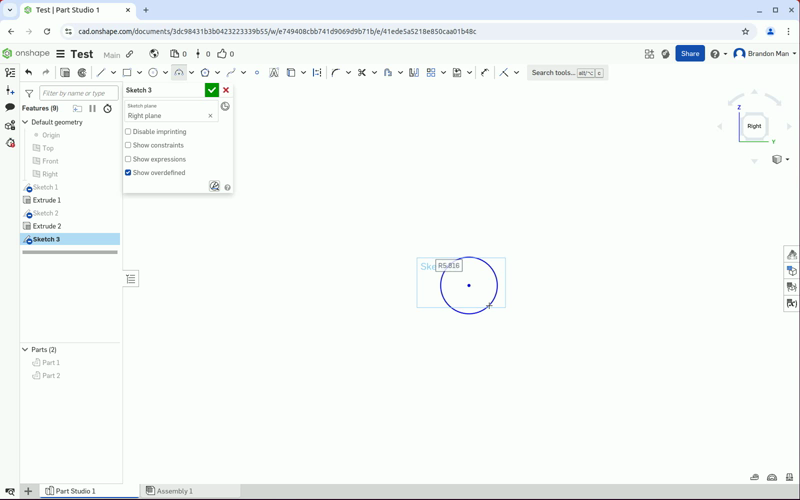
key_up(shift)
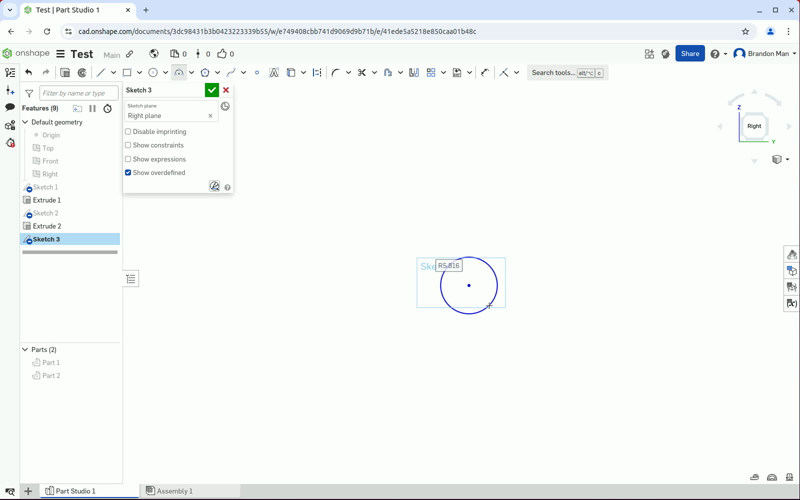
key(esc)
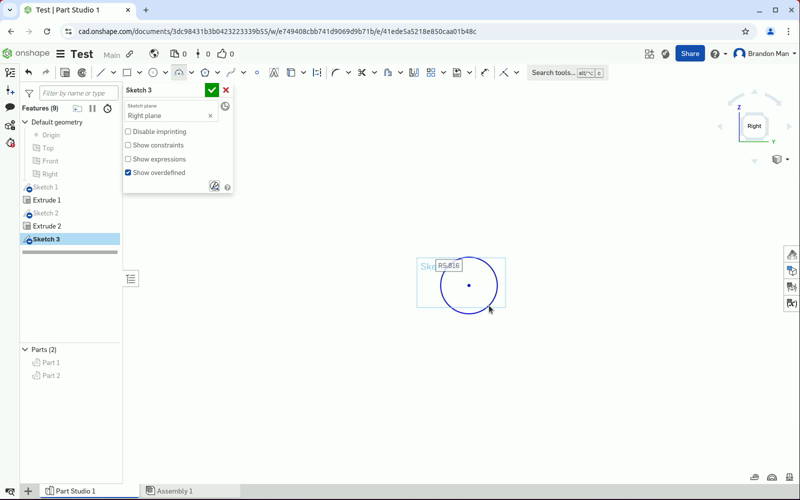
key(l)
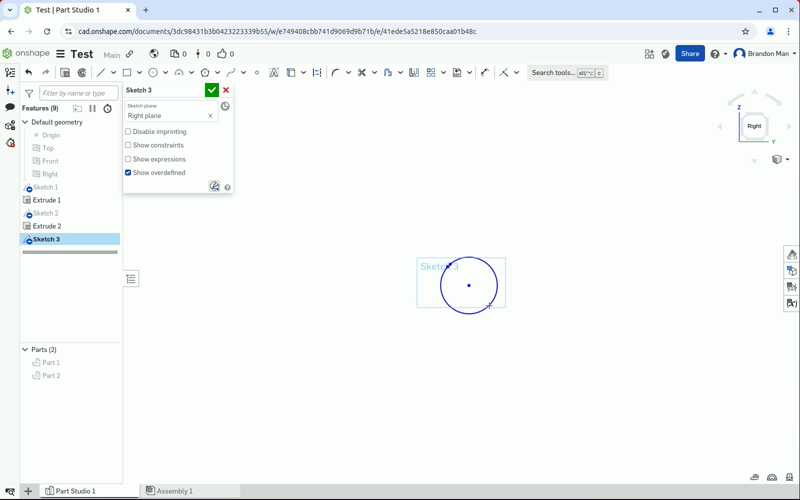
mouse_move(450, 264)
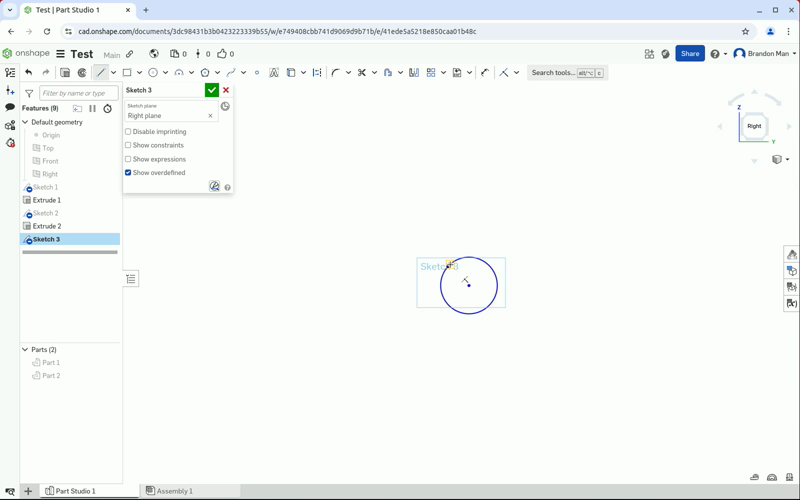
scroll(6)
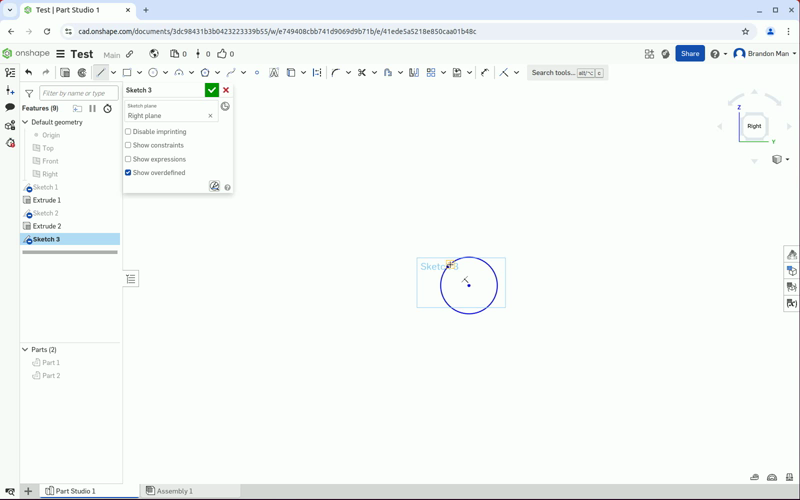
scroll(6)
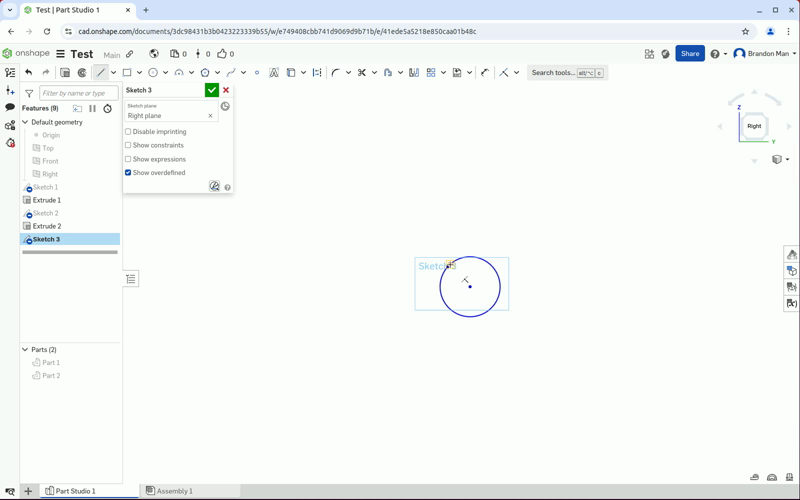
scroll(6)
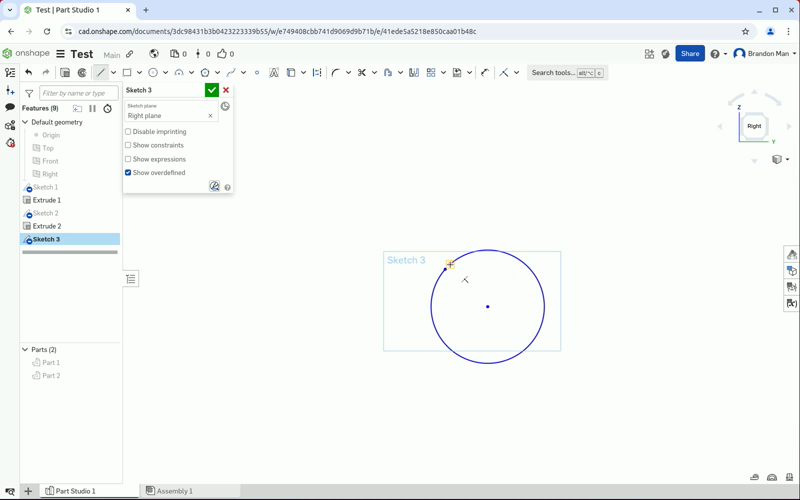
scroll(6)
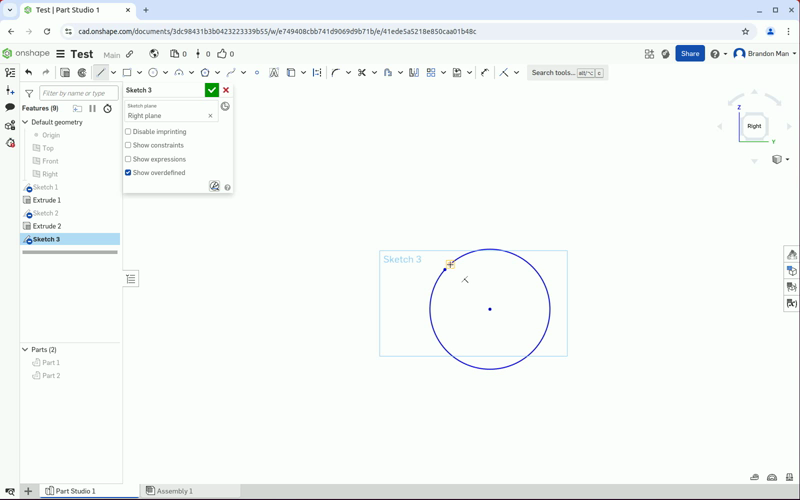
scroll(6)
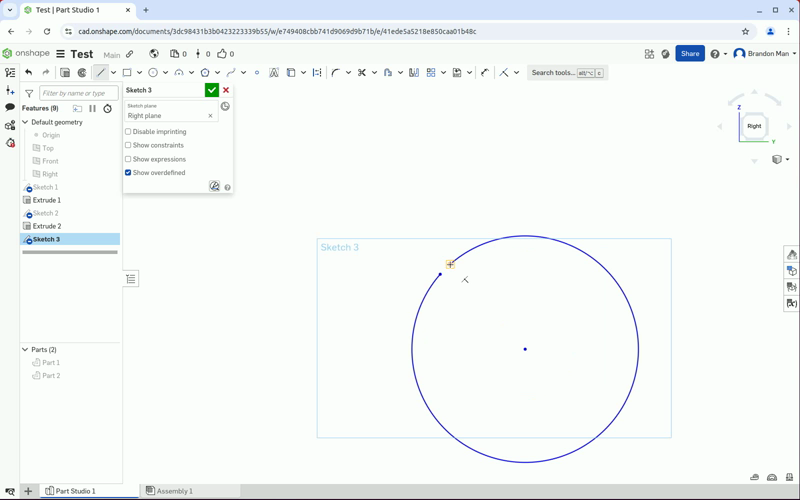
scroll(6)
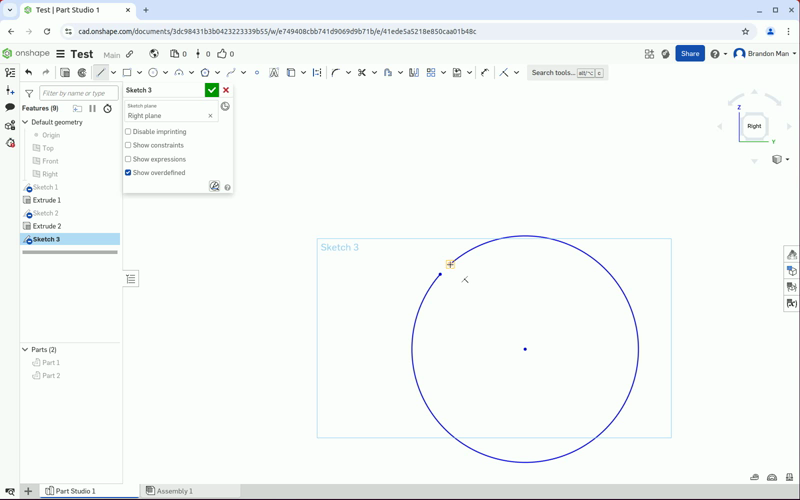
scroll(6)
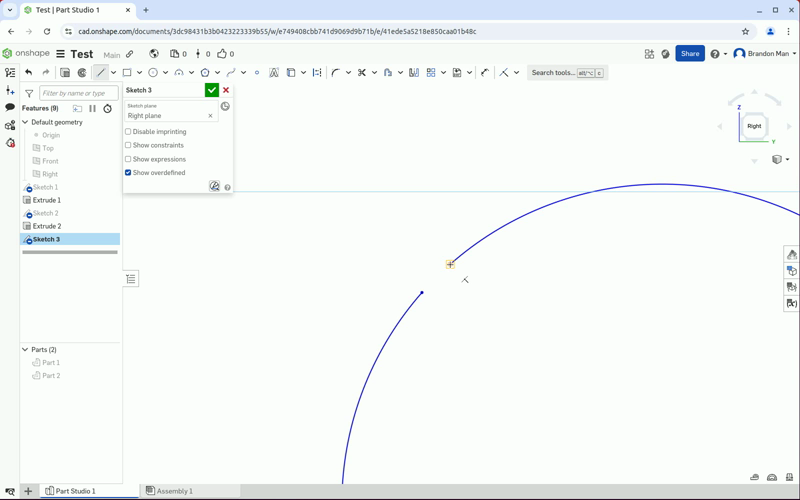
click(450, 264)
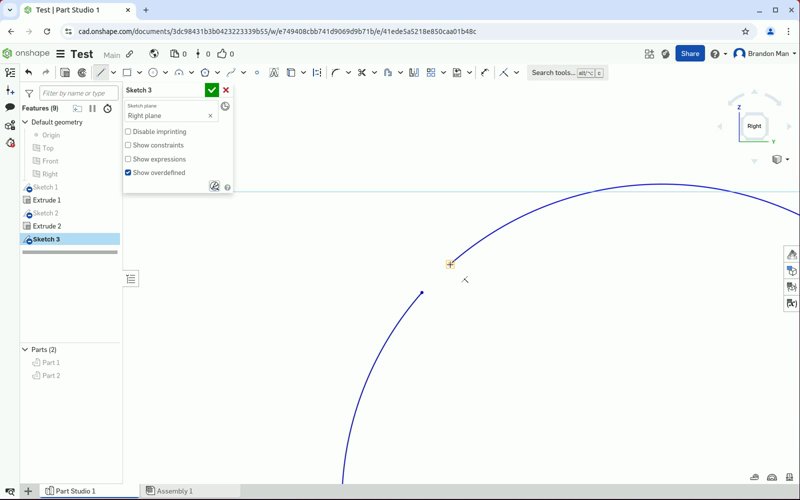
scroll(-6)
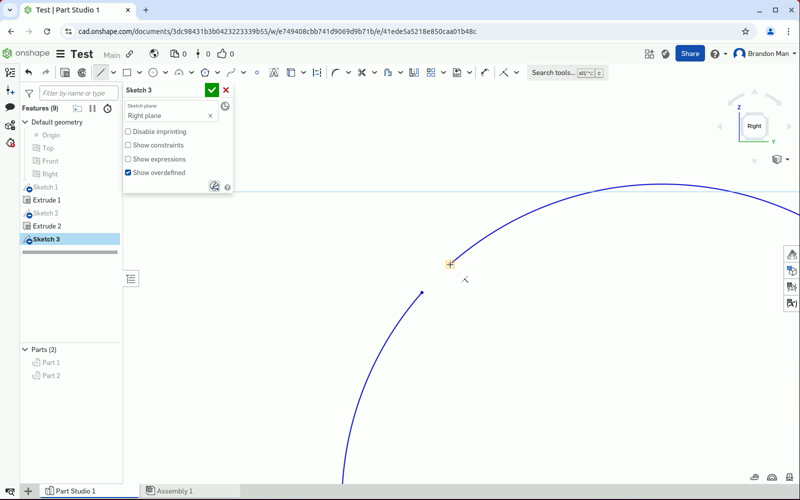
scroll(-6)
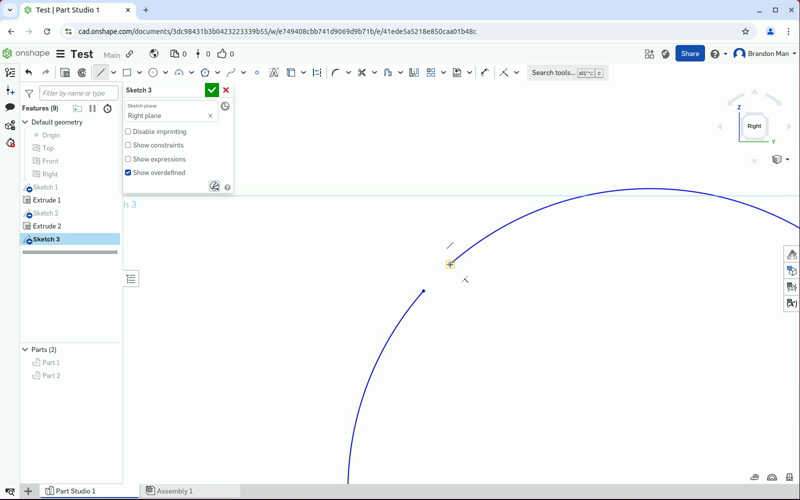
scroll(-6)
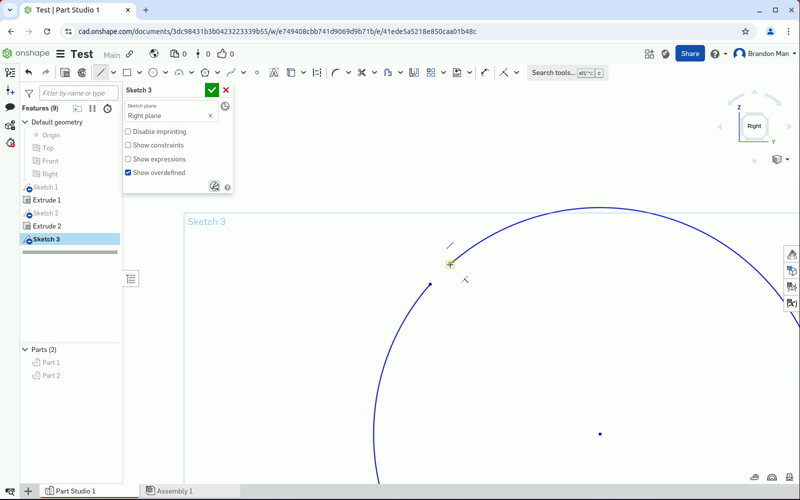
scroll(-6)
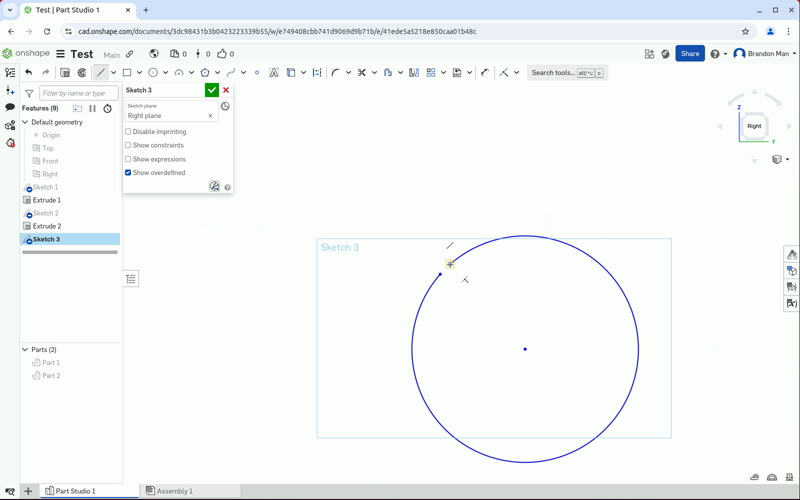
scroll(-6)
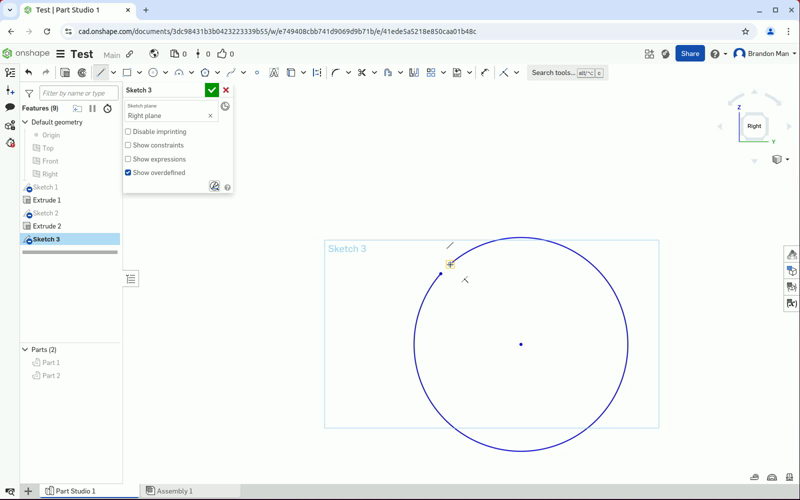
scroll(-6)
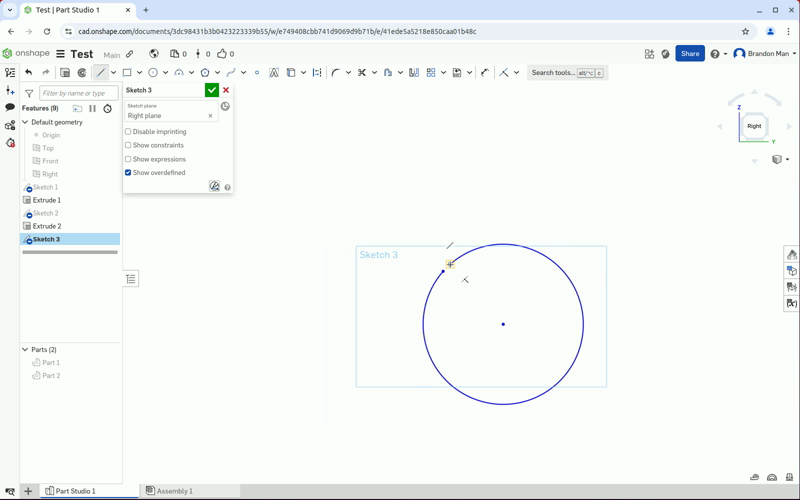
scroll(-6)
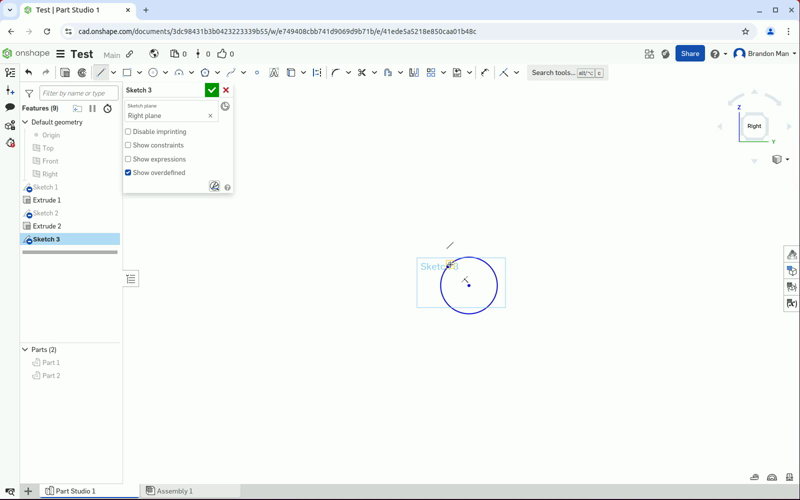
key_down(shift)
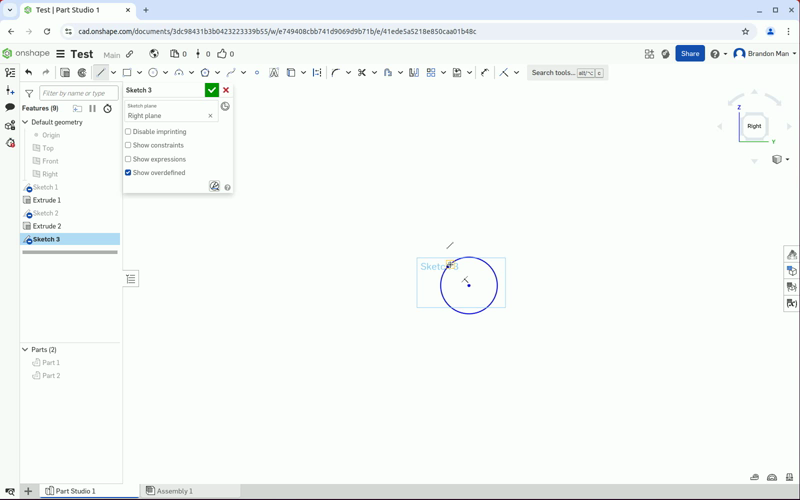
mouse_move(480, 264)
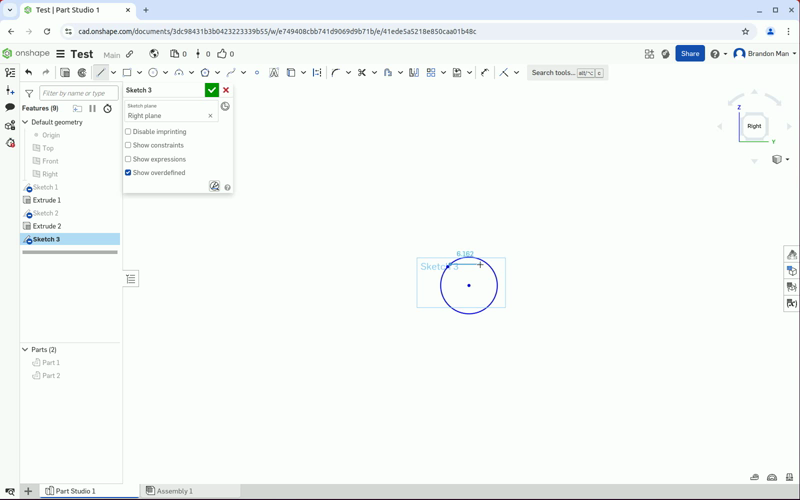
mouse_move(468, 264)
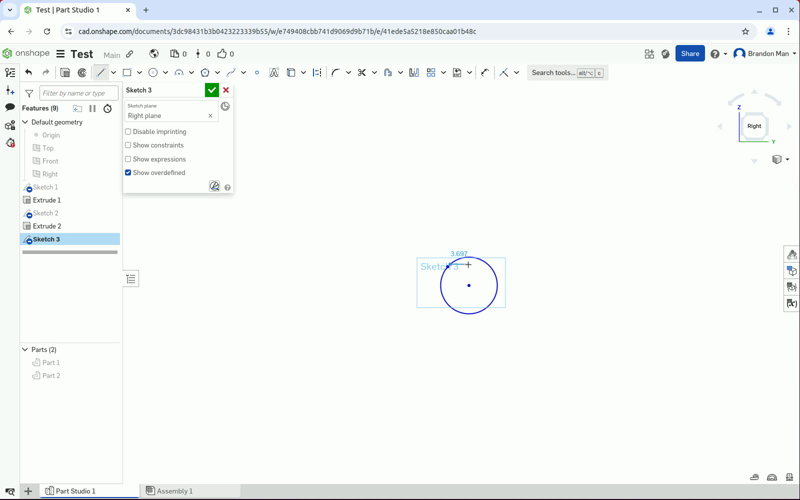
click(468, 264)
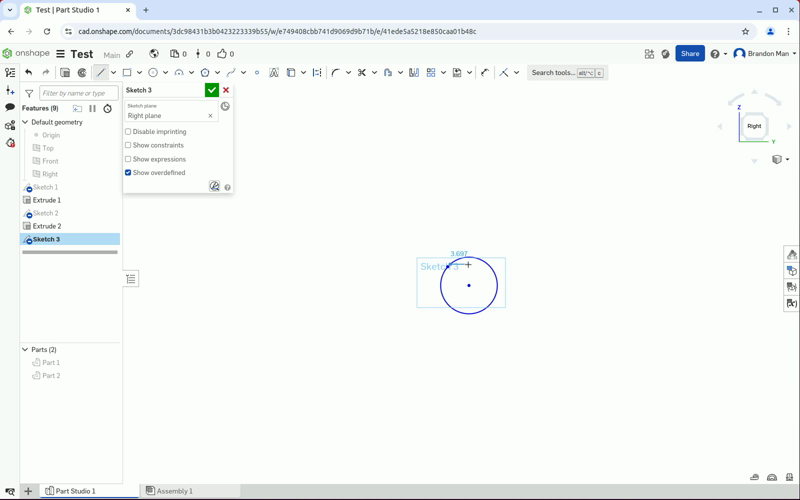
key_up(shift)
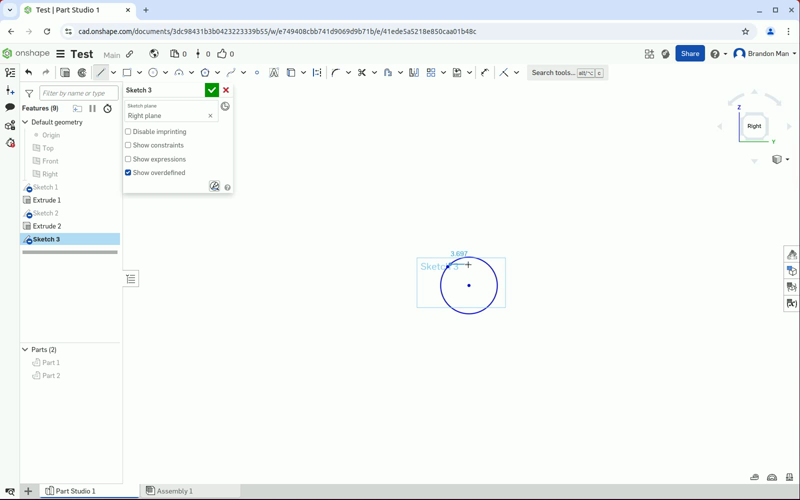
key(esc)
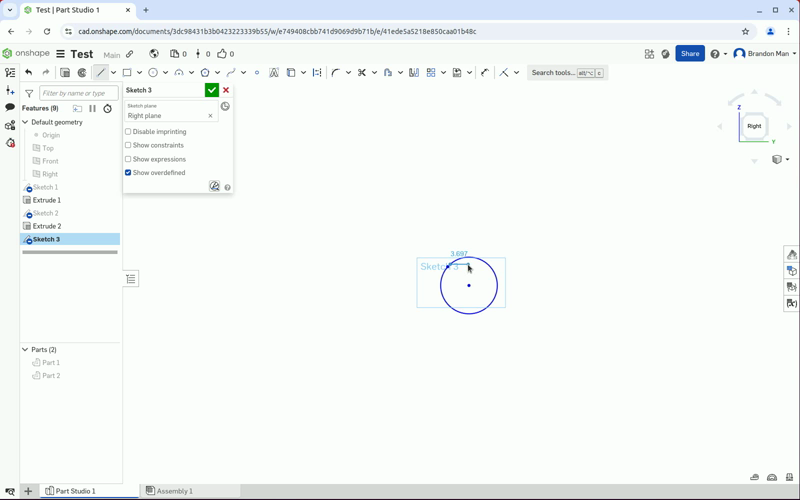
key(a)
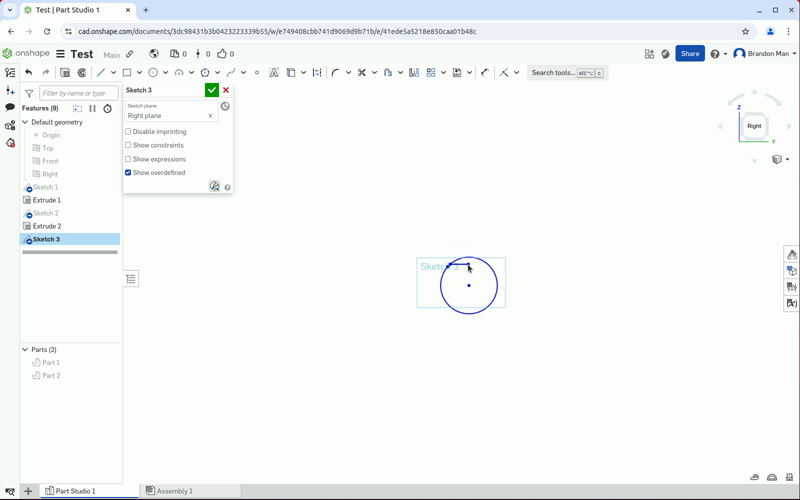
mouse_move(468, 264)
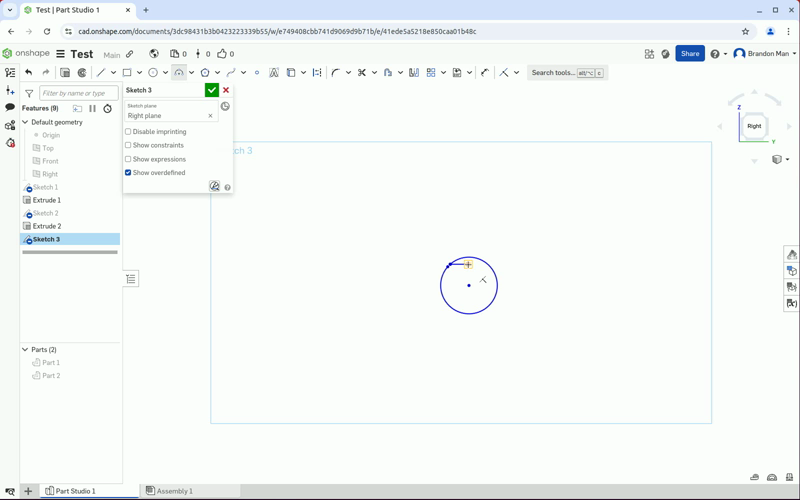
click(468, 264)
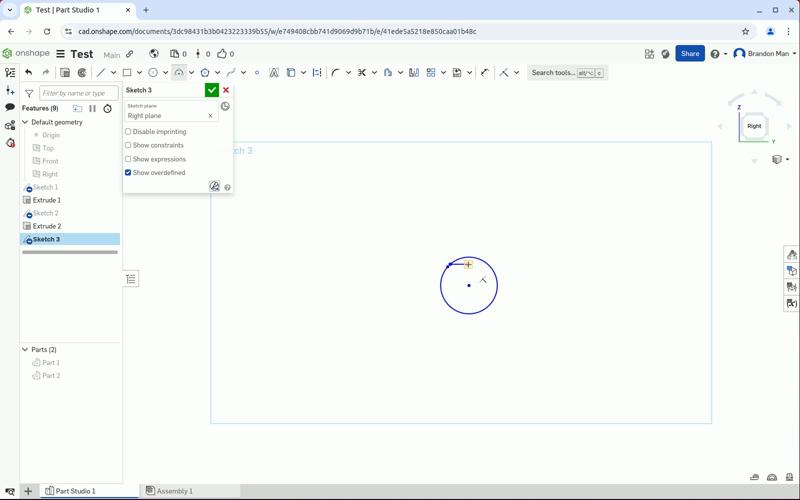
key_down(shift)
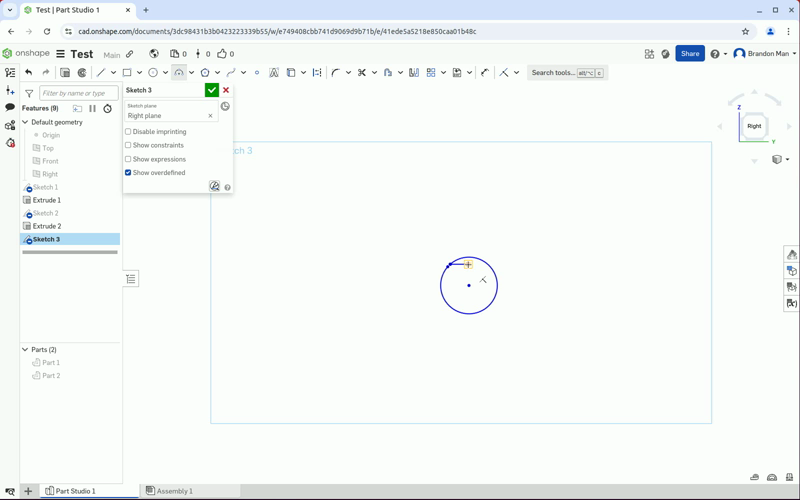
mouse_move(458, 266)
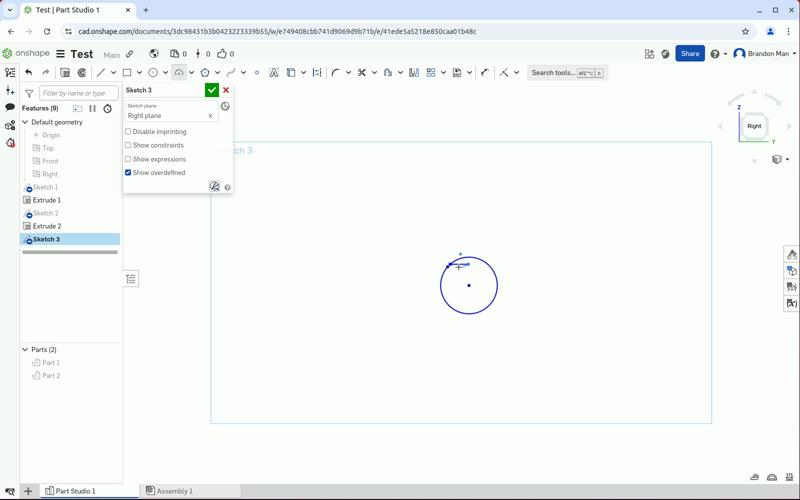
click(458, 266)
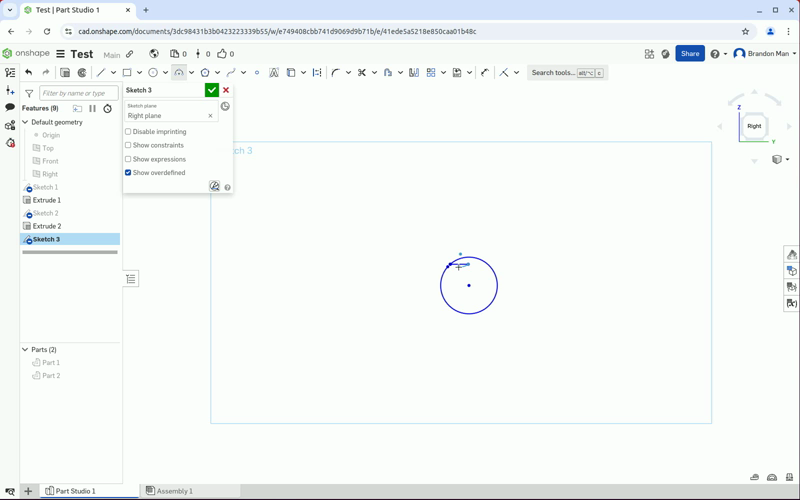
mouse_move(473, 301)
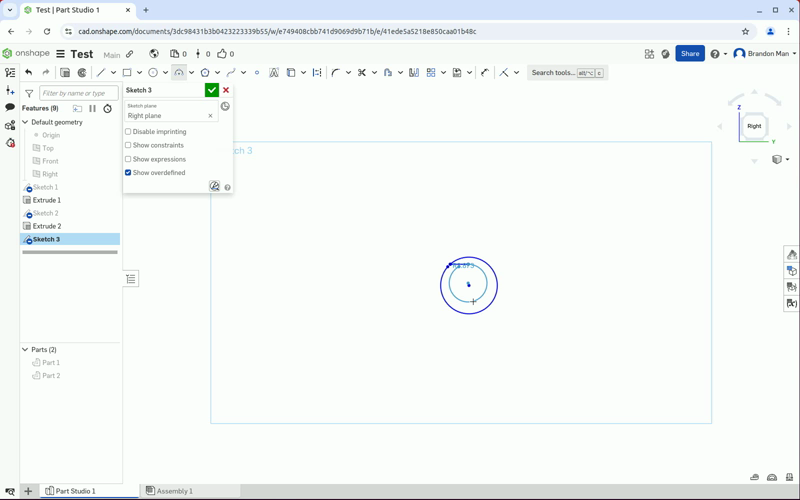
click(473, 301)
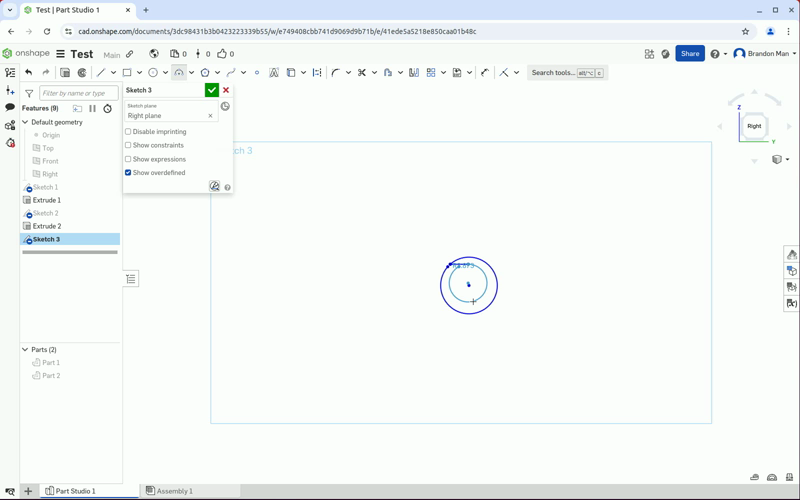
key_up(shift)
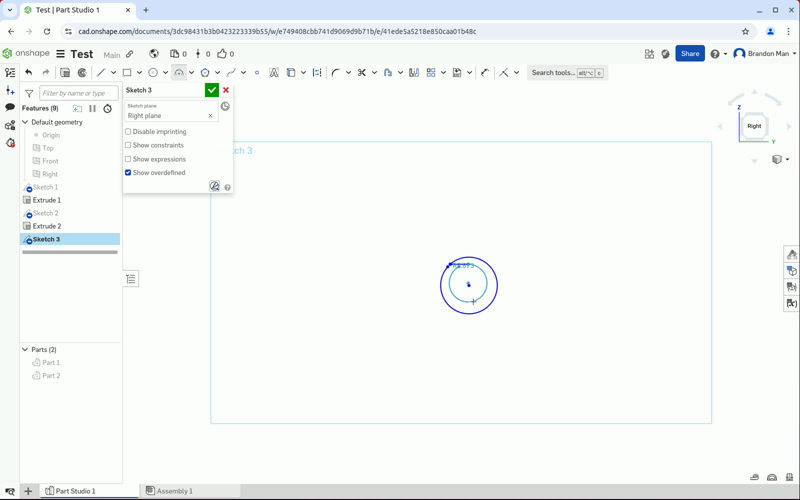
key(esc)
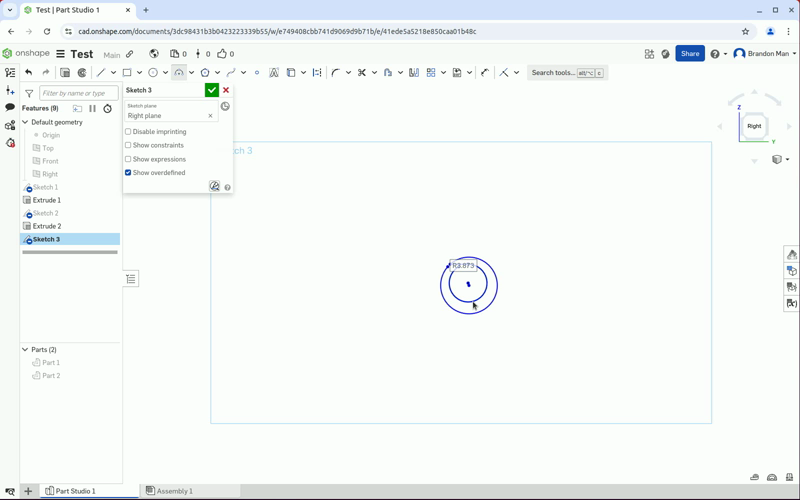
key(l)
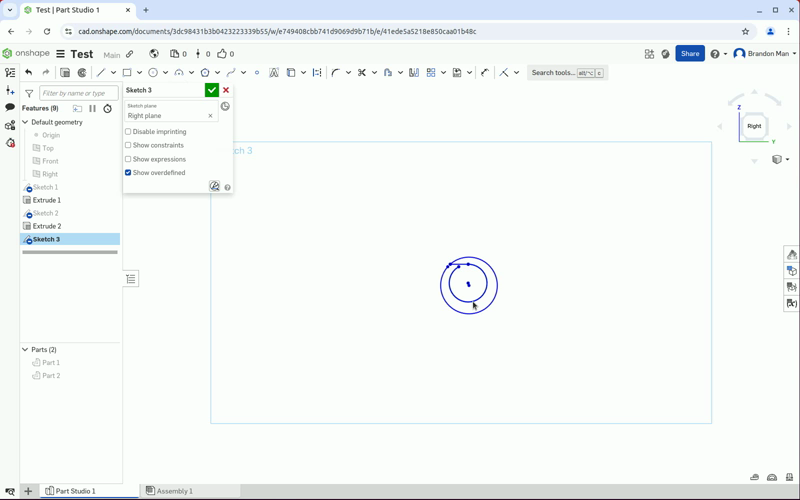
mouse_move(458, 266)
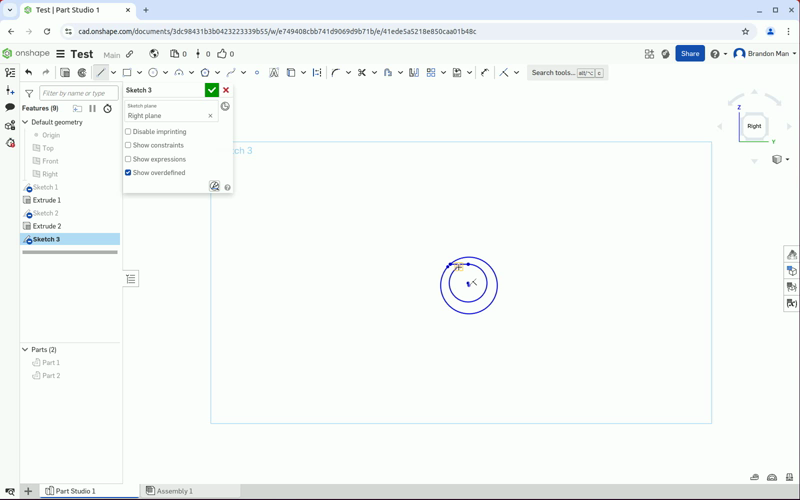
click(458, 266)
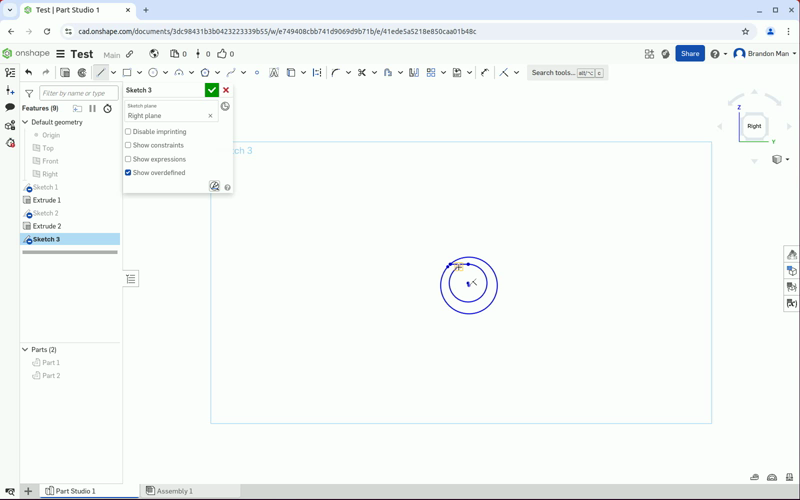
mouse_move(489, 266)
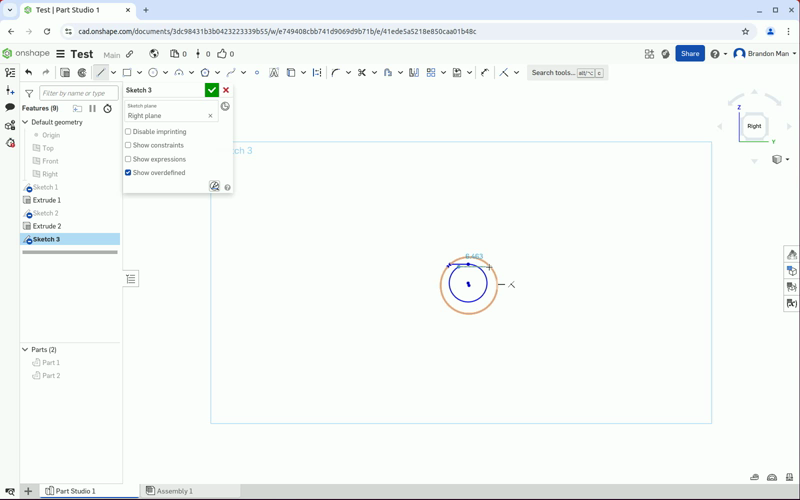
key_down(shift)
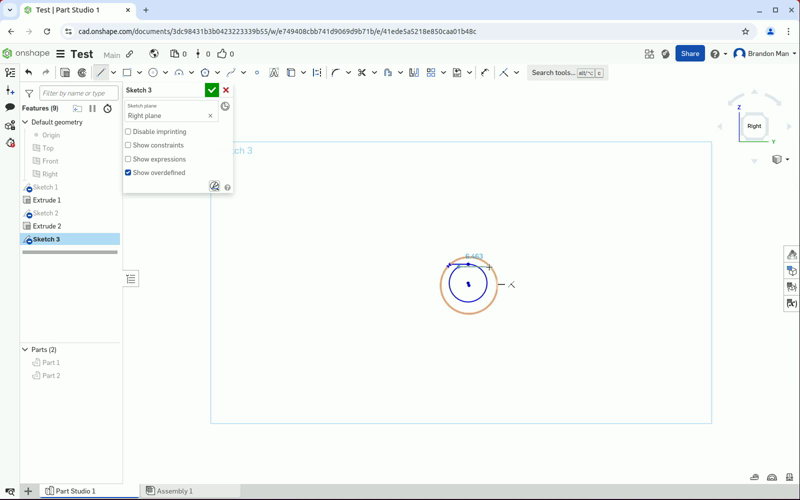
mouse_move(447, 266)
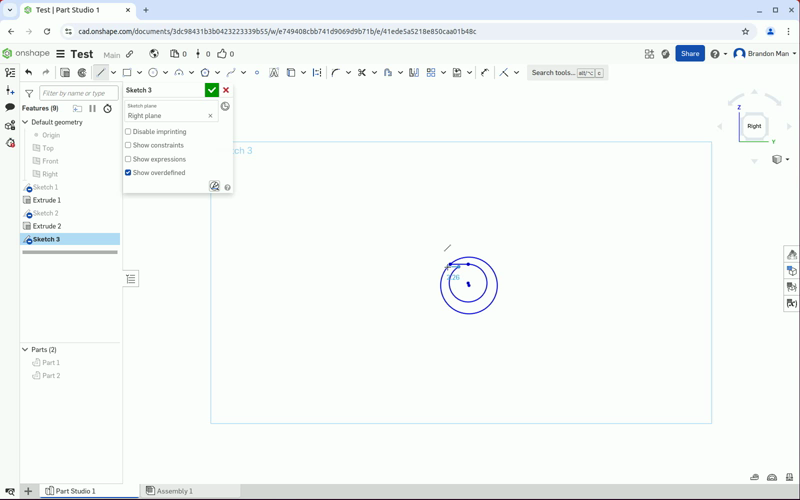
scroll(6)
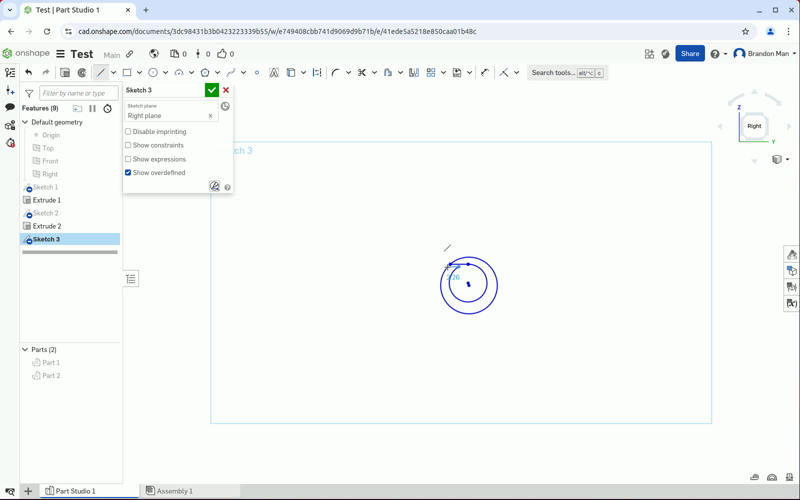
scroll(6)
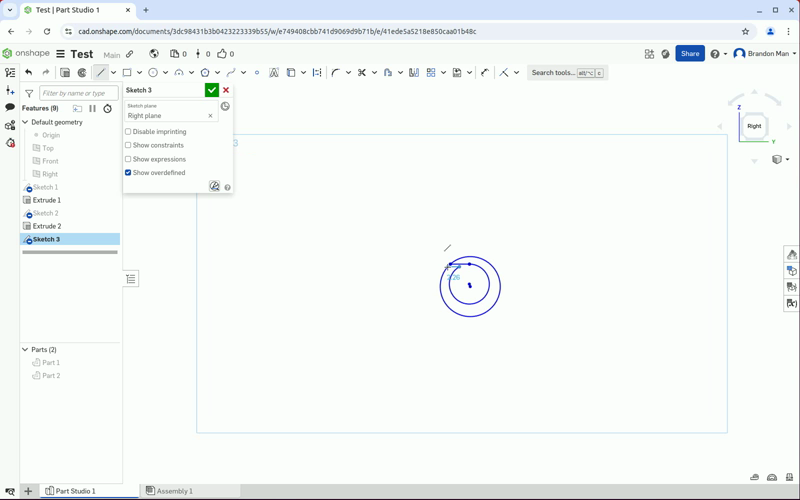
scroll(6)
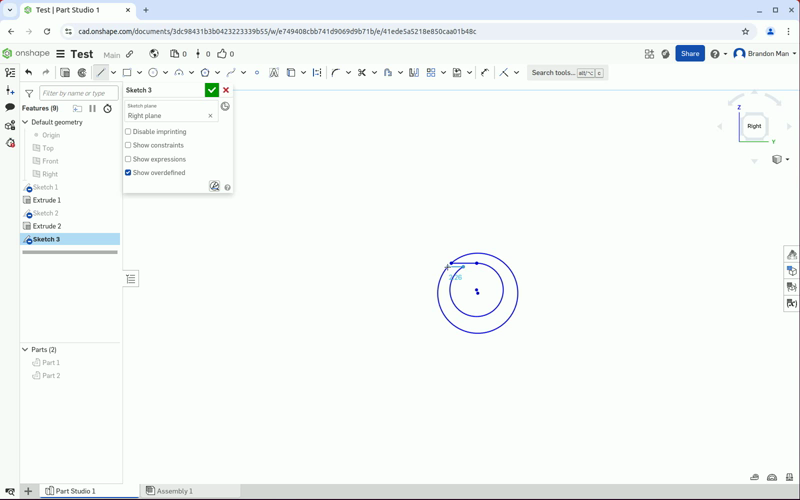
scroll(6)
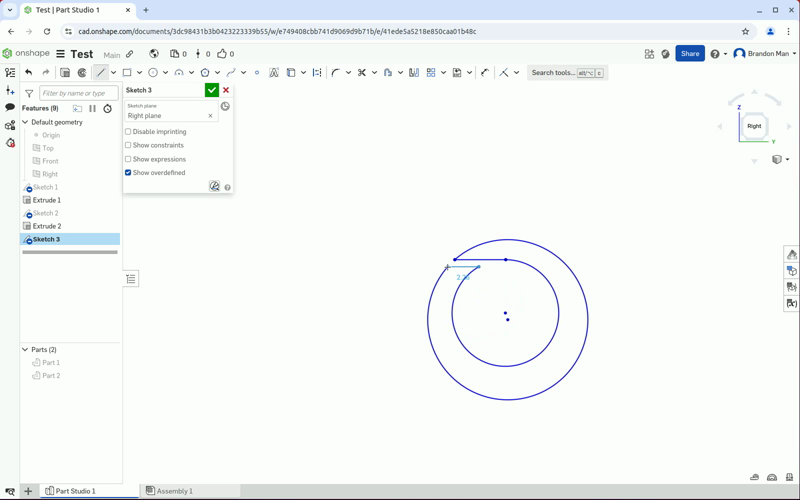
scroll(6)
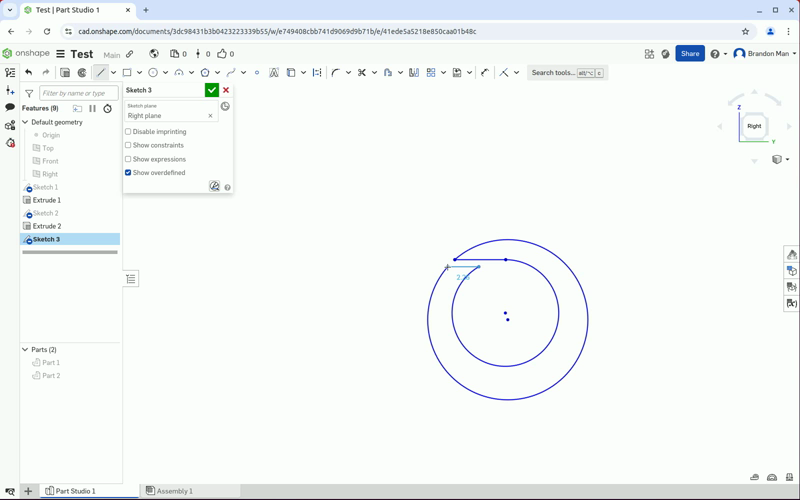
scroll(6)
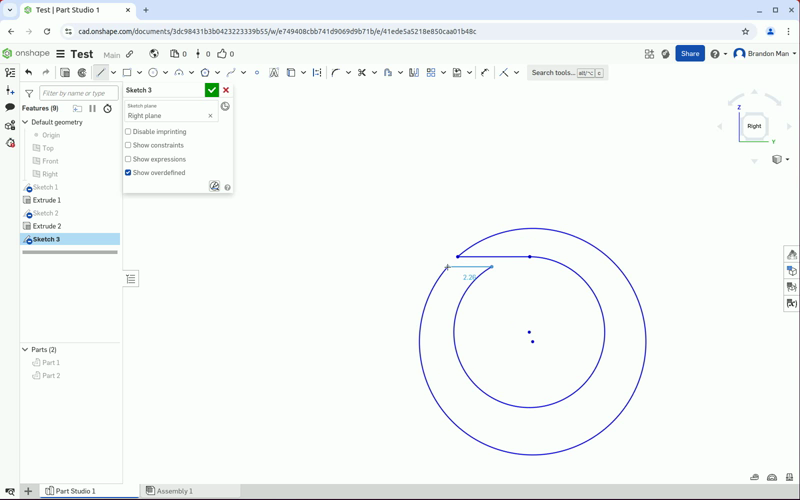
scroll(6)
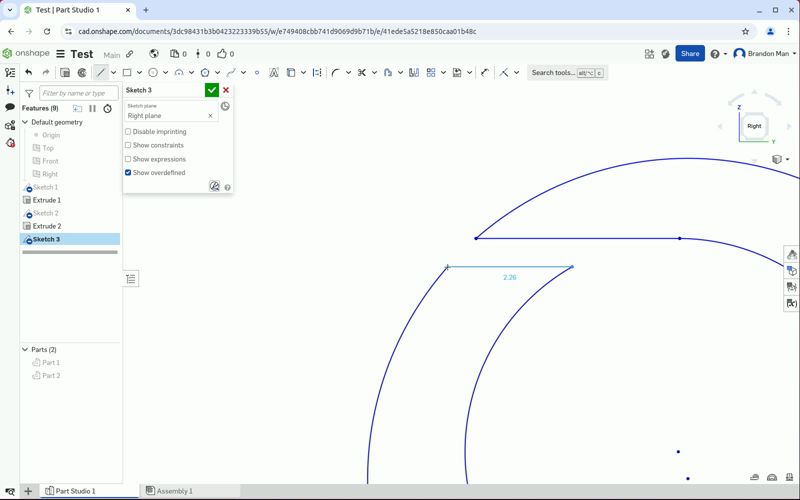
key_up(shift)
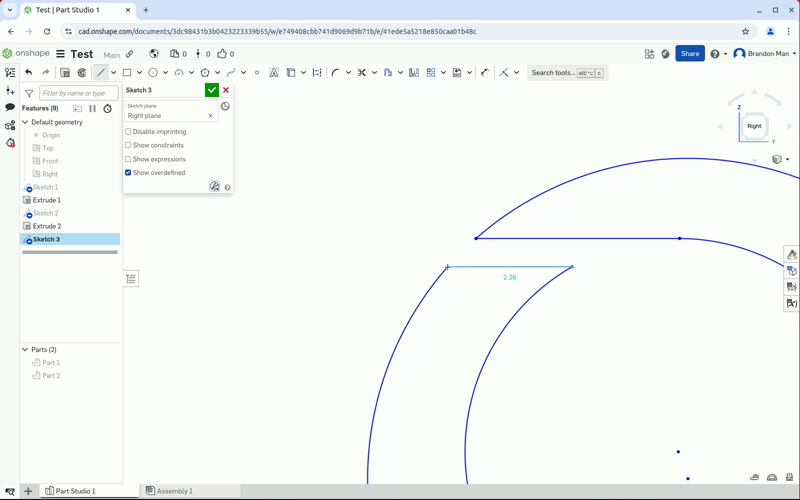
click(447, 266)
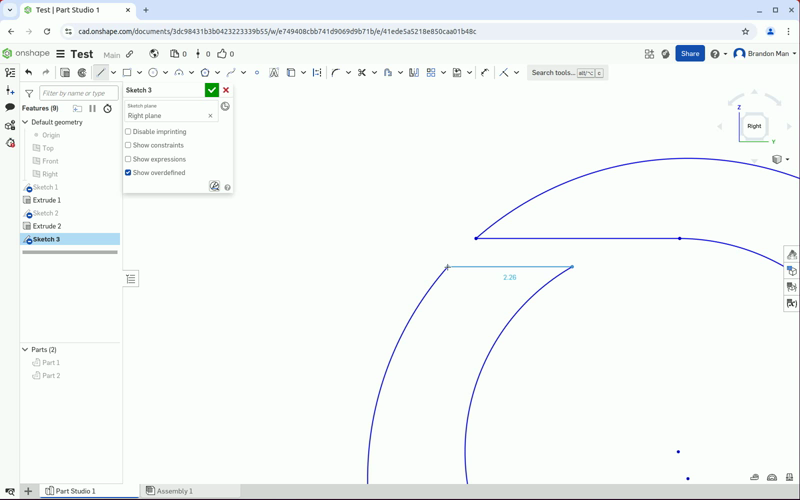
scroll(-6)
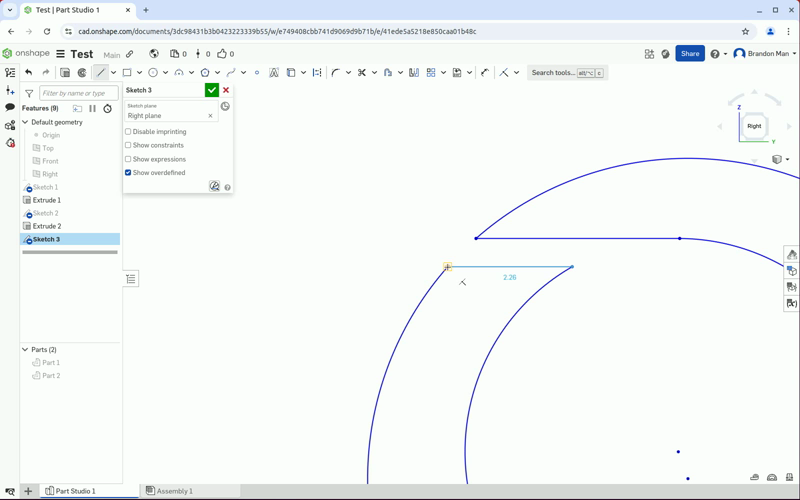
scroll(-6)
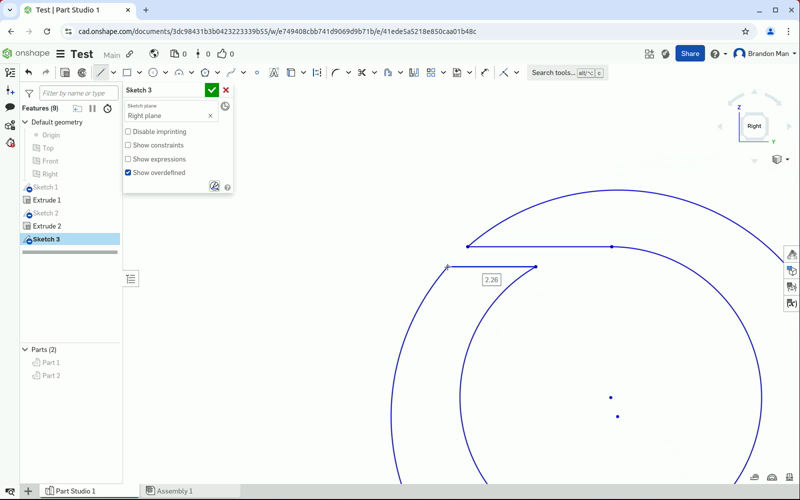
scroll(-6)
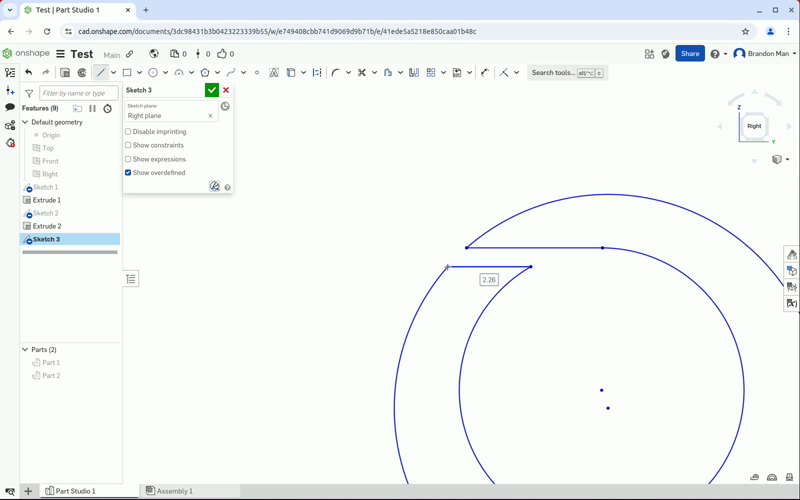
scroll(-6)
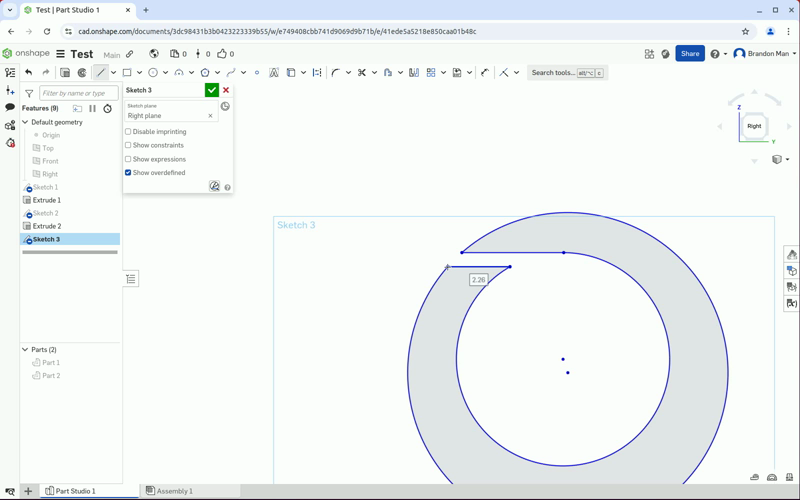
scroll(-6)
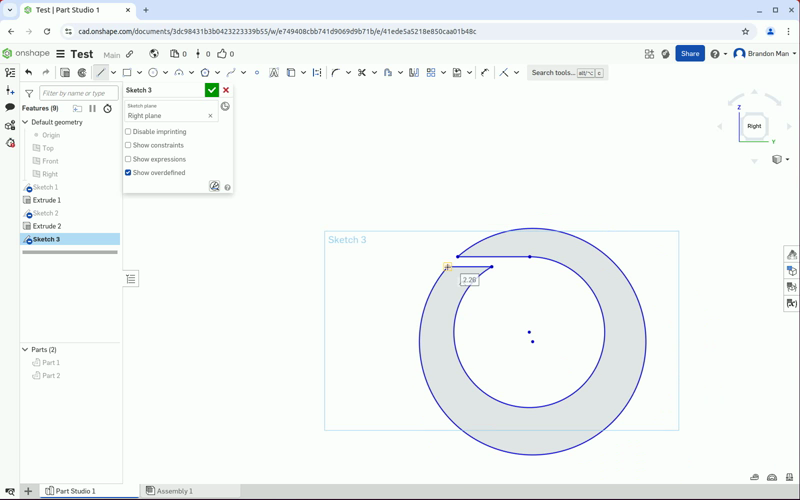
scroll(-6)
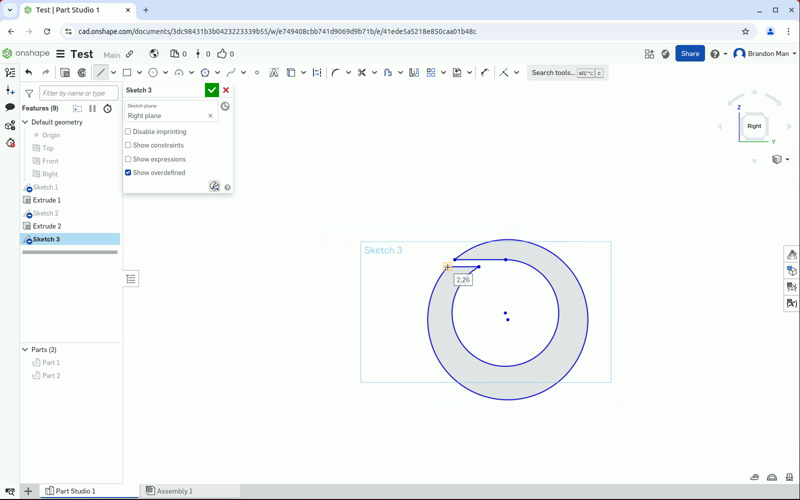
scroll(-6)
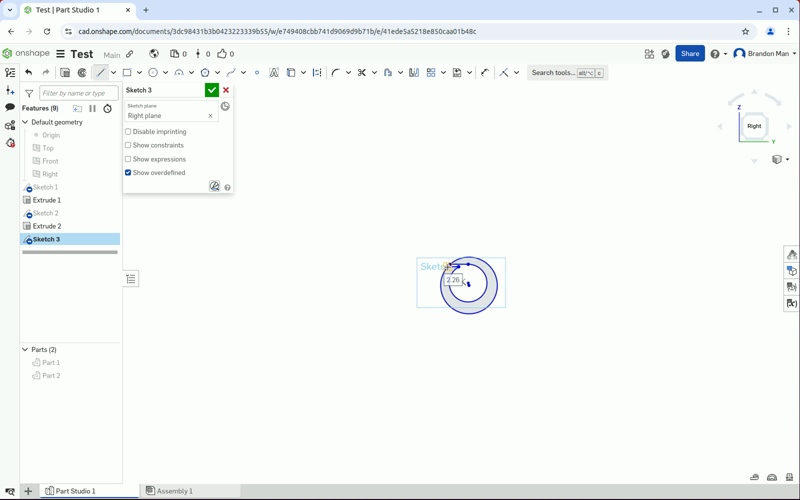
key(esc)
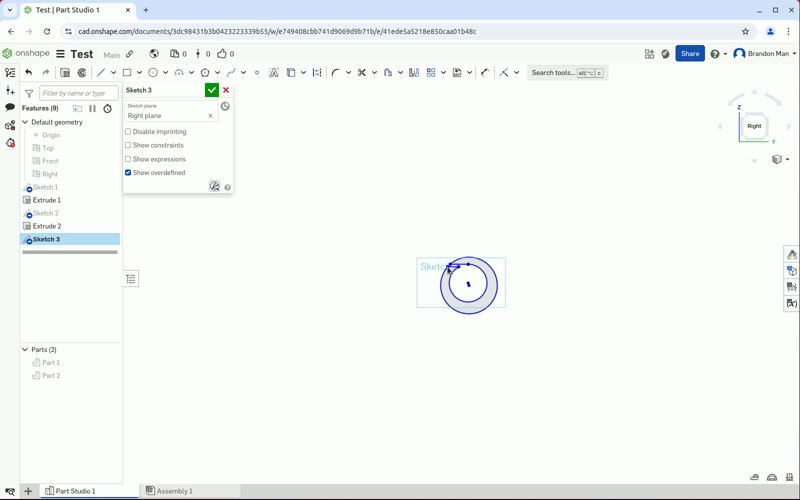
mouse_move(488, 292)
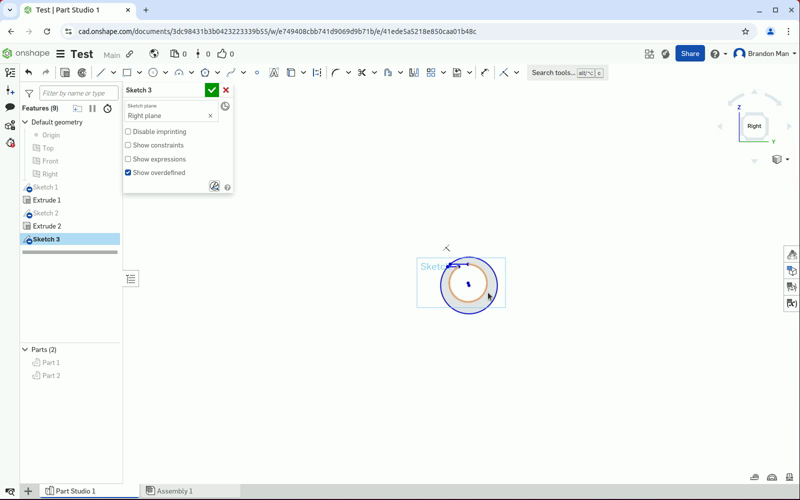
scroll(6)
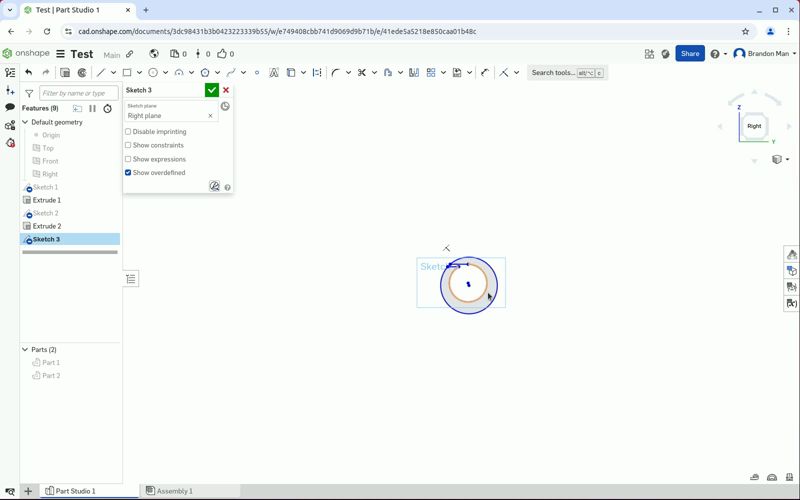
scroll(6)
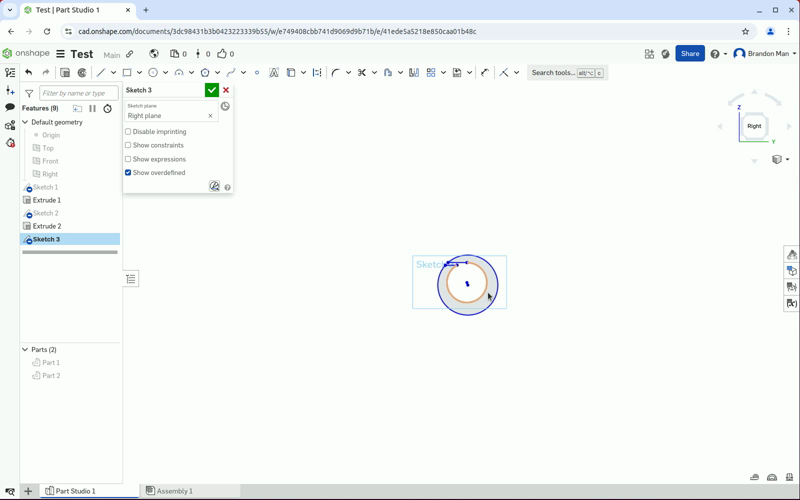
scroll(6)
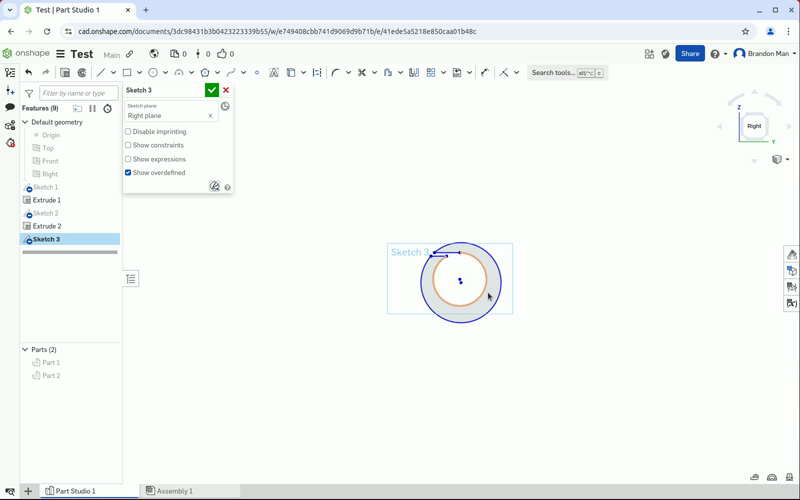
scroll(6)
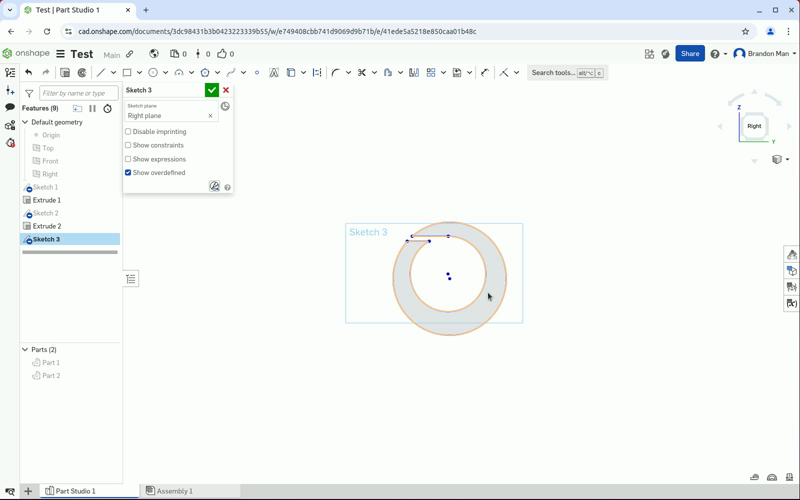
scroll(6)
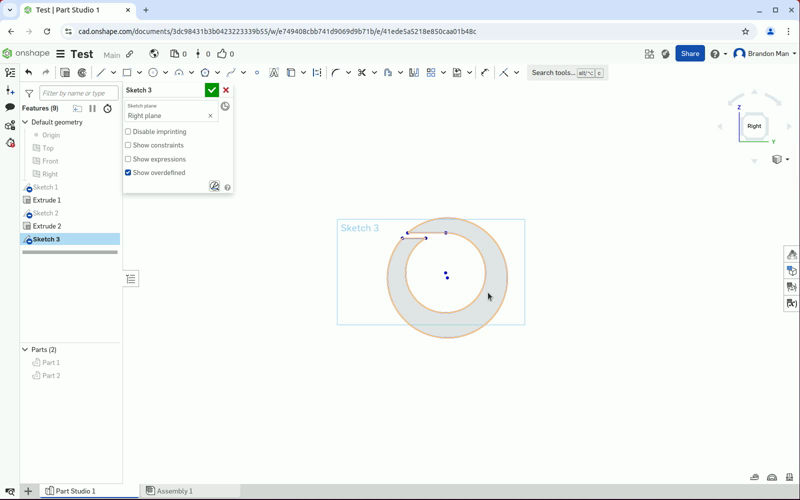
scroll(6)
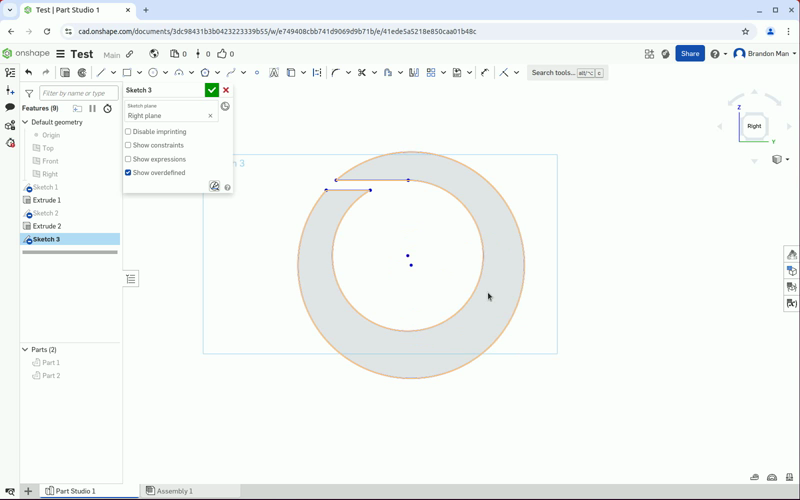
scroll(6)
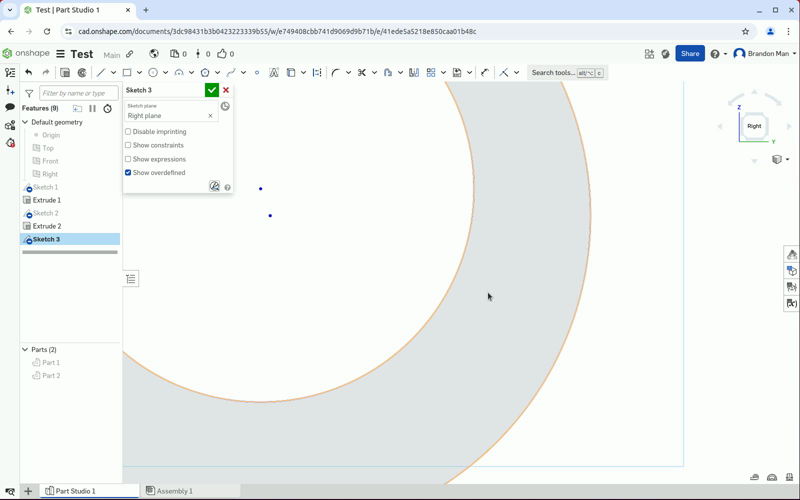
click(488, 292)
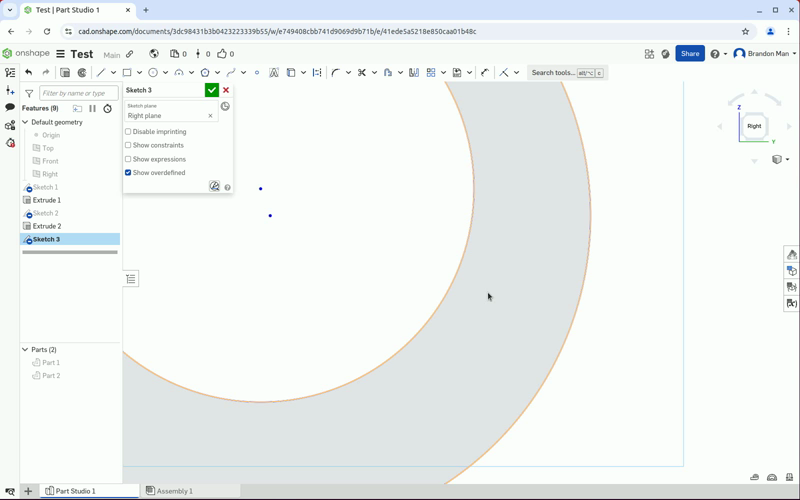
scroll(-6)
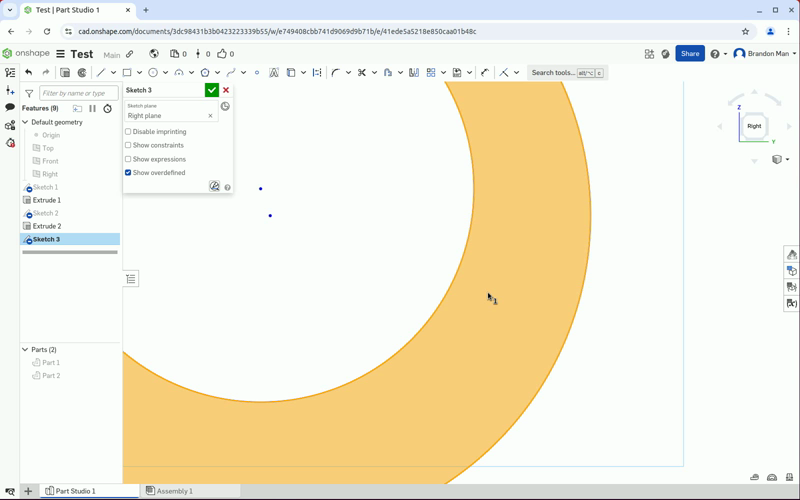
scroll(-6)
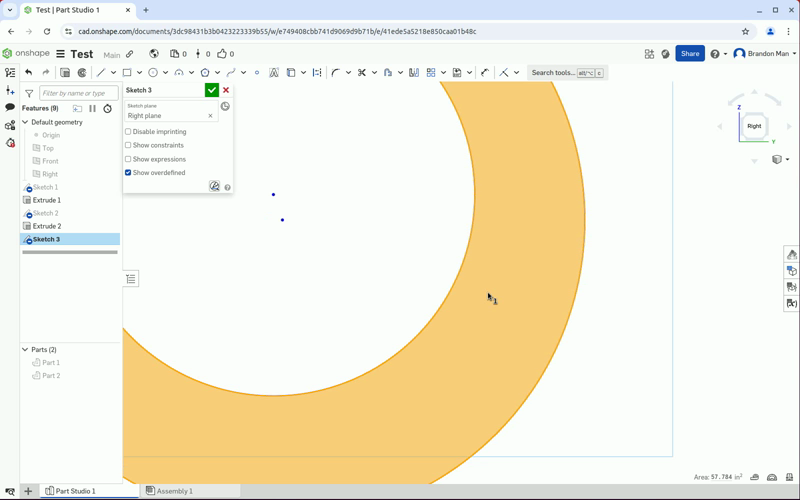
scroll(-6)
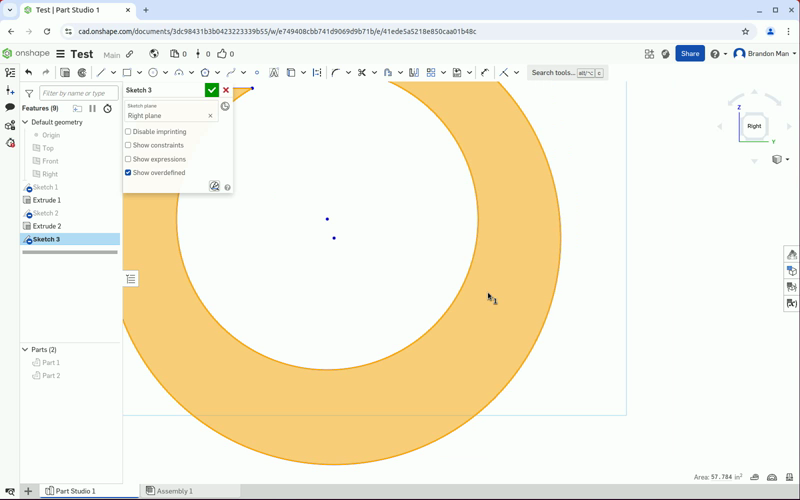
scroll(-6)
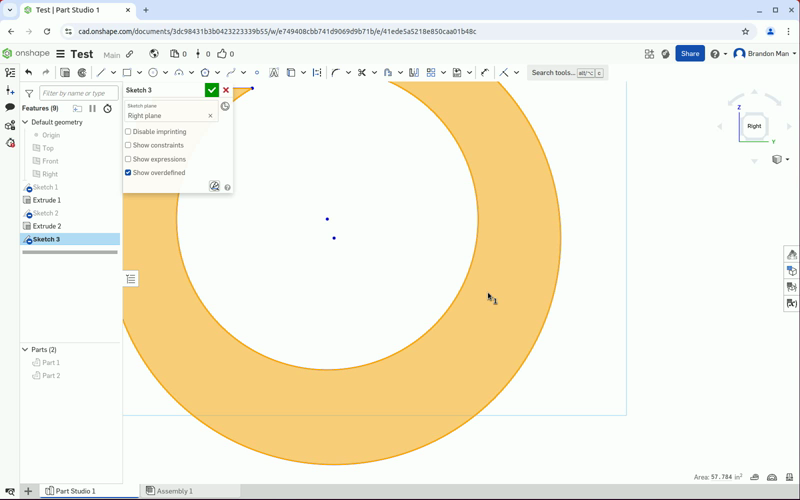
scroll(-6)
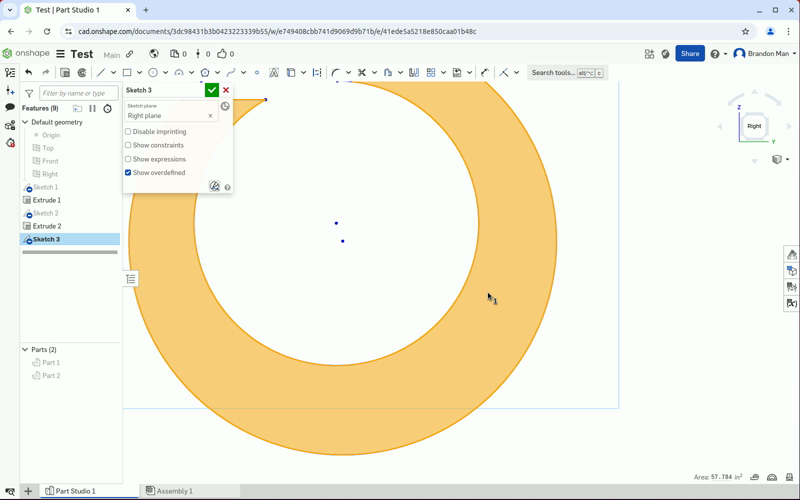
scroll(-6)
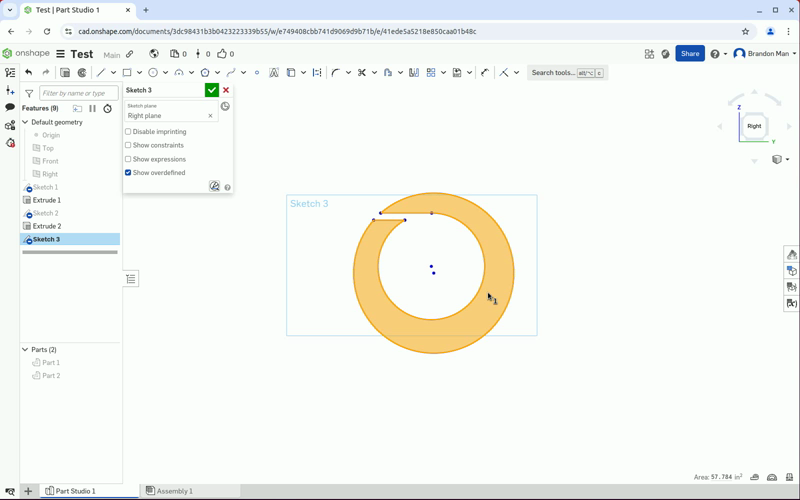
scroll(-6)
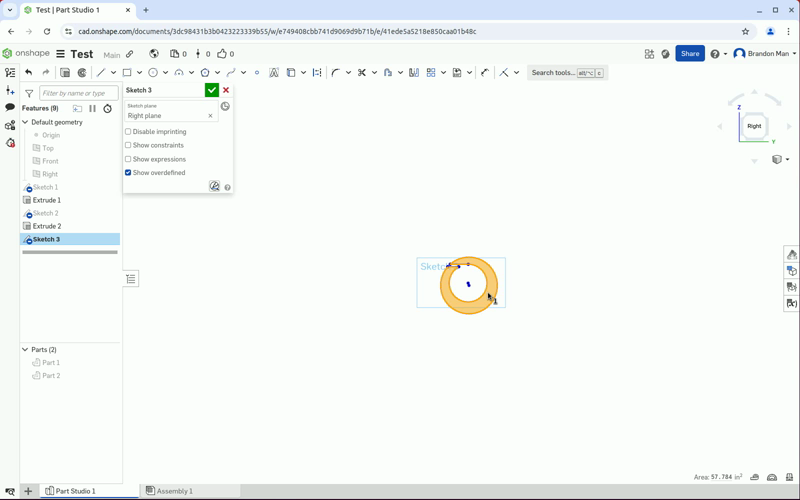
mouse_move(73, 352)
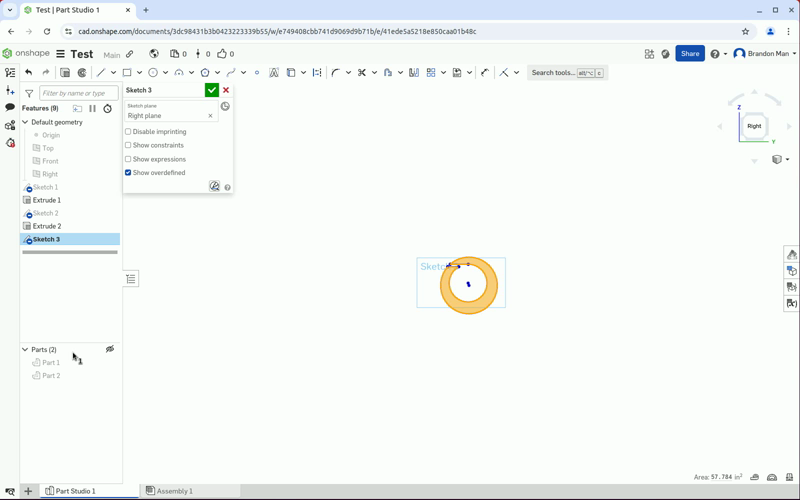
key(shift+y)
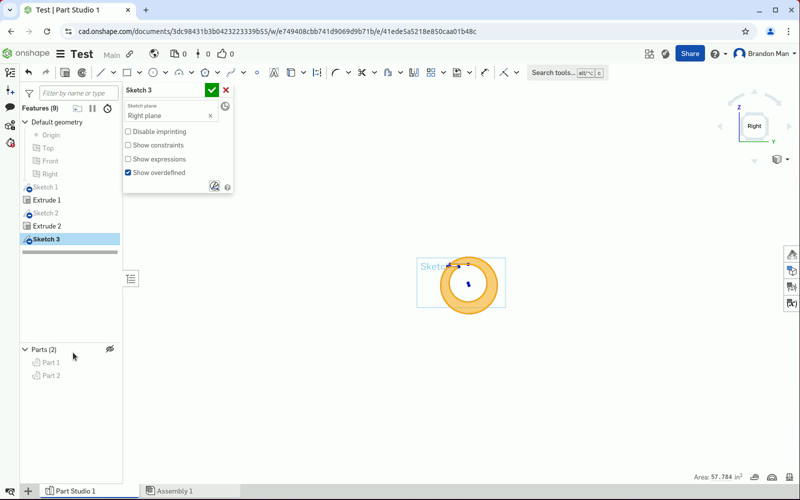
key(shift+e)
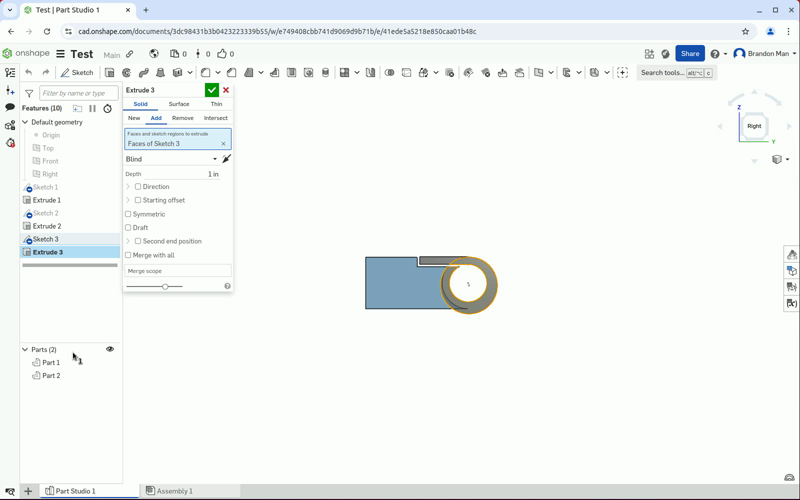
mouse_move(143, 106)
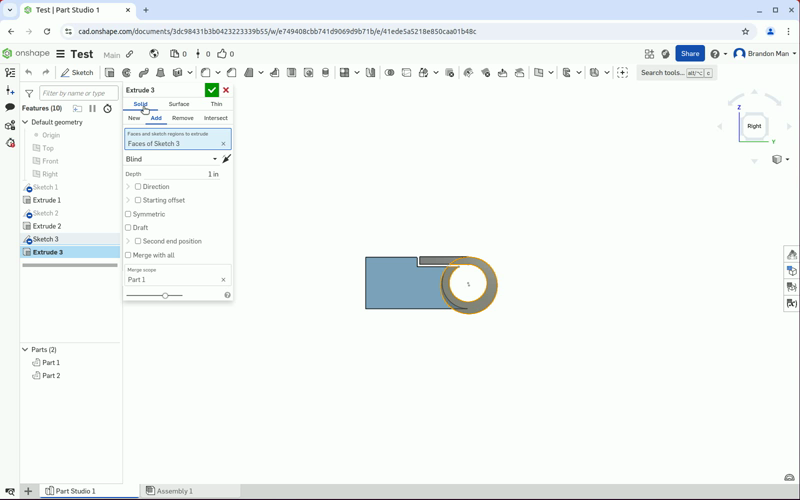
click(143, 106)
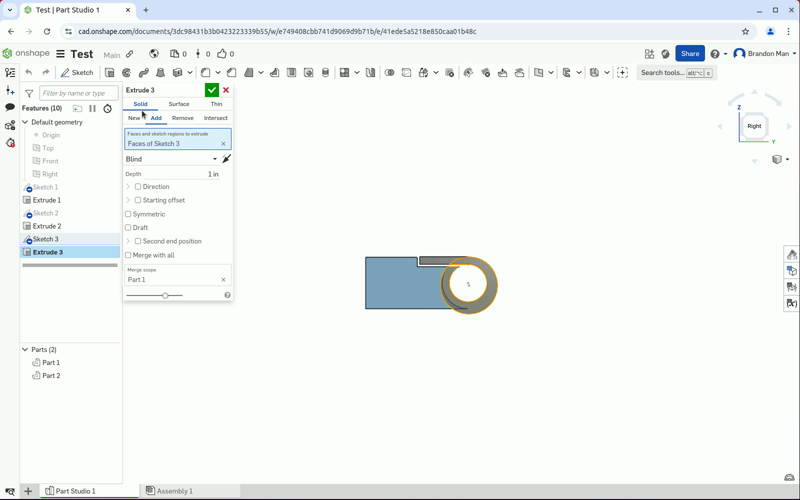
mouse_move(137, 120)
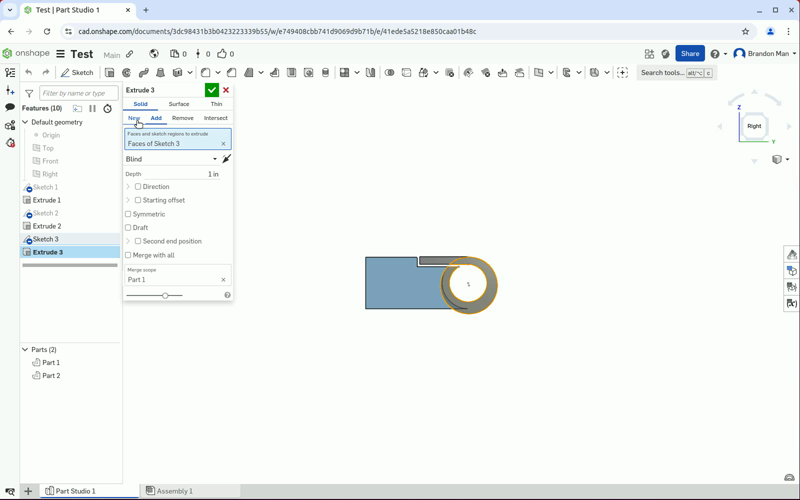
click(137, 120)
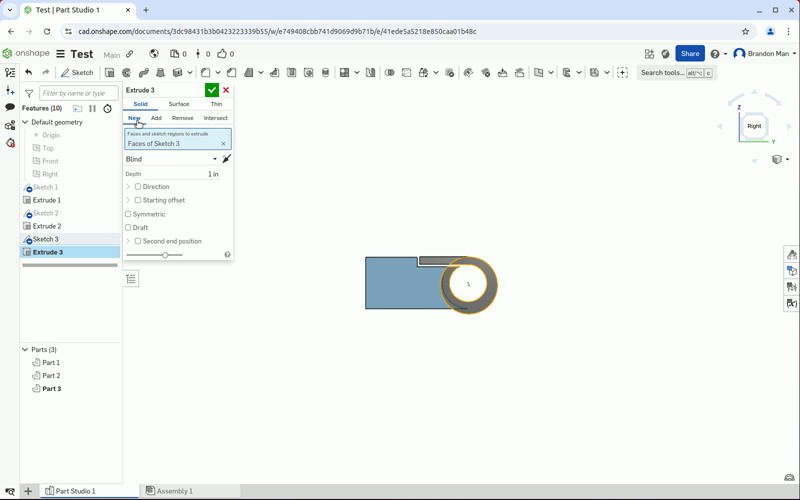
key(tab, 4)
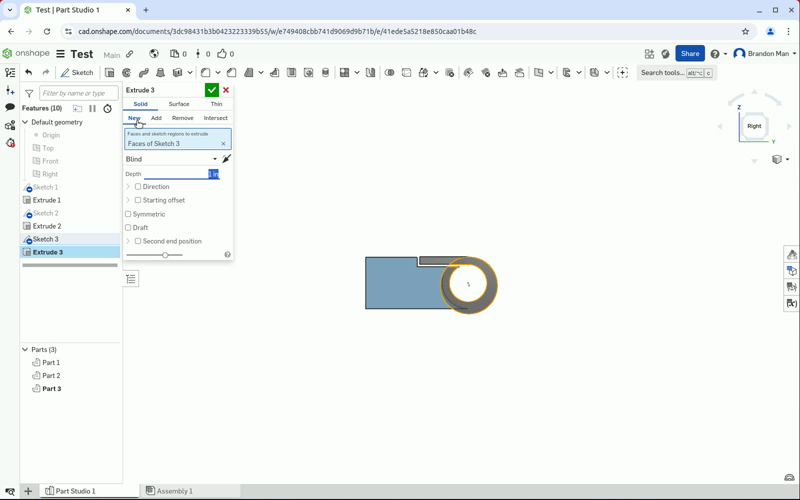
text(22.626)
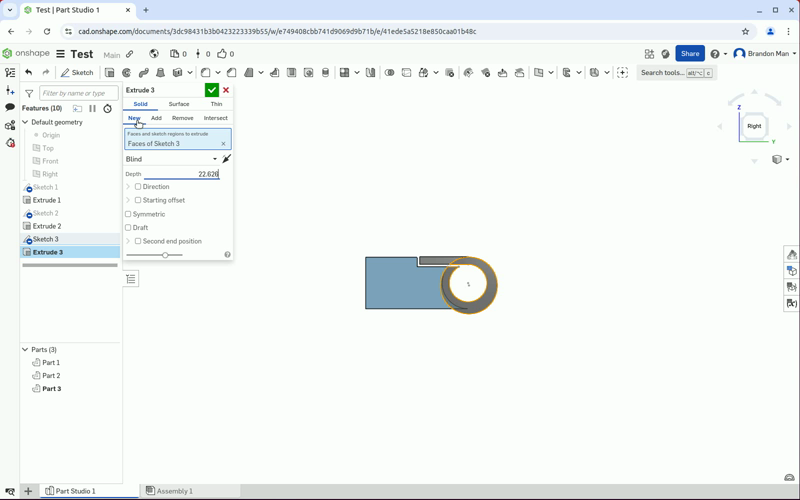
key(tab, 3)
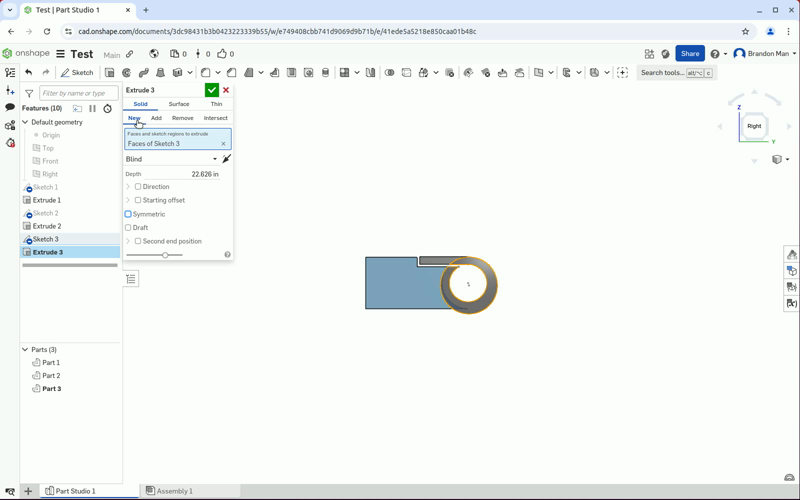
key(space)
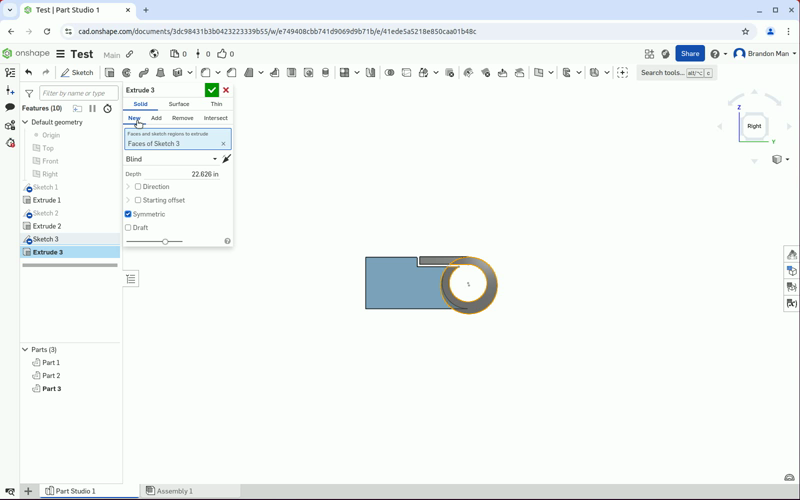
key(enter)
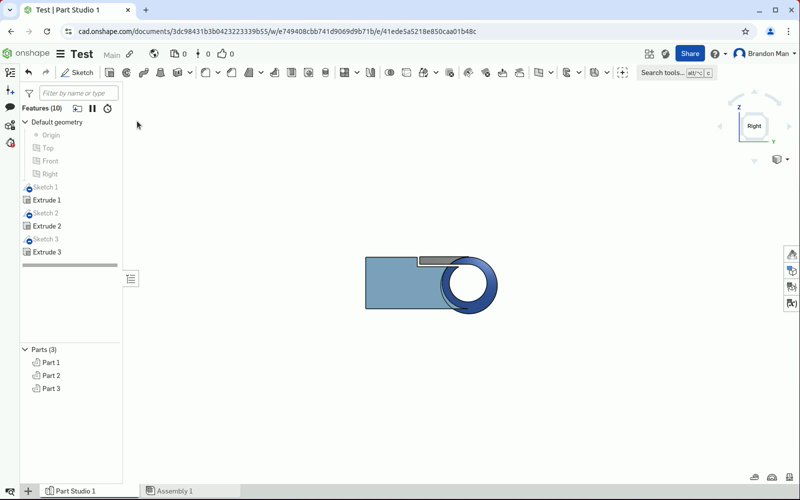
key(shift+h)
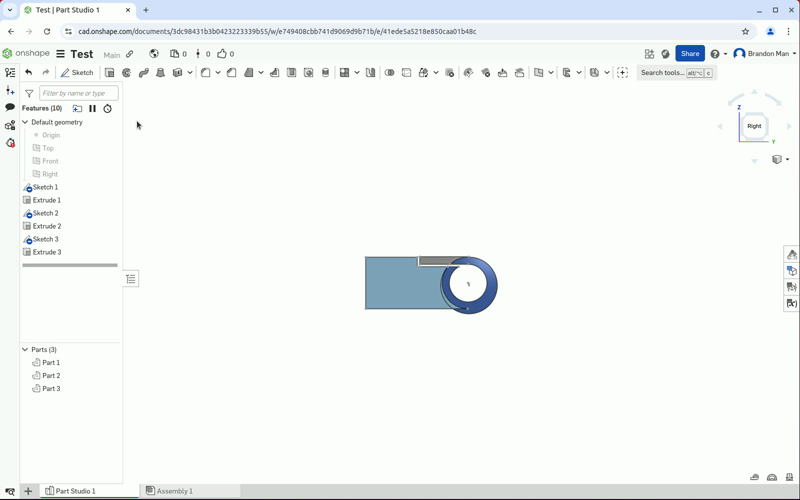
key(shift+h)
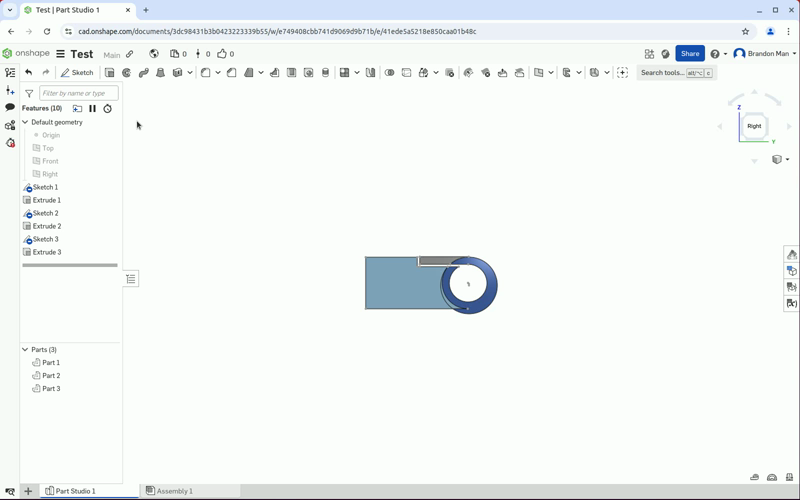
key(shift+7)
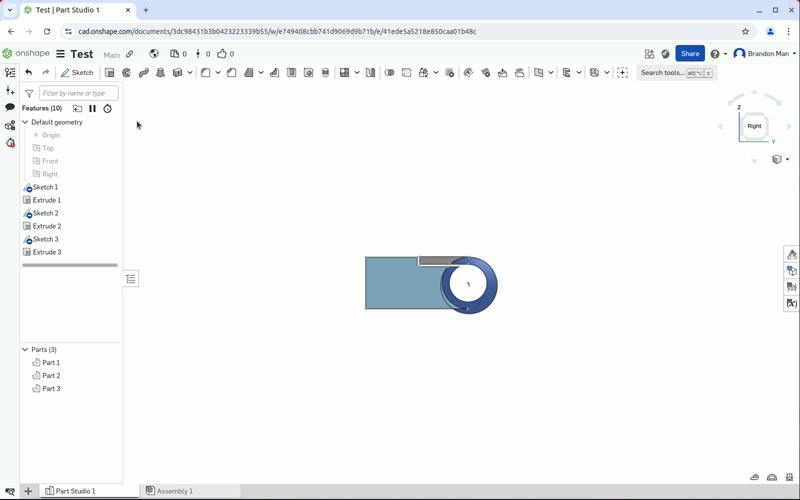
key(right, 2)
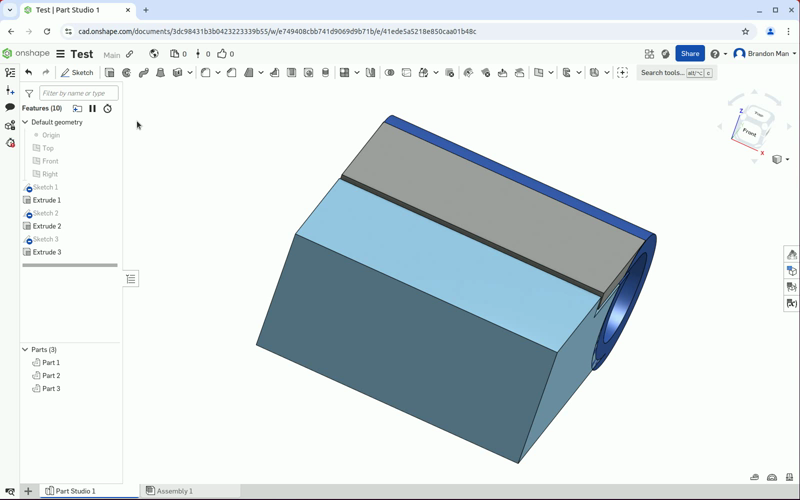
key(down, 2)
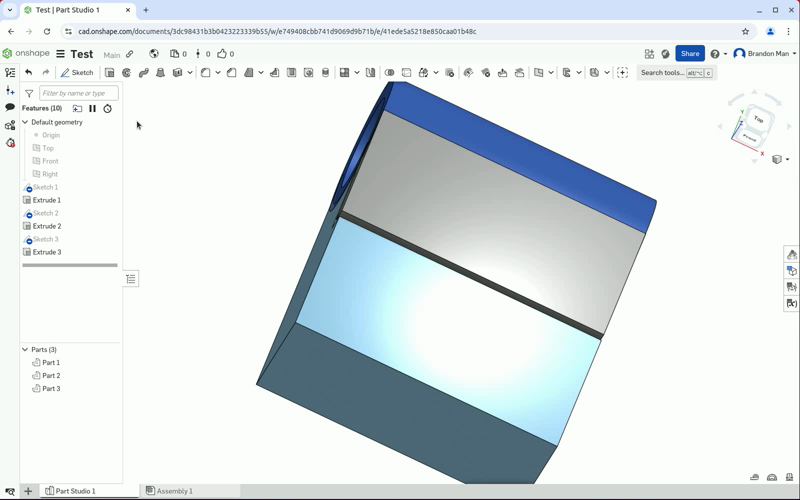
key(up, 2)
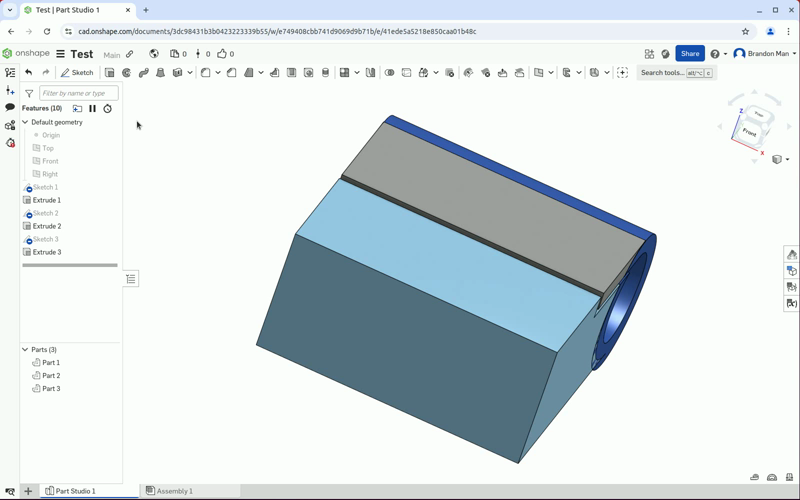
key(left, 2)
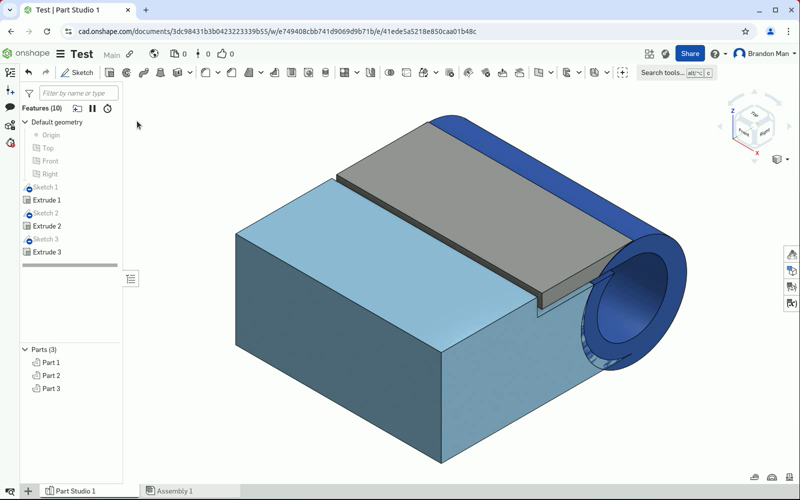
mouse_move(73, 189)
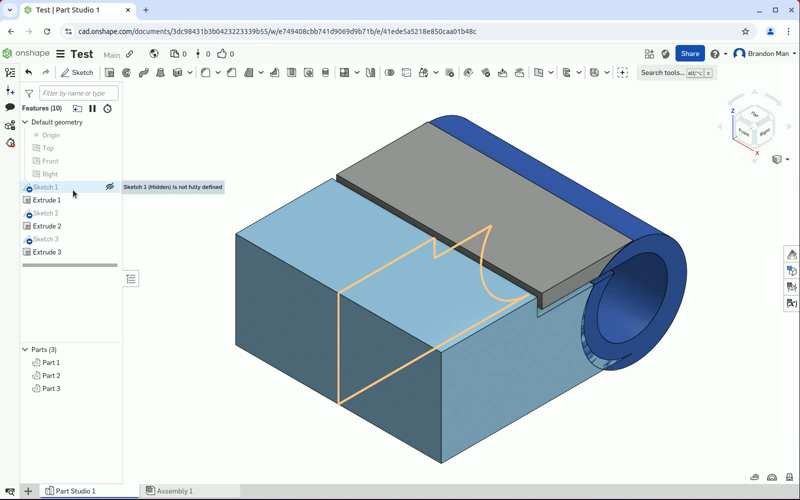
click(73, 189)